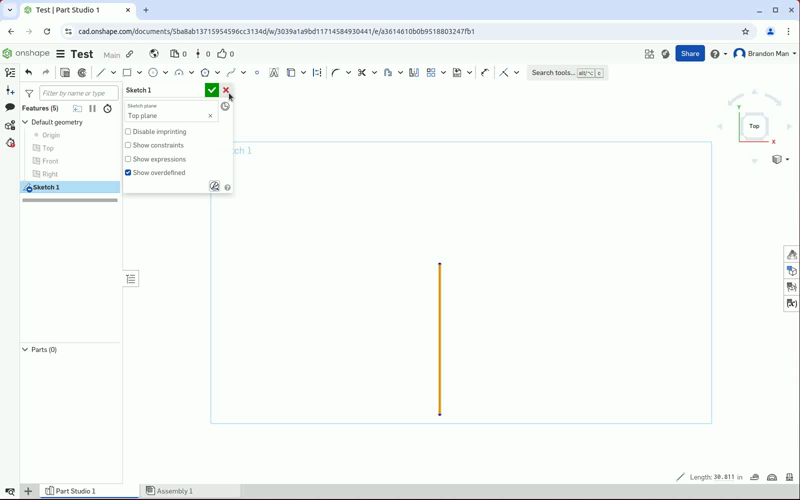
key(shift+h)
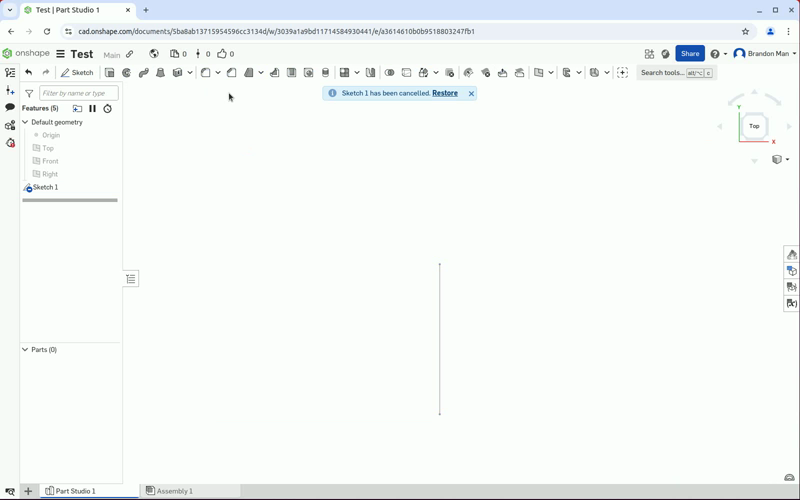
mouse_move(73, 352)
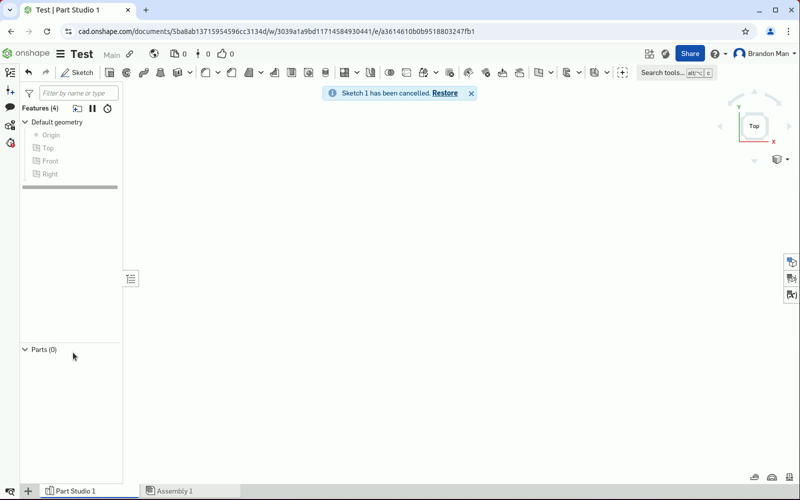
key(y)
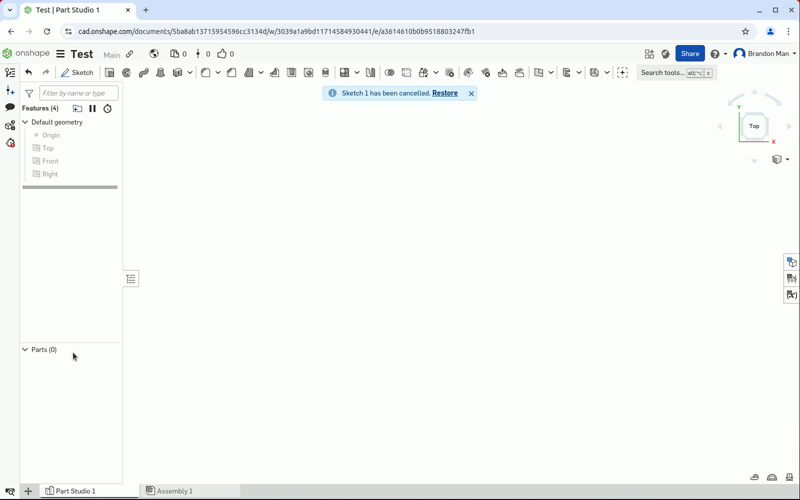
key(shift+p)
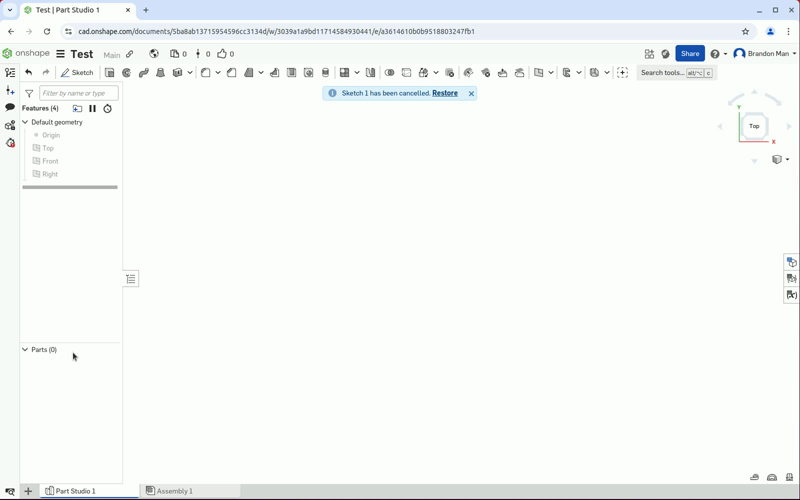
key(space)
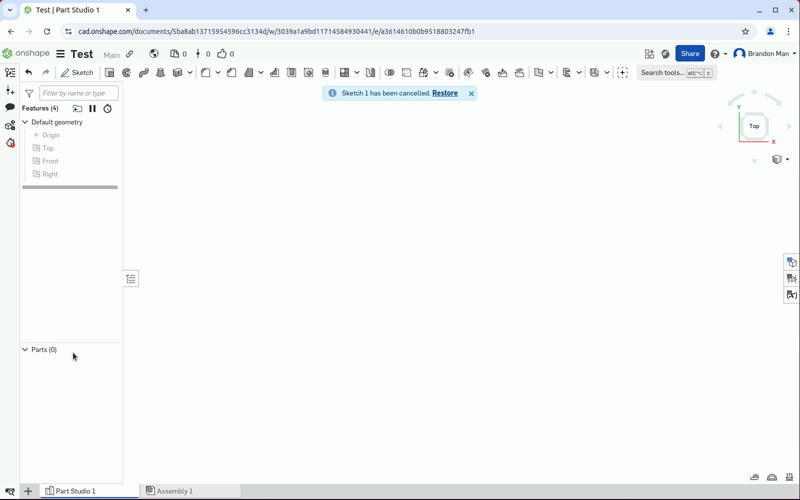
key_down(shift)
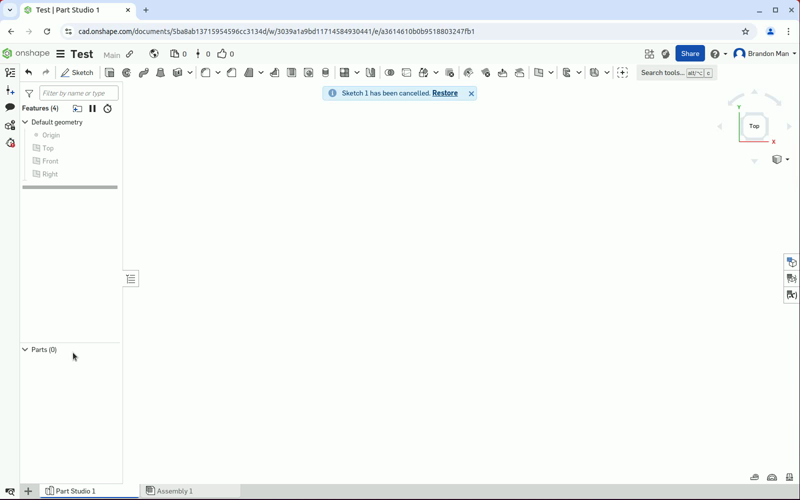
key(up)
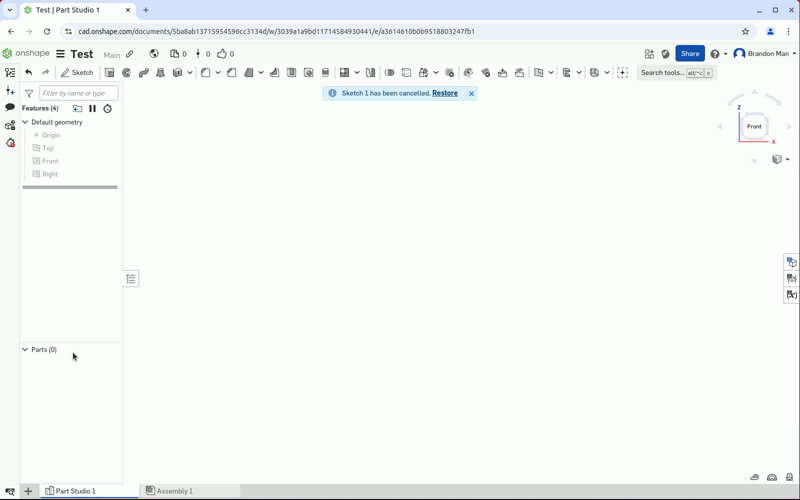
key_up(shift)
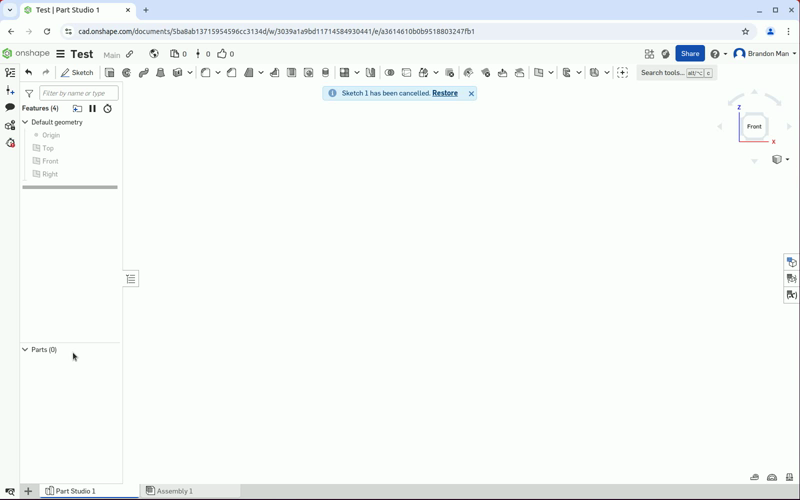
key(space)
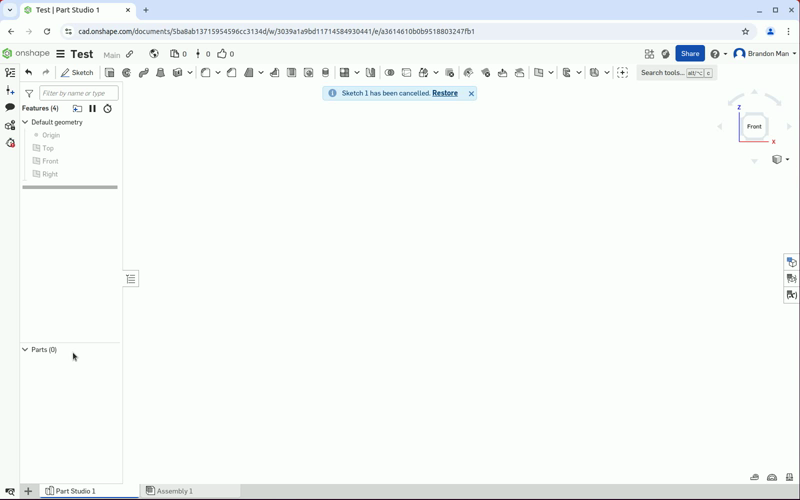
key_down(shift)
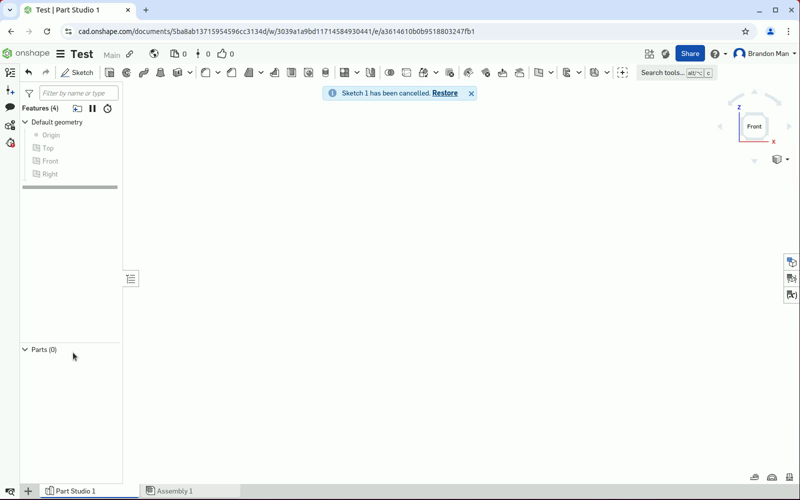
key(left)
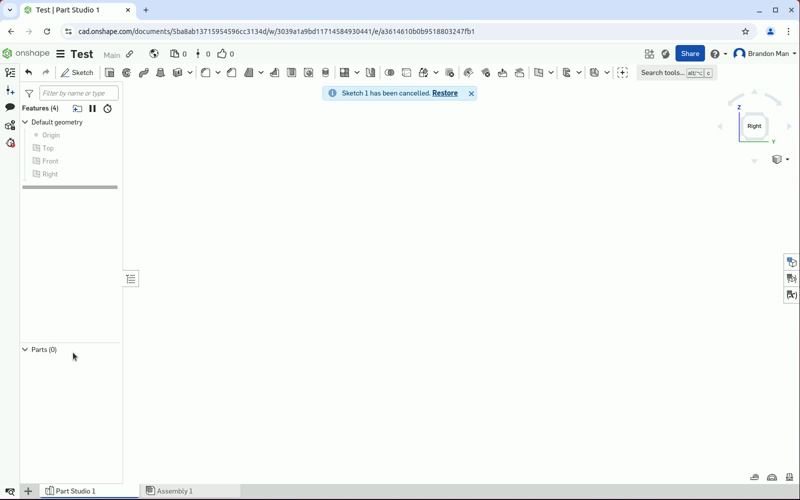
key_up(shift)
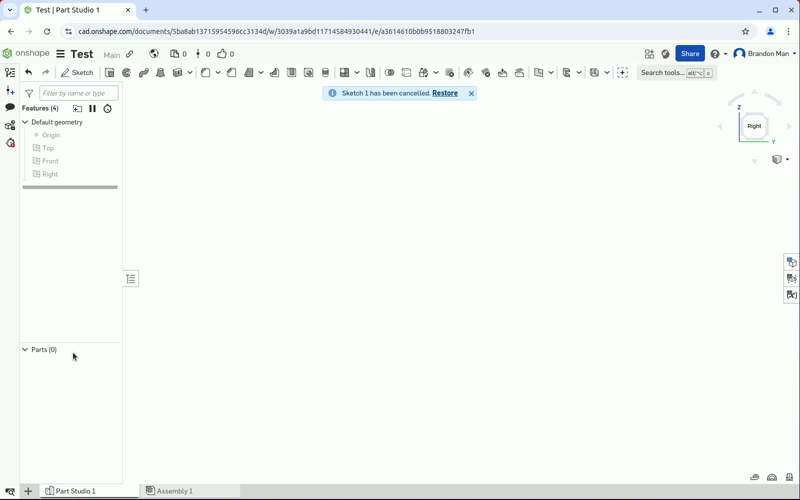
mouse_move(73, 352)
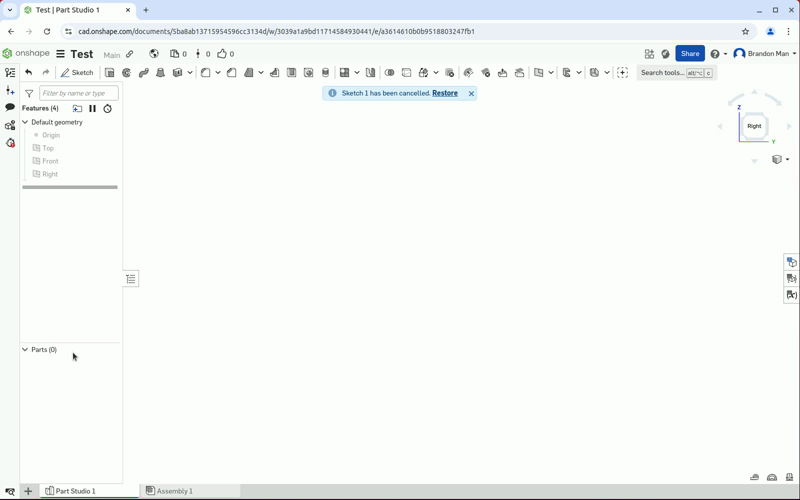
key(shift+y)
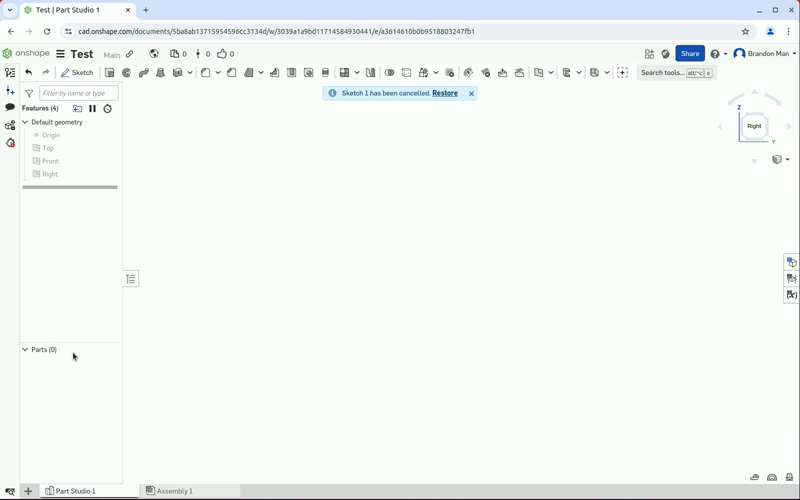
key(shift+s)
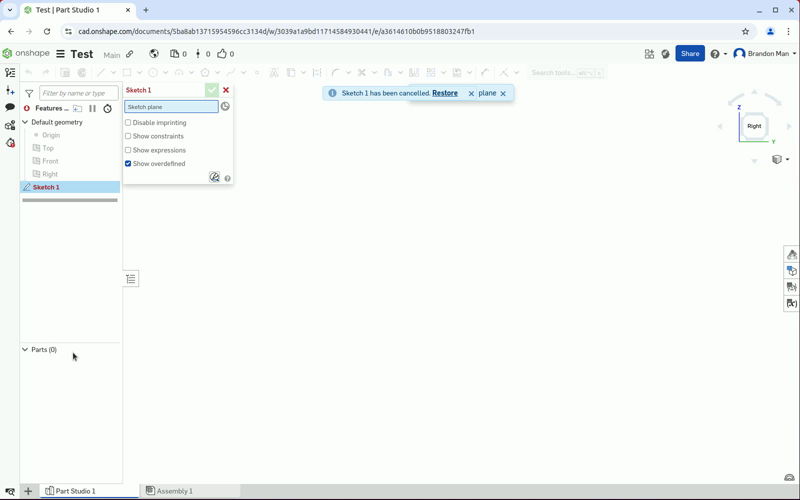
mouse_move(73, 176)
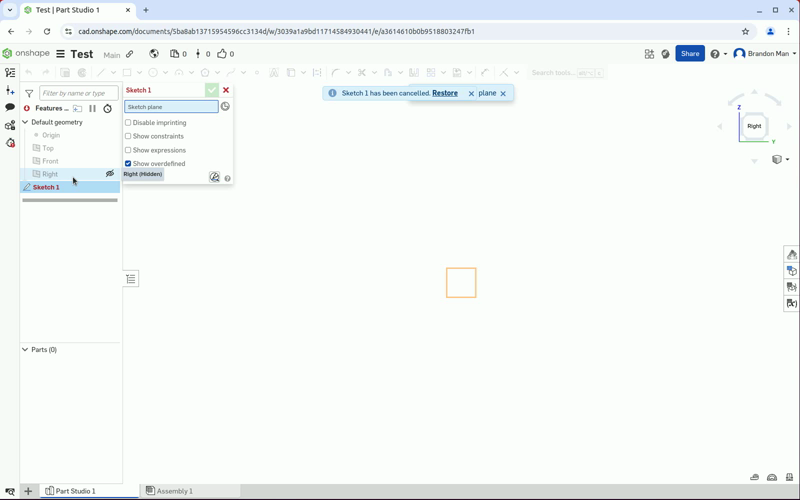
click(73, 176)
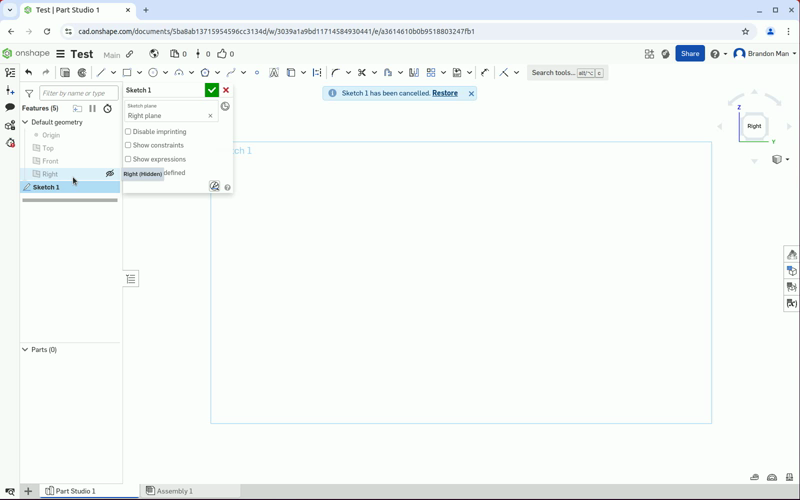
mouse_move(73, 352)
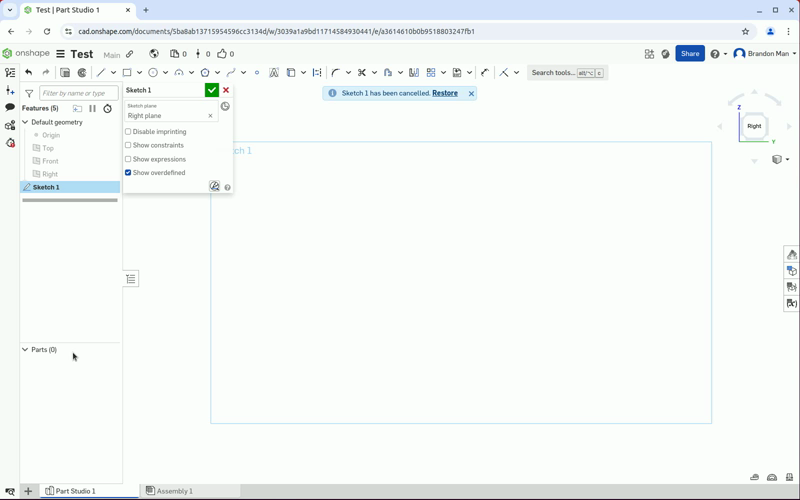
key(y)
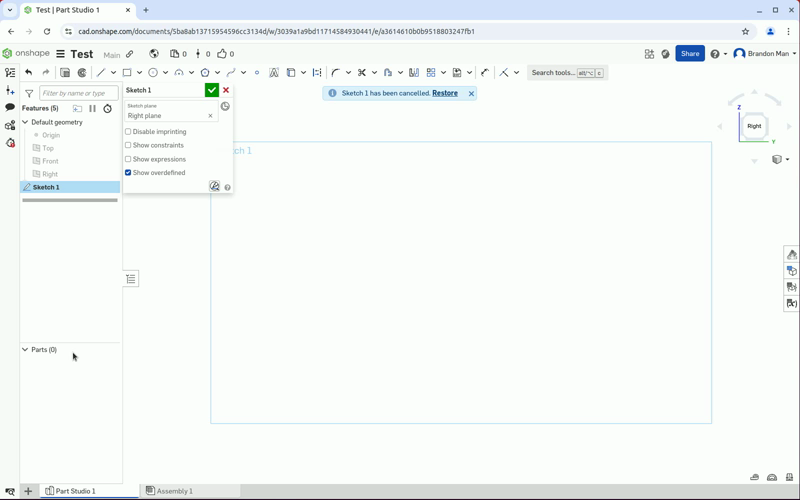
key(l)
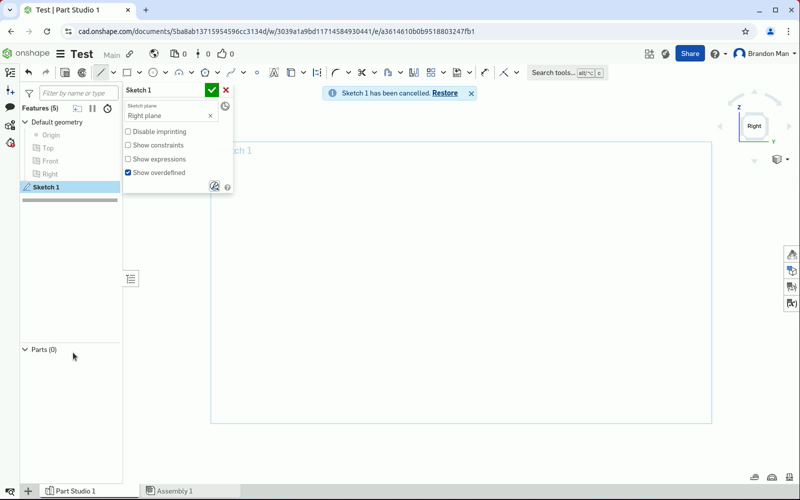
key_down(shift)
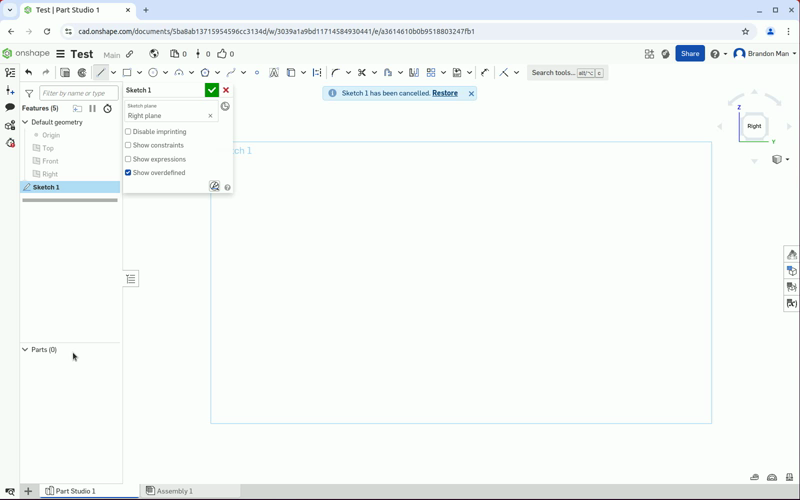
mouse_move(410, 286)
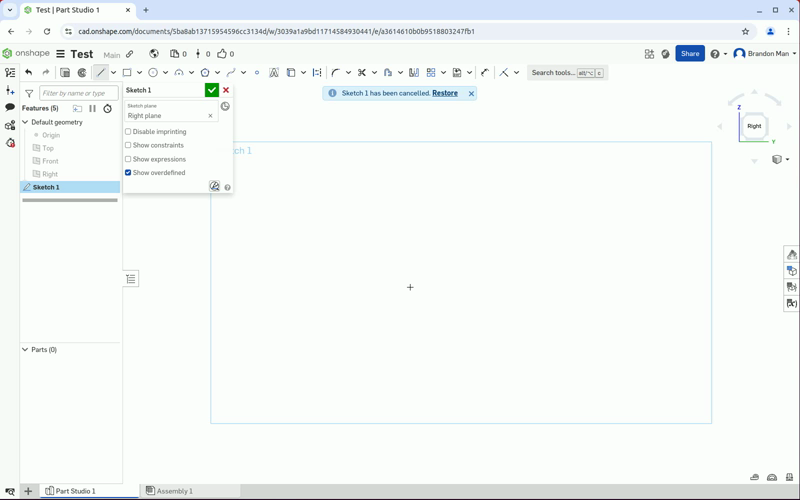
click(410, 286)
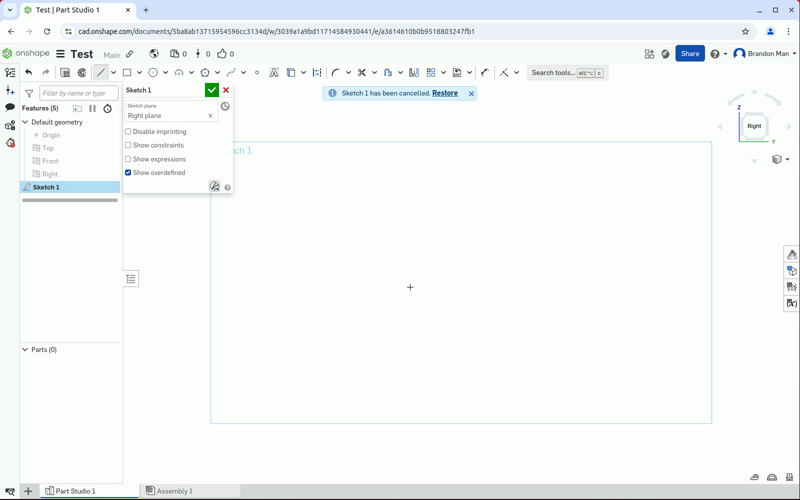
key_up(shift)
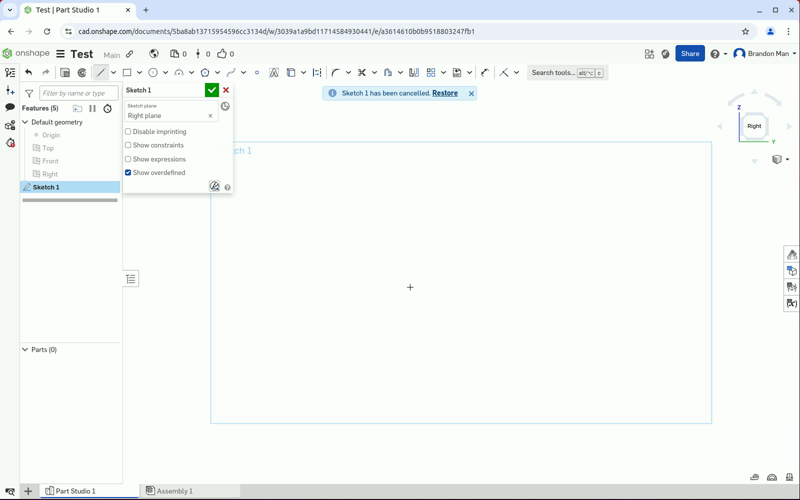
key_down(shift)
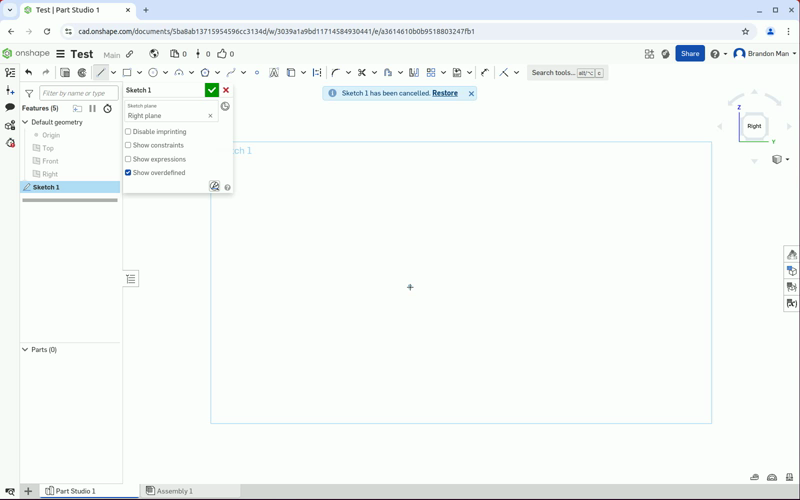
mouse_move(440, 286)
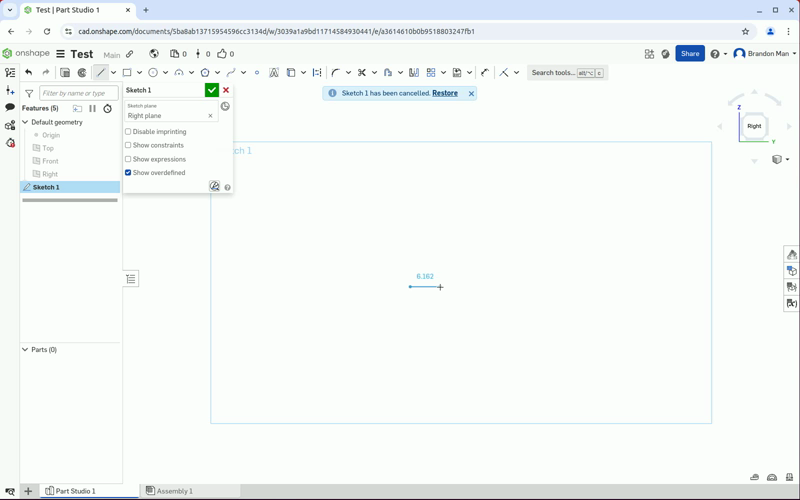
mouse_move(424, 286)
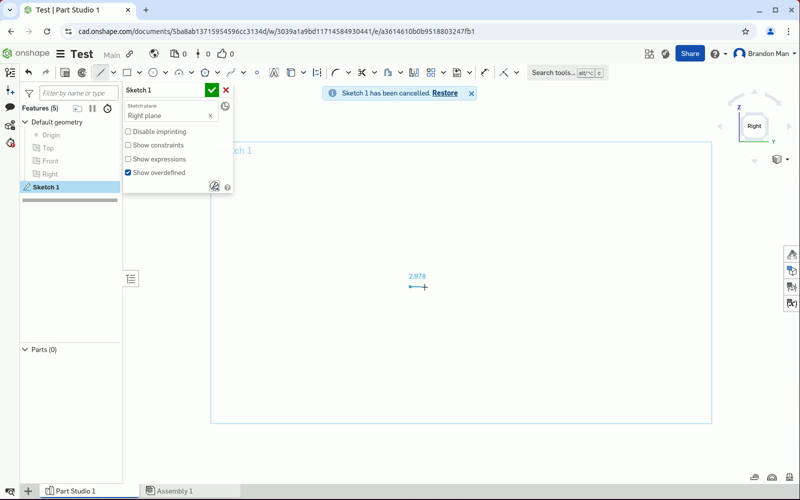
click(424, 286)
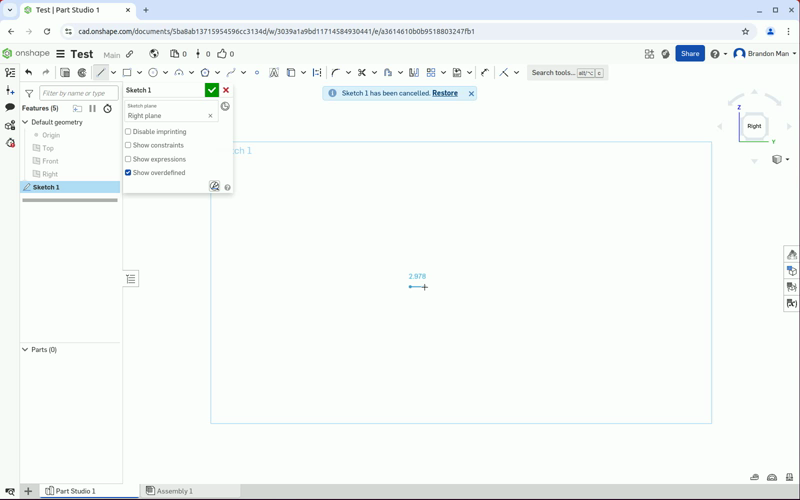
key_up(shift)
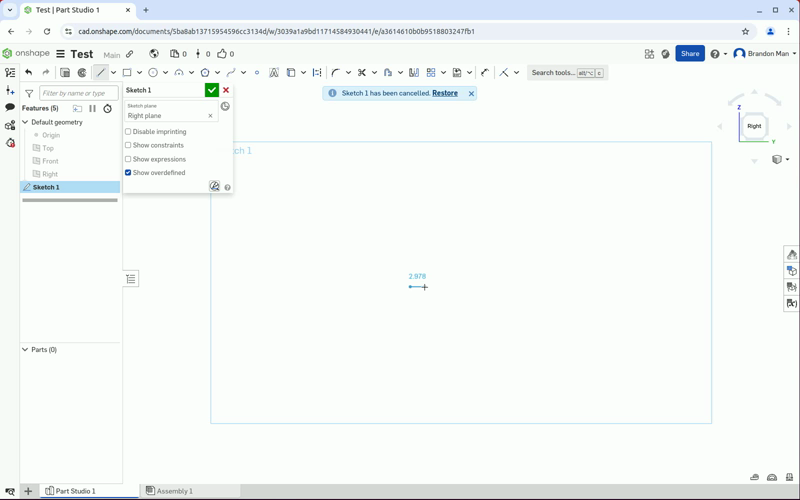
key_down(shift)
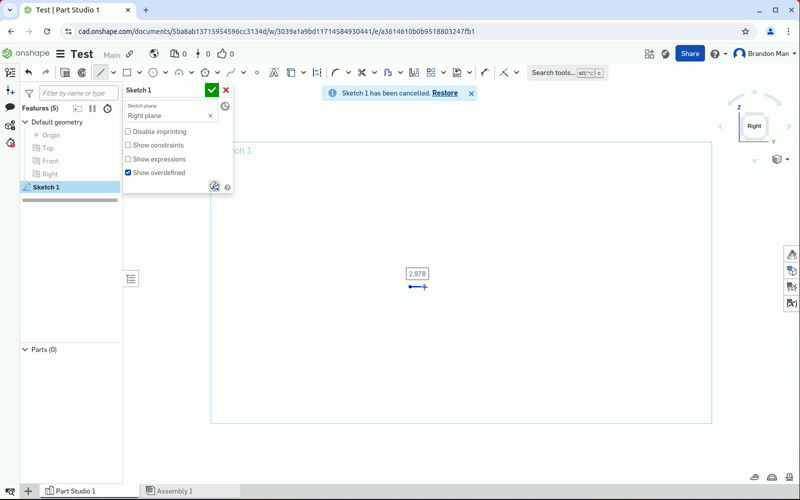
mouse_move(454, 286)
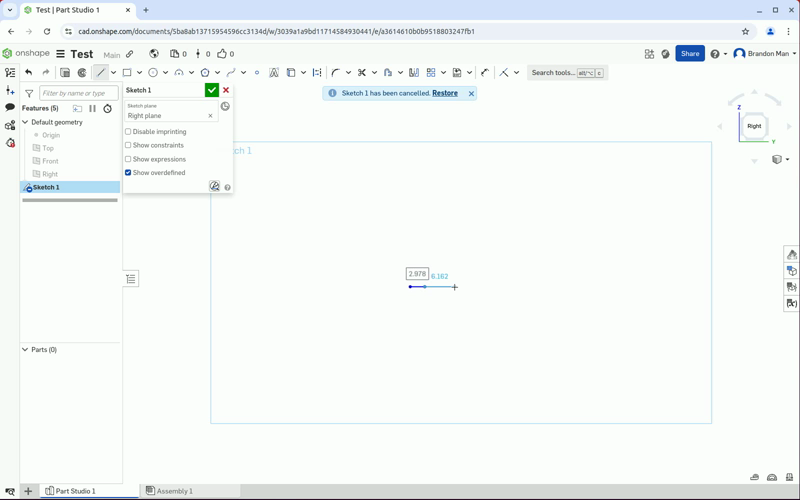
mouse_move(424, 315)
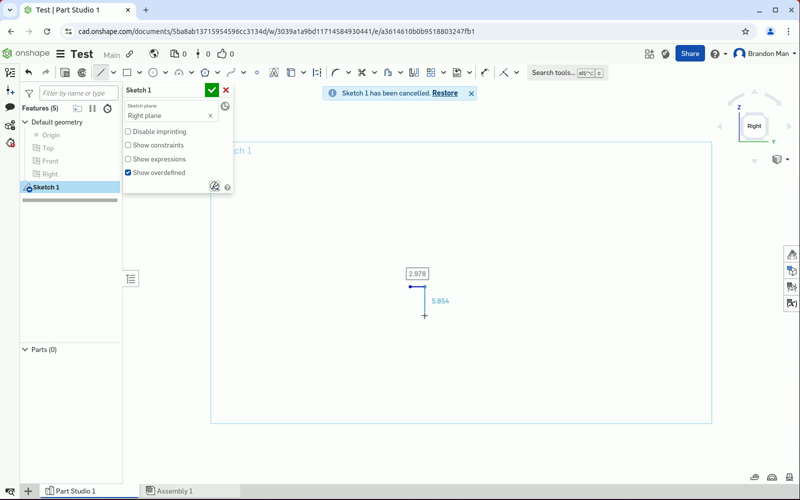
click(424, 315)
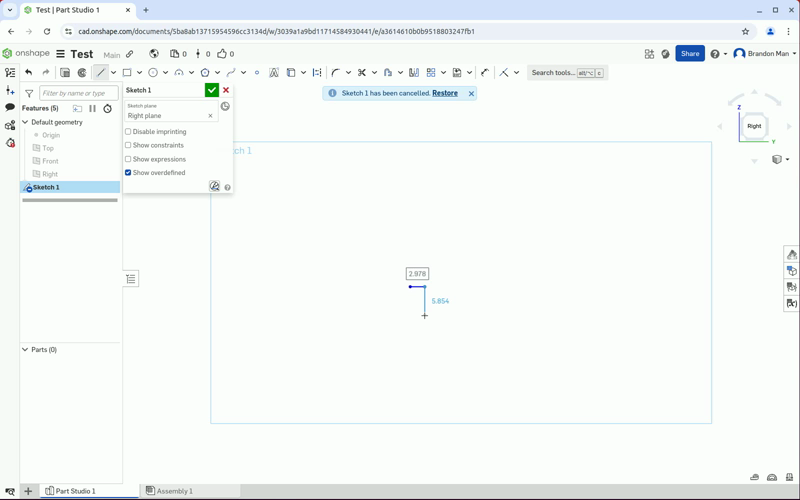
key_up(shift)
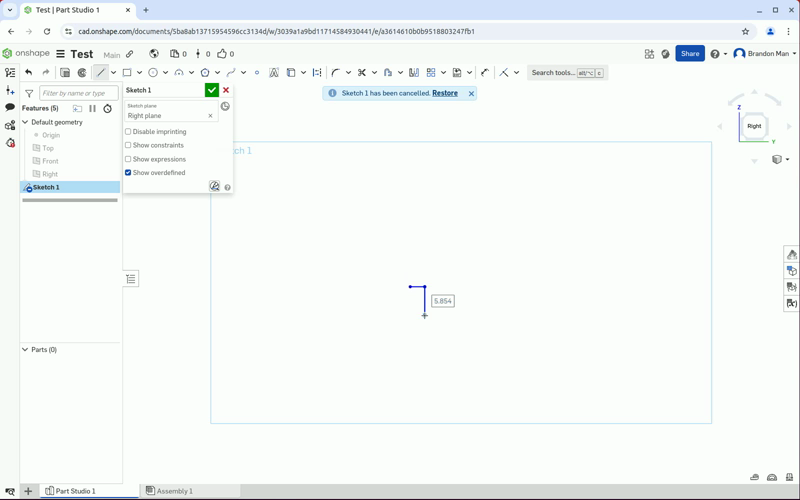
key_down(shift)
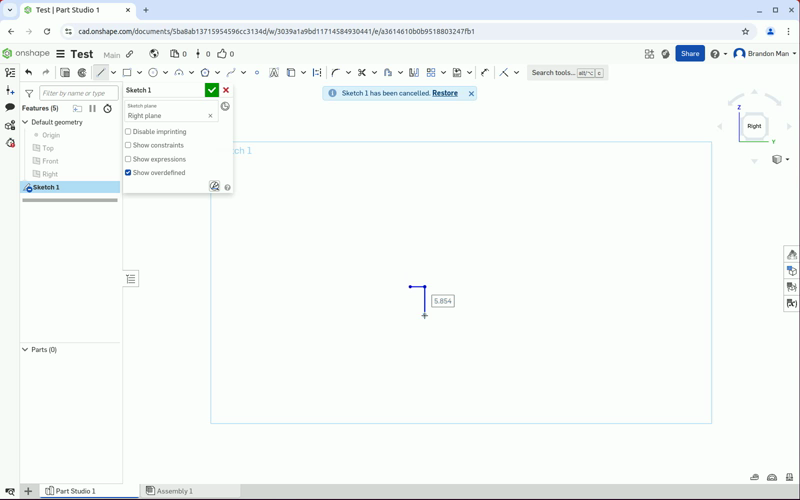
mouse_move(454, 315)
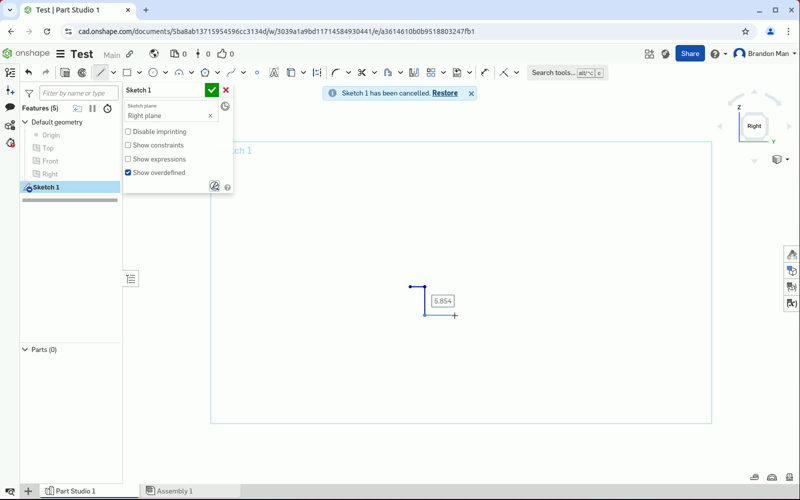
mouse_move(467, 315)
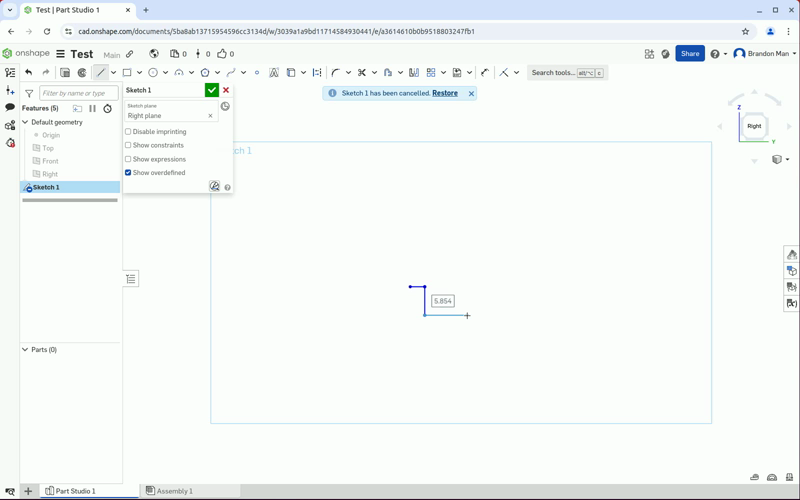
click(467, 315)
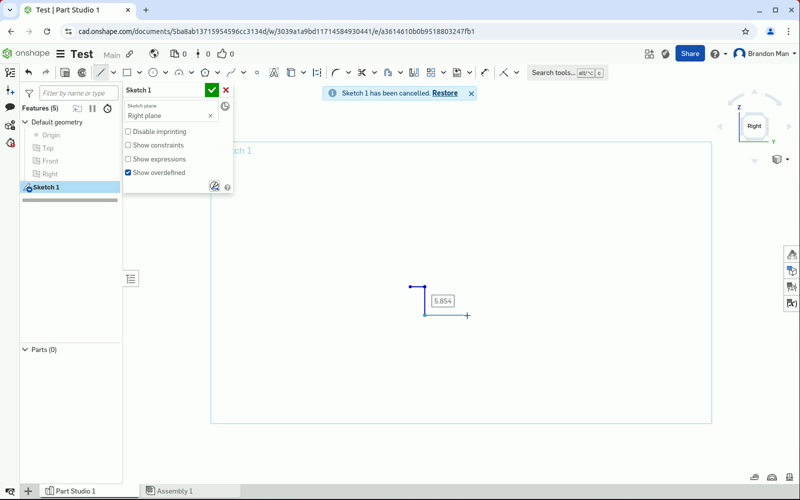
key_up(shift)
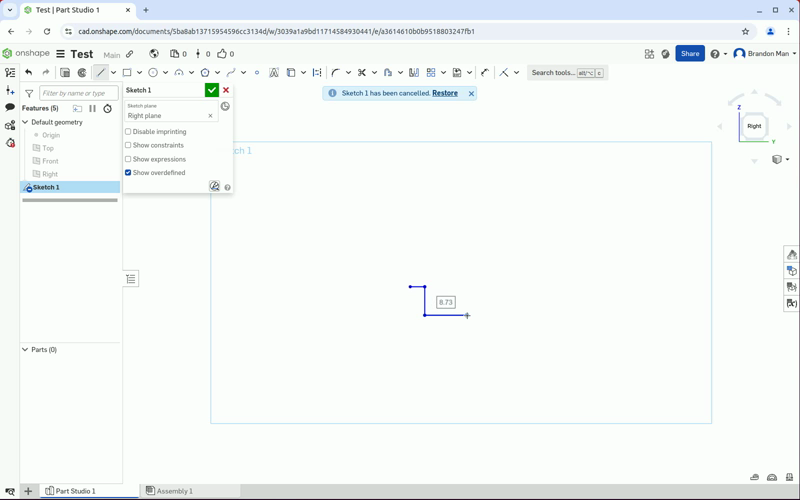
key_down(shift)
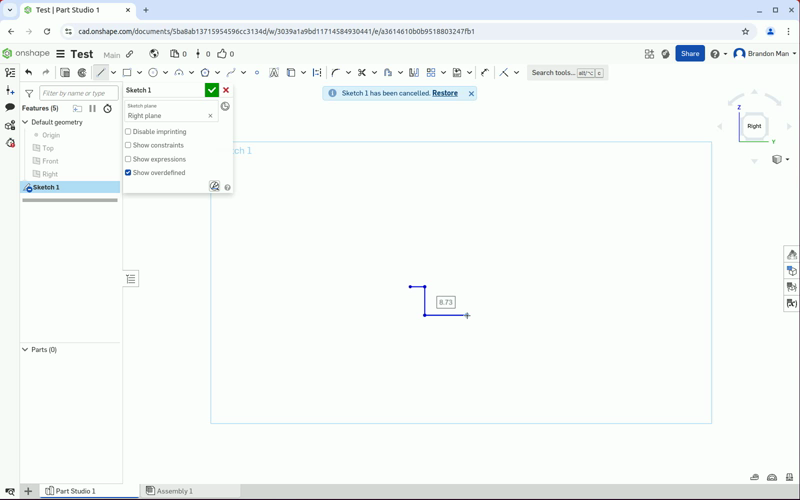
mouse_move(497, 315)
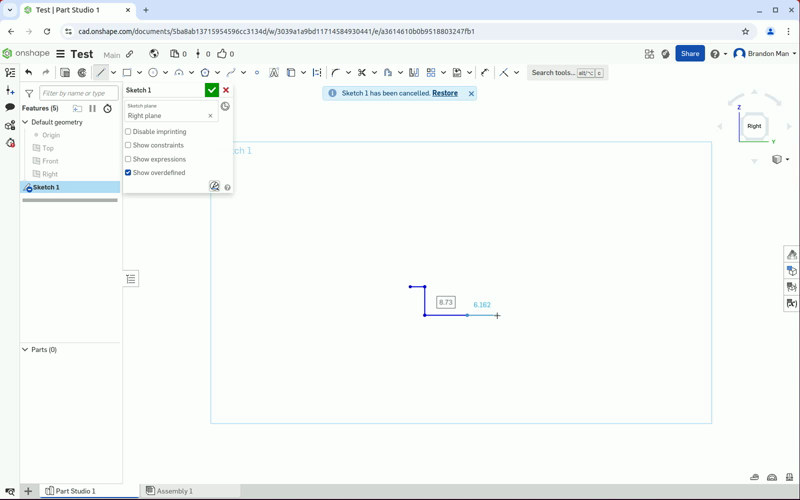
mouse_move(467, 286)
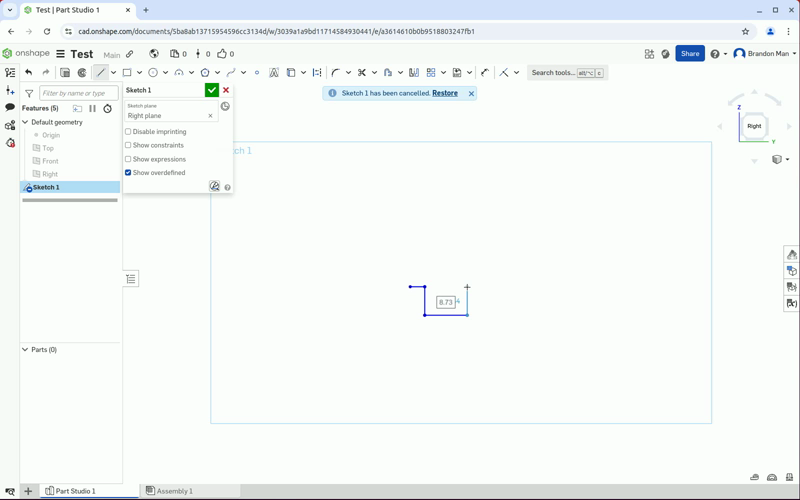
click(467, 286)
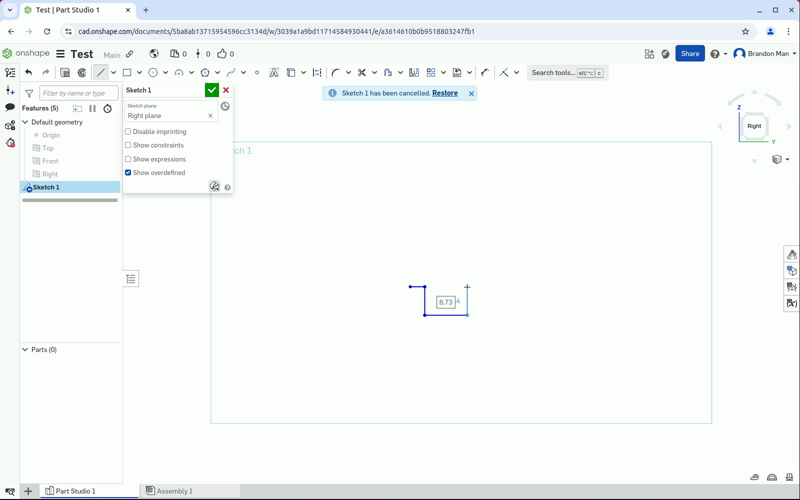
key_up(shift)
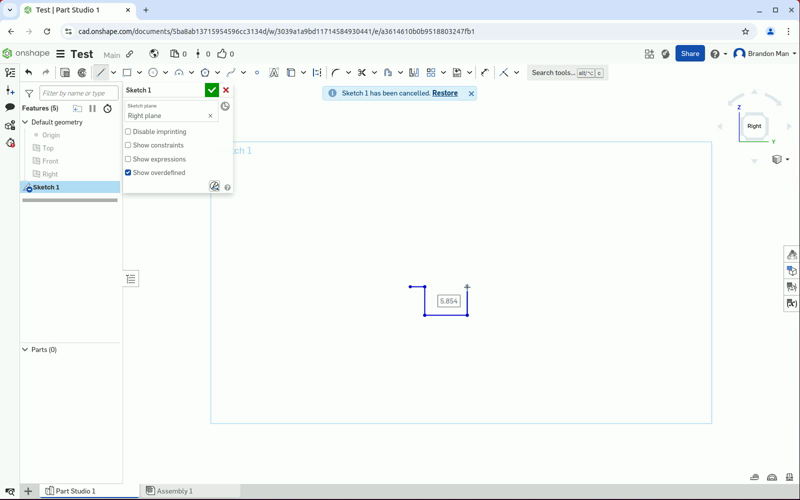
key_down(shift)
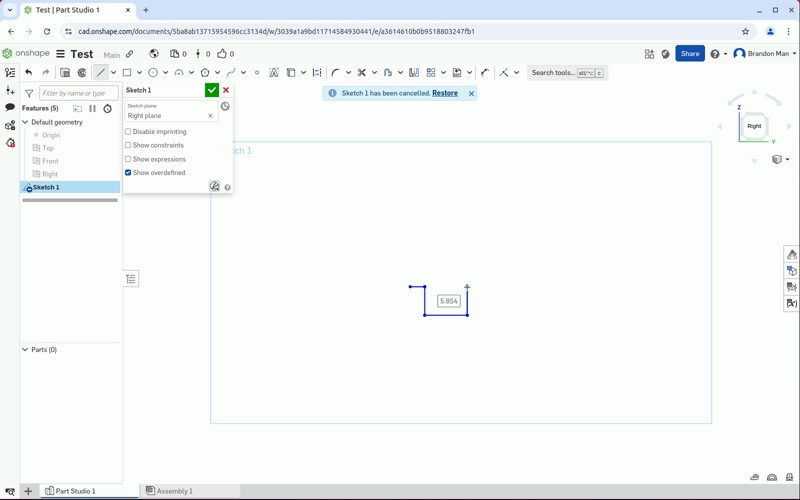
mouse_move(497, 286)
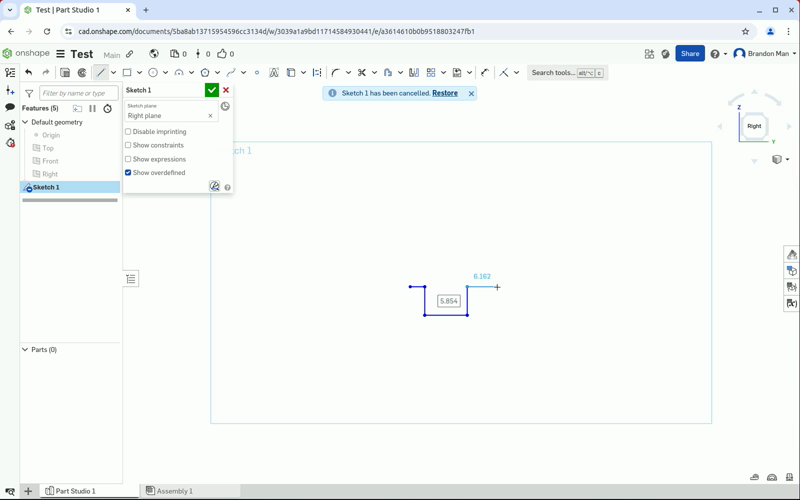
mouse_move(467, 257)
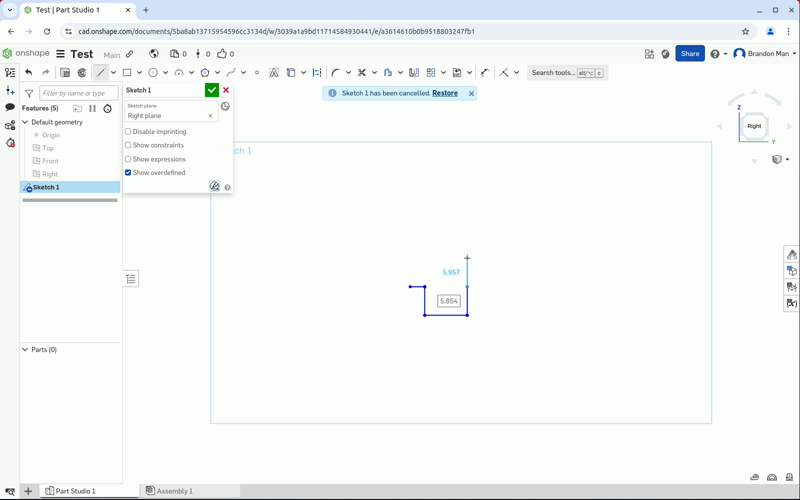
click(467, 257)
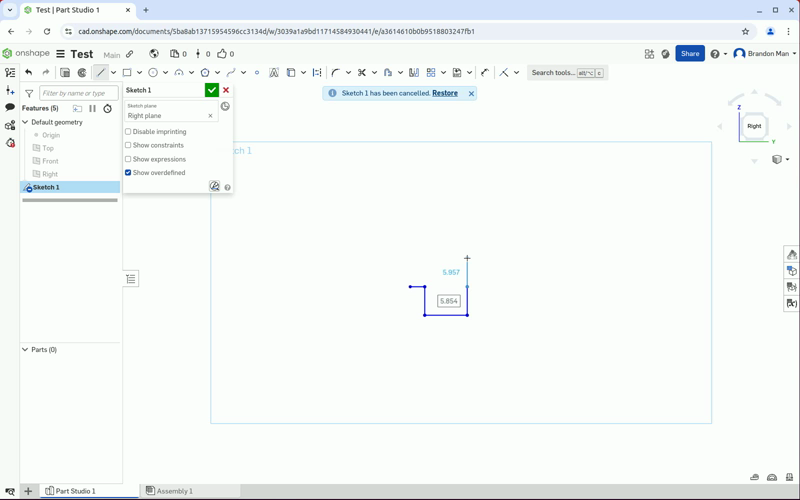
key_up(shift)
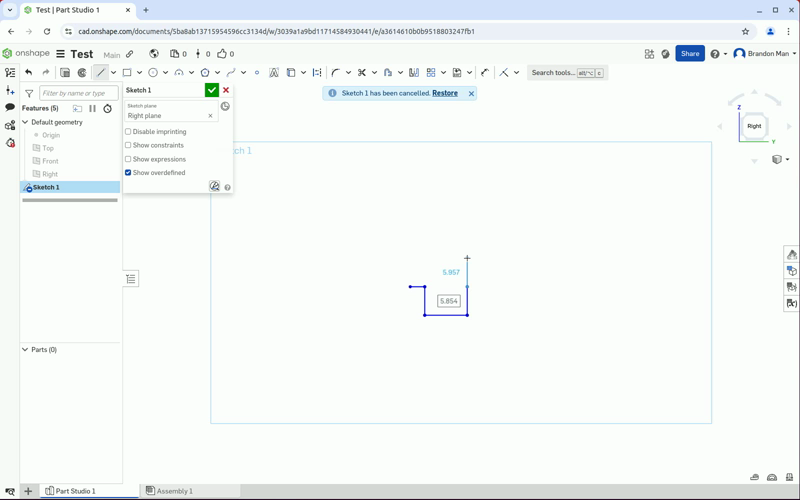
key_down(shift)
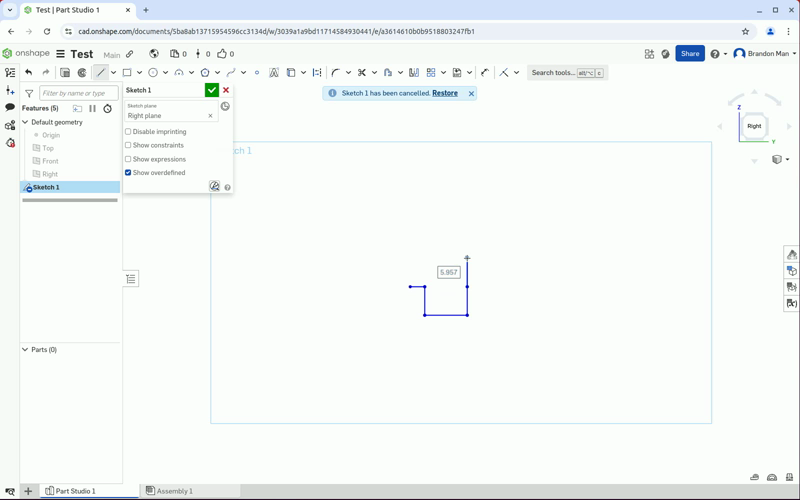
mouse_move(497, 257)
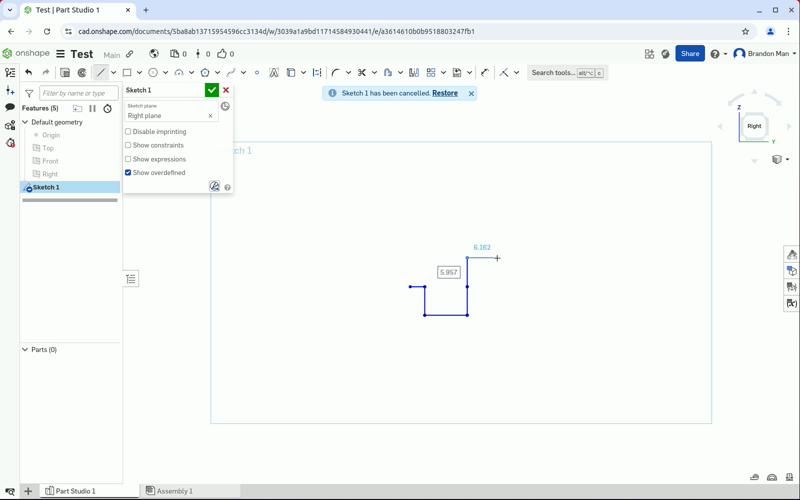
mouse_move(410, 257)
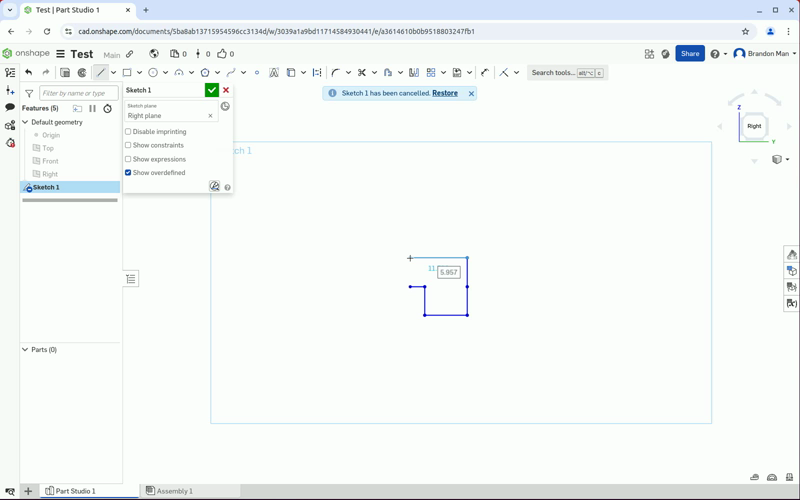
click(410, 257)
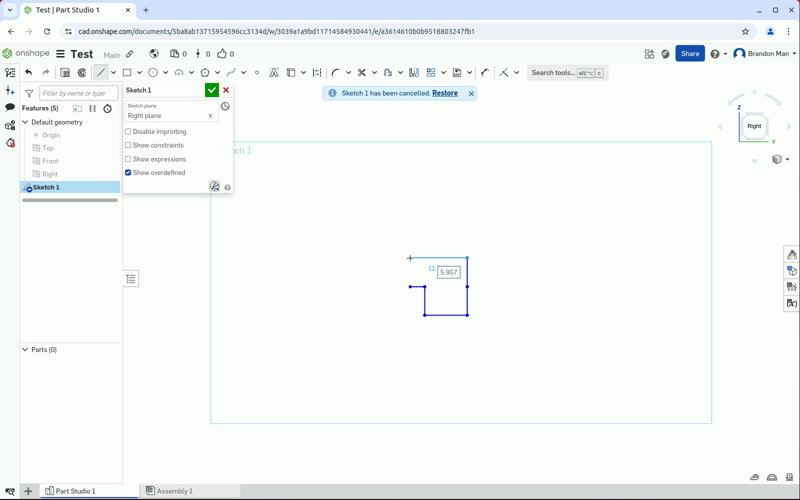
key_up(shift)
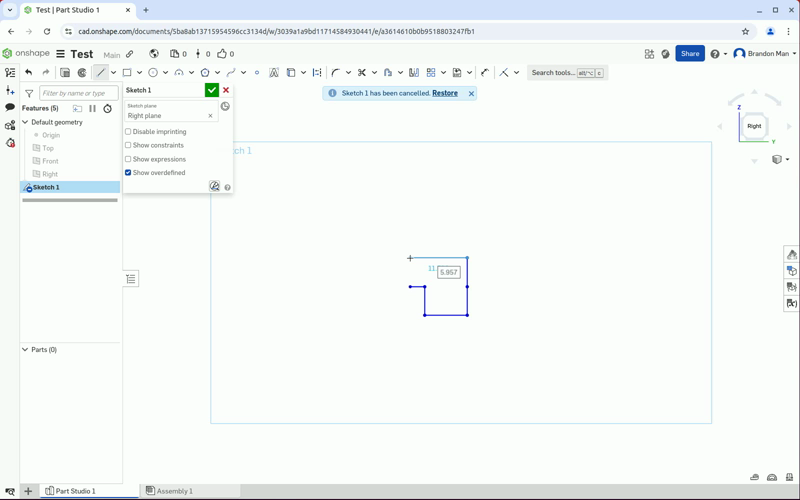
mouse_move(440, 257)
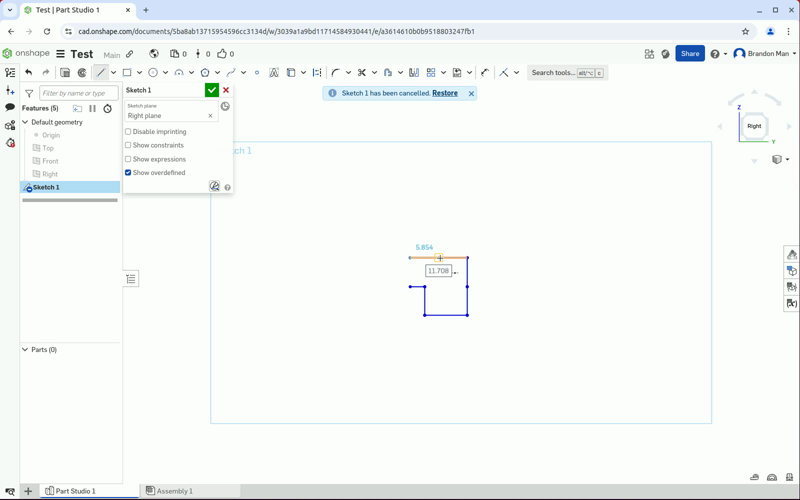
key_down(shift)
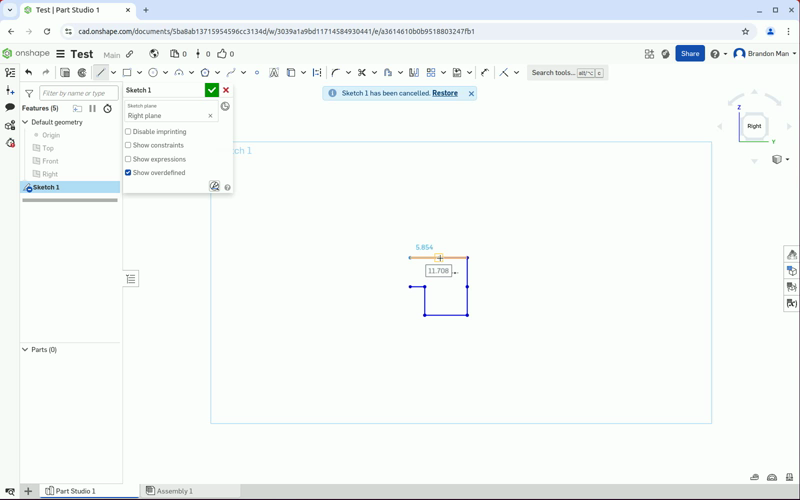
mouse_move(410, 286)
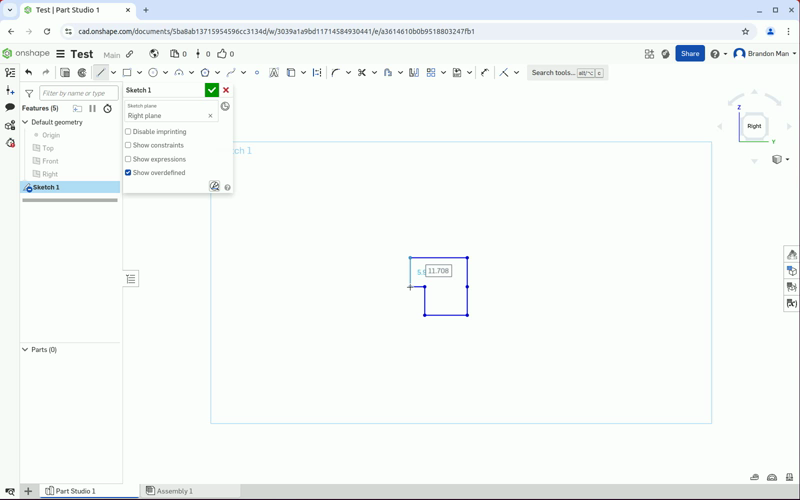
key_up(shift)
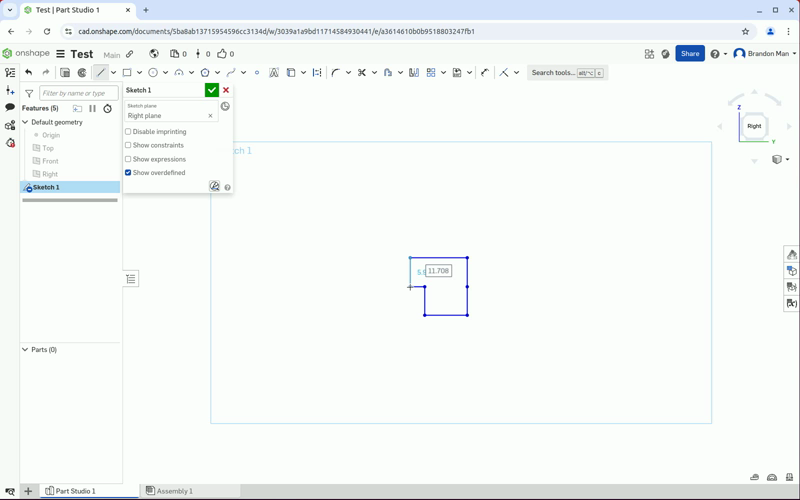
click(410, 286)
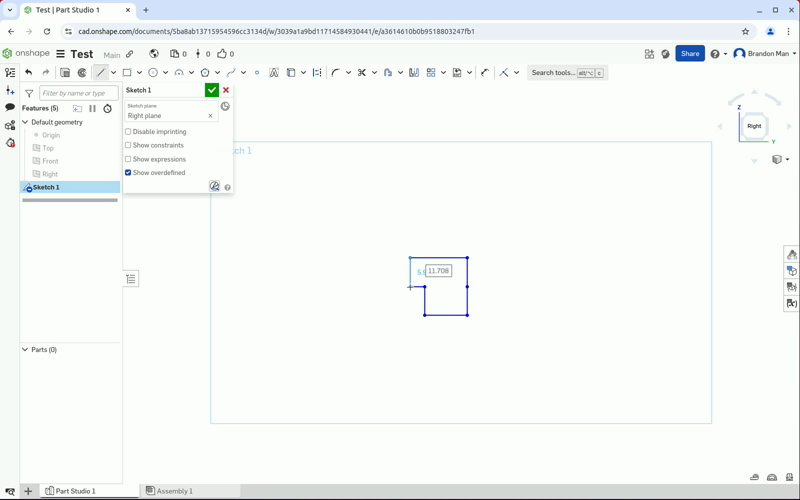
key(esc)
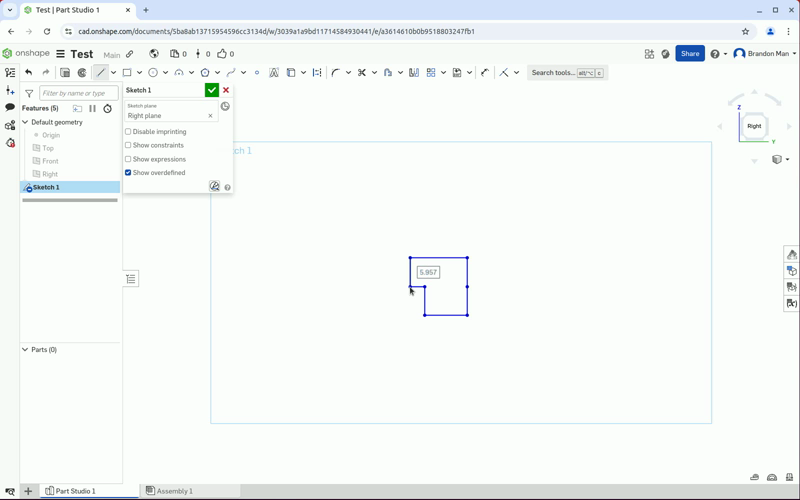
mouse_move(436, 262)
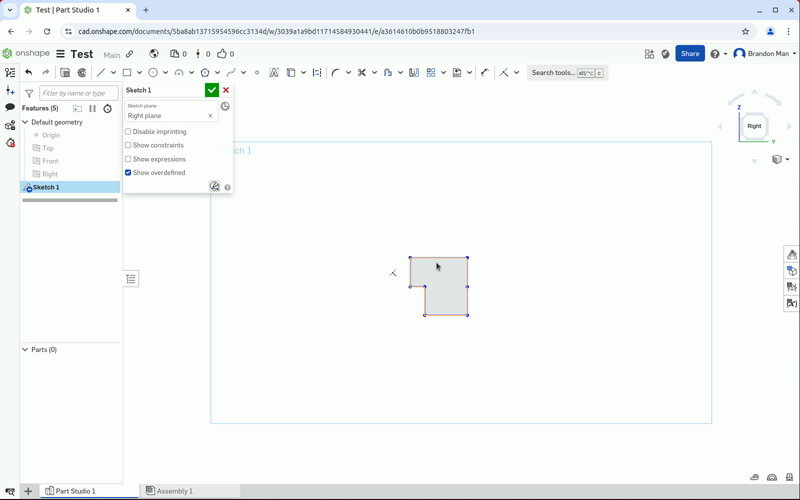
click(436, 262)
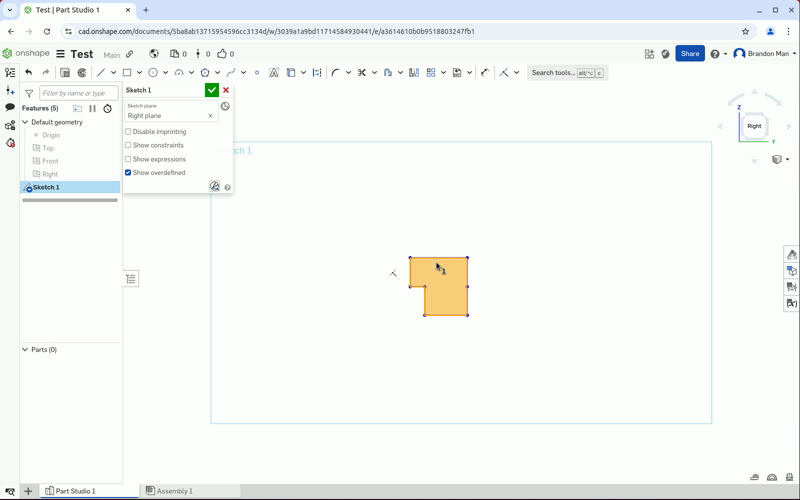
mouse_move(73, 352)
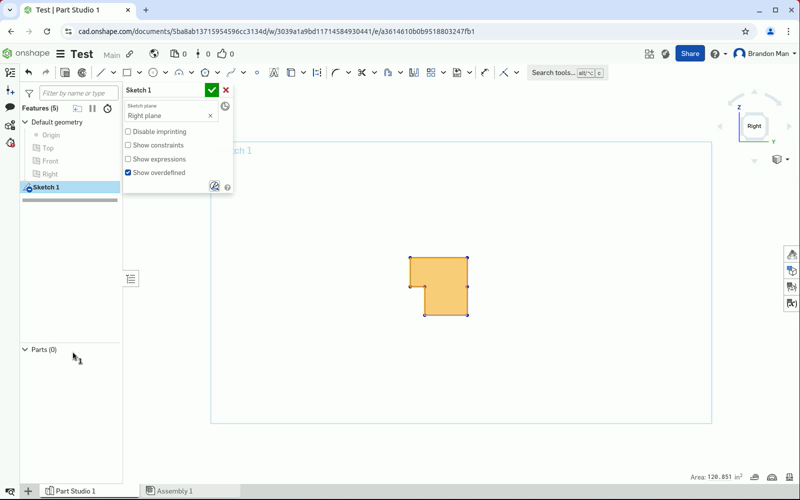
key(shift+y)
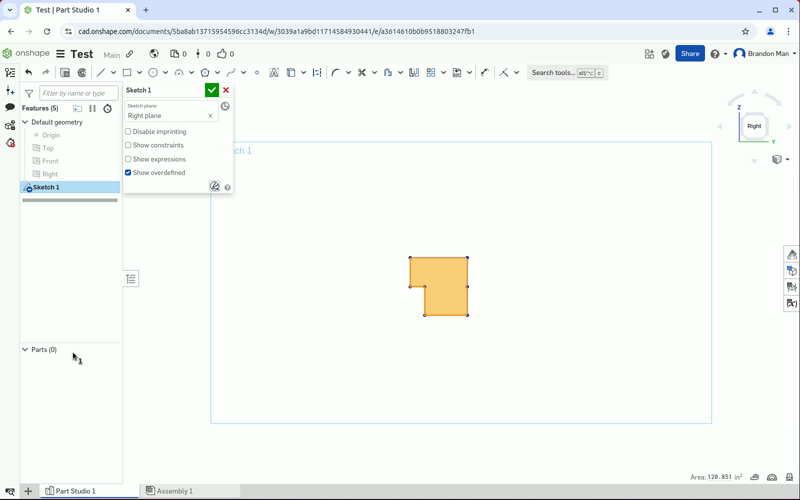
key(shift+e)
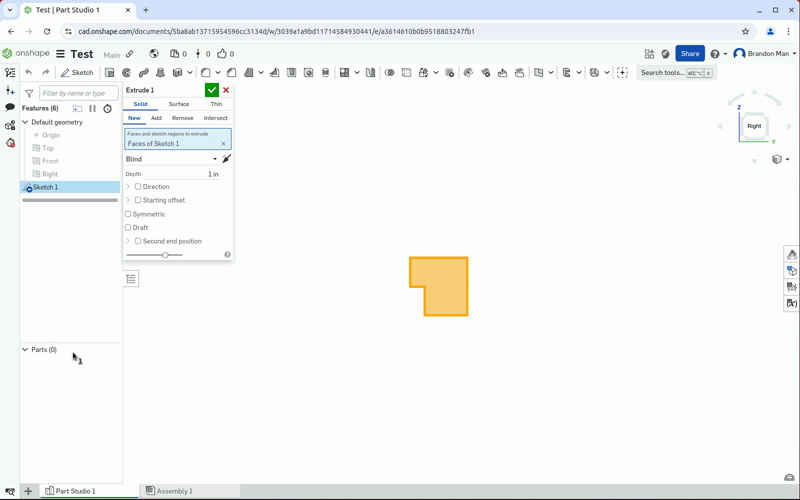
mouse_move(143, 106)
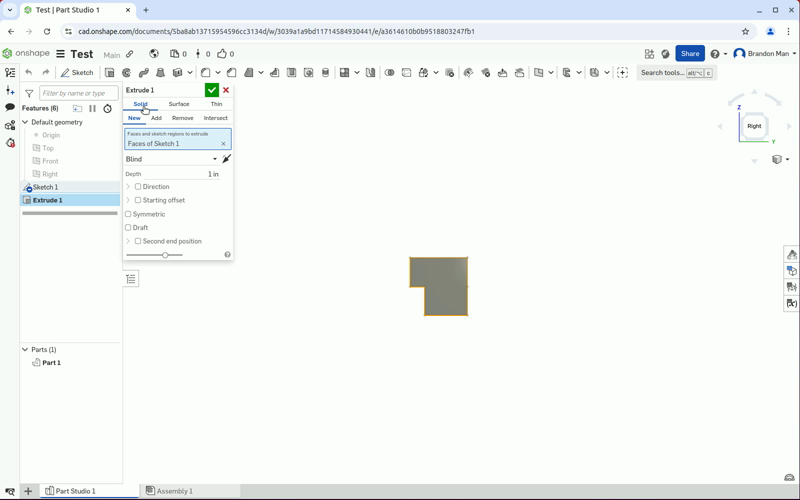
click(143, 106)
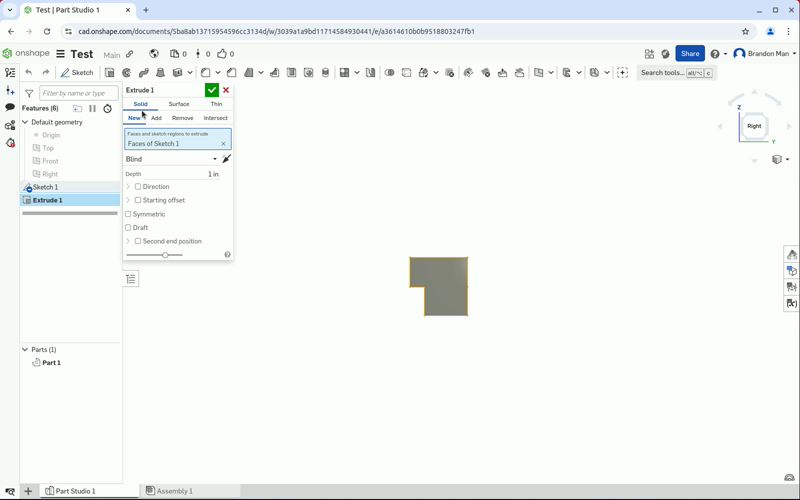
mouse_move(137, 120)
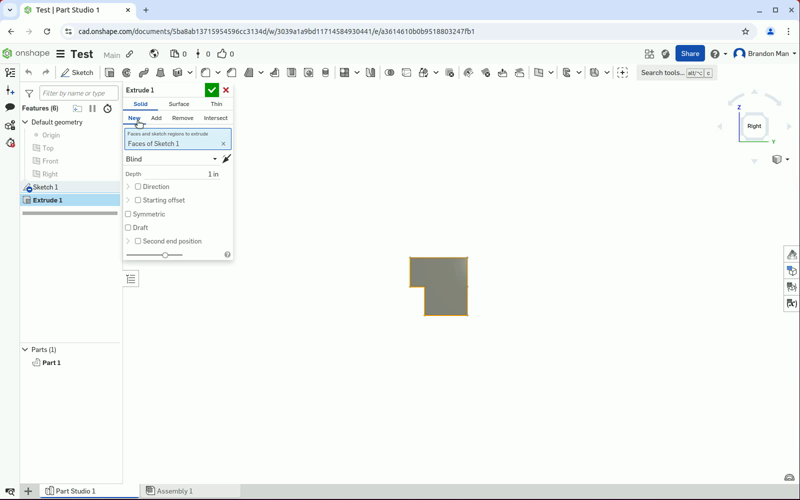
click(137, 120)
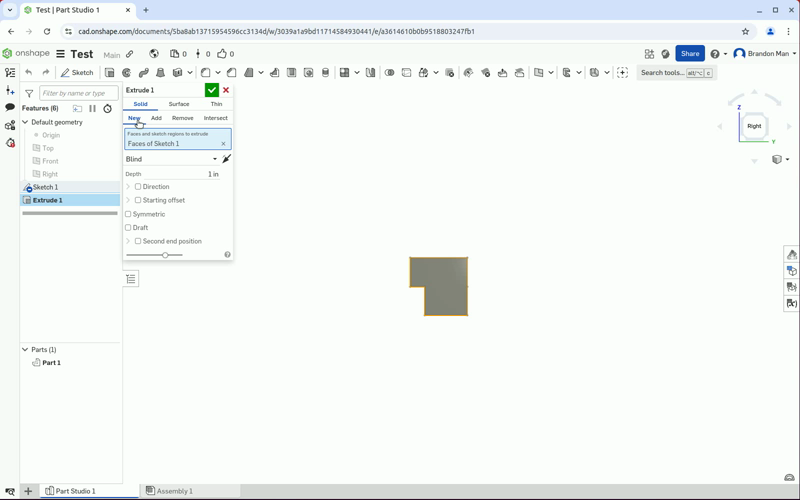
key(tab, 4)
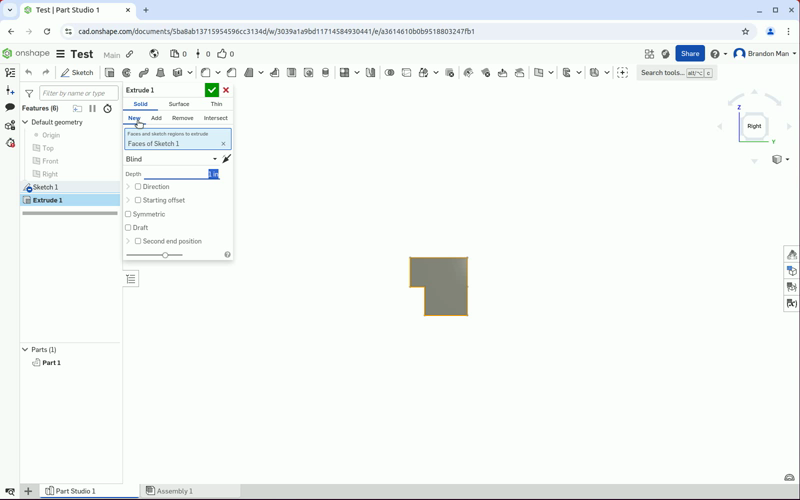
text(23.108)
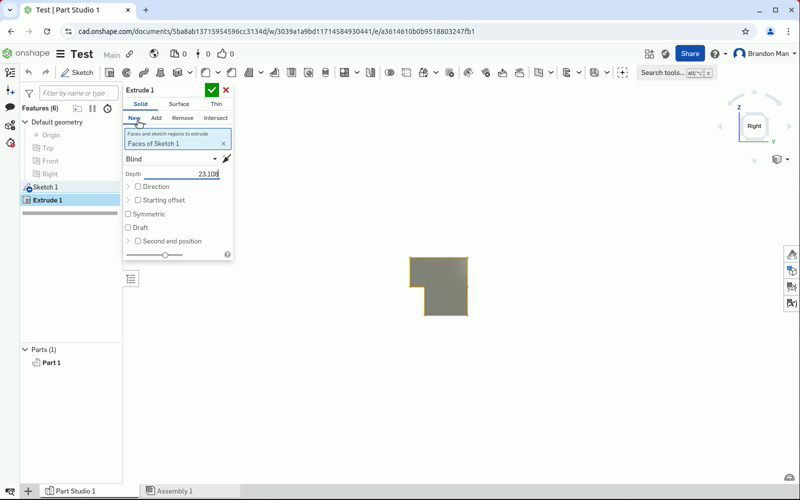
key(enter)
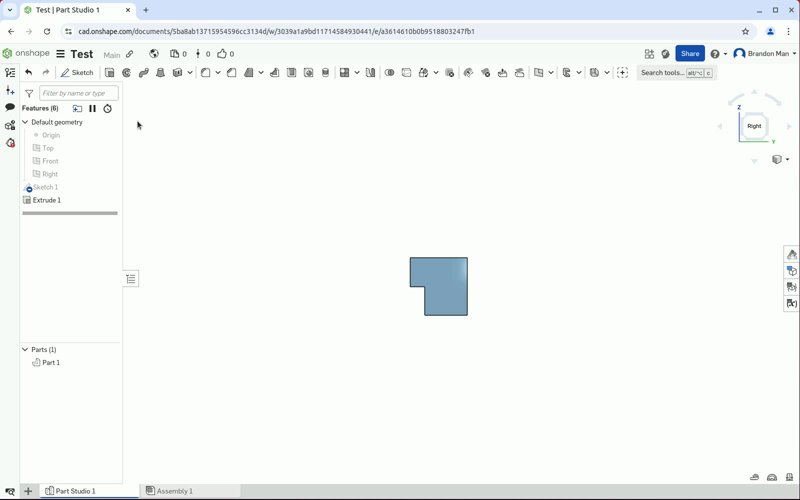
key(shift+h)
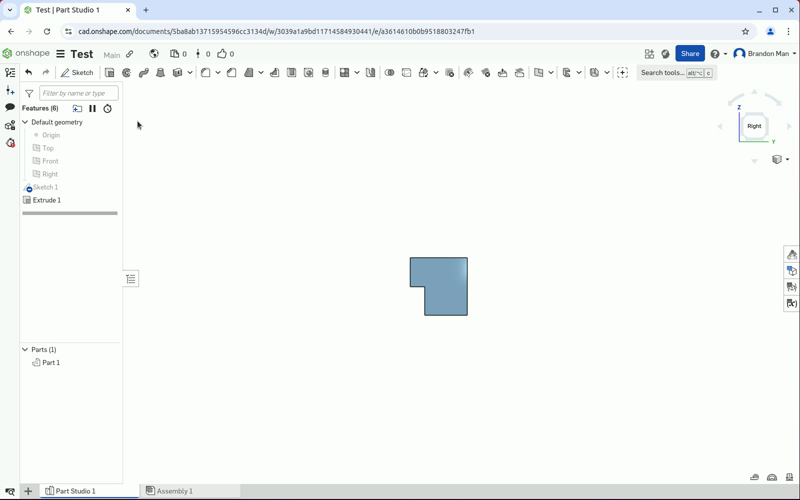
key(shift+h)
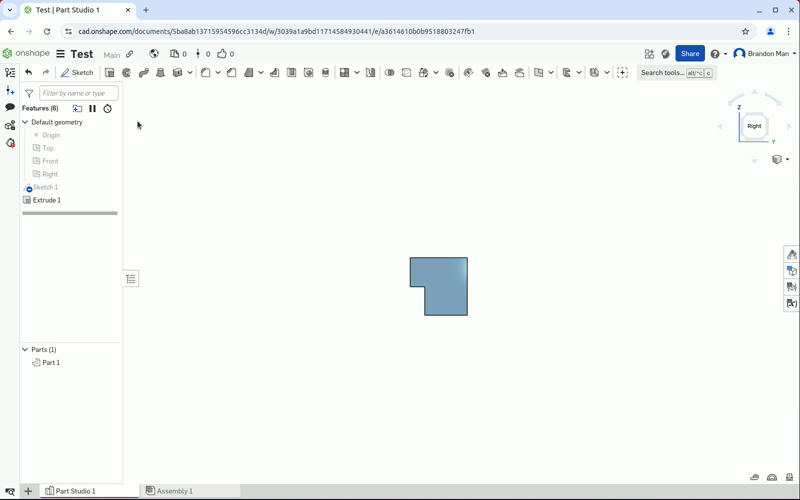
mouse_move(73, 189)
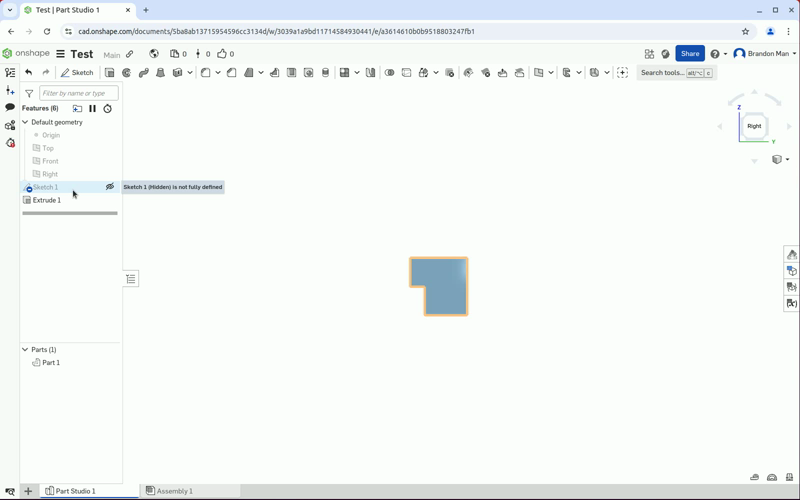
click(73, 189)
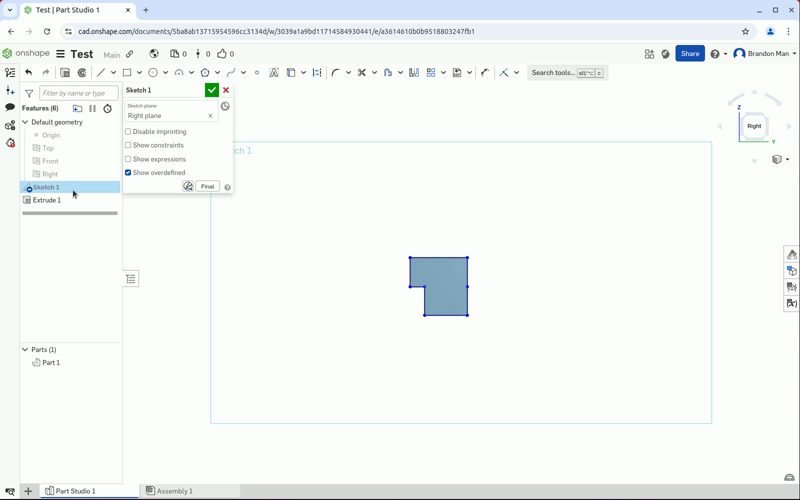
mouse_move(229, 92)
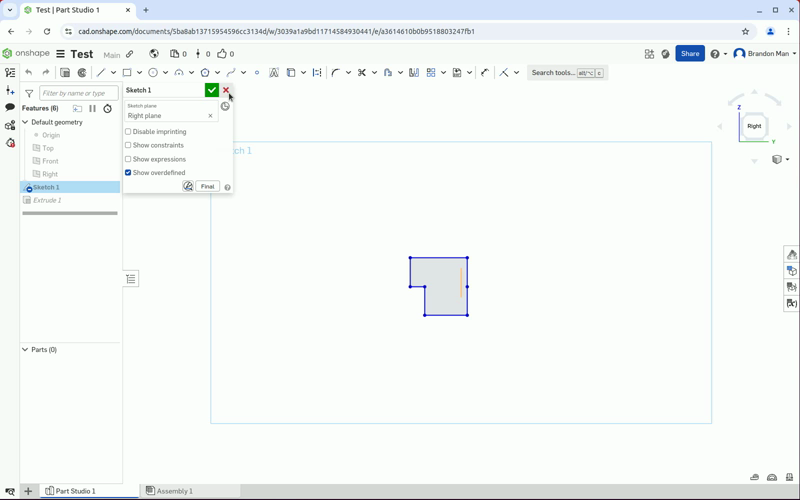
click(229, 92)
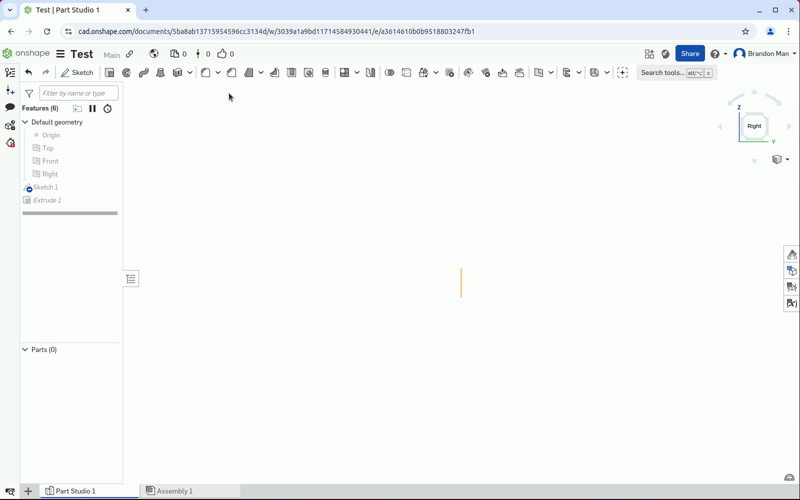
mouse_move(73, 352)
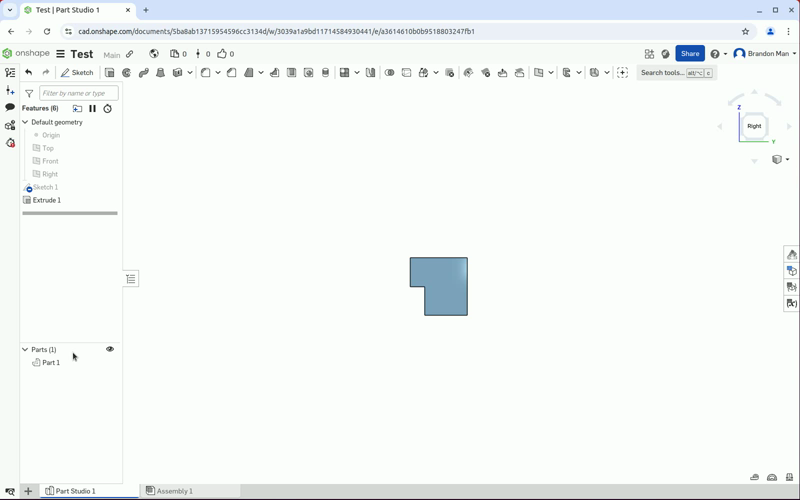
key(y)
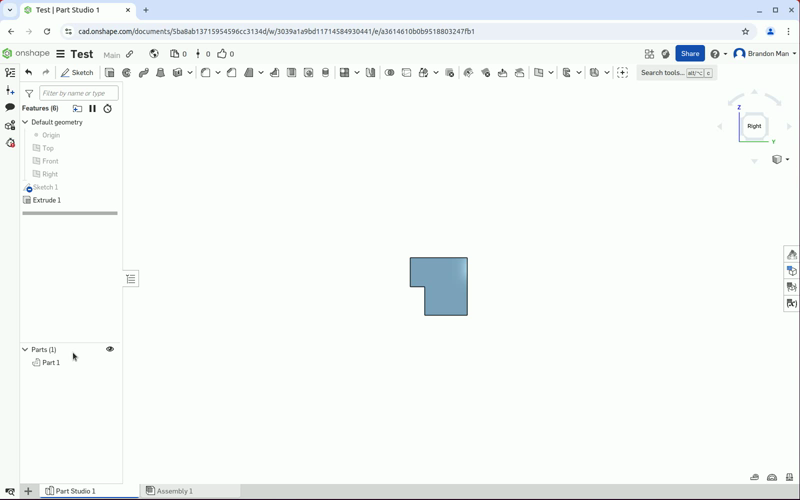
key(shift+p)
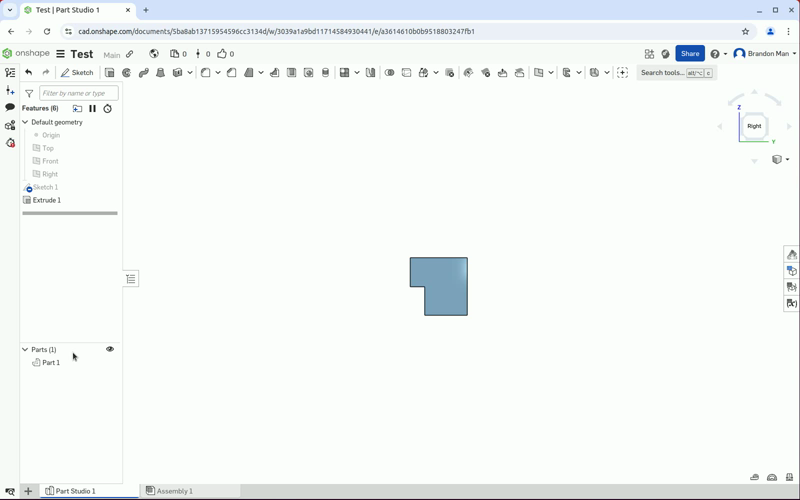
key(space)
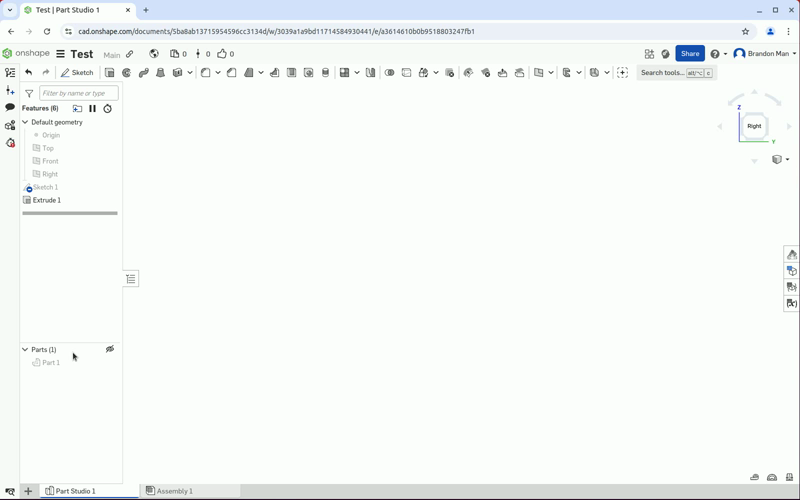
key_down(shift)
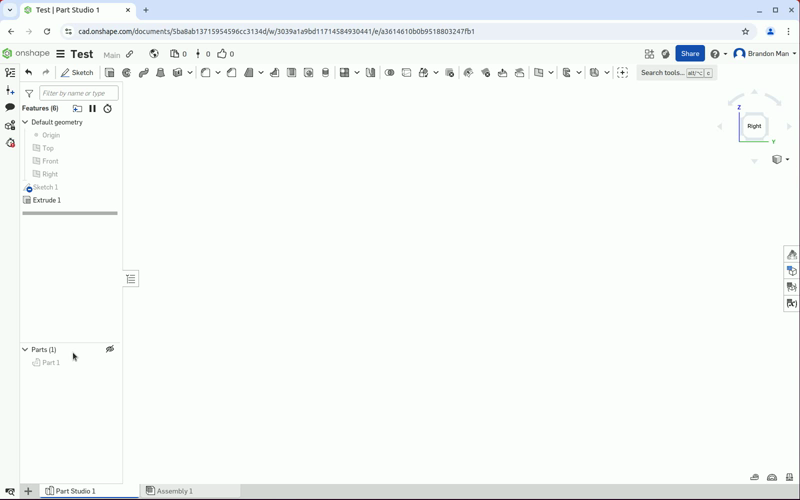
key(right)
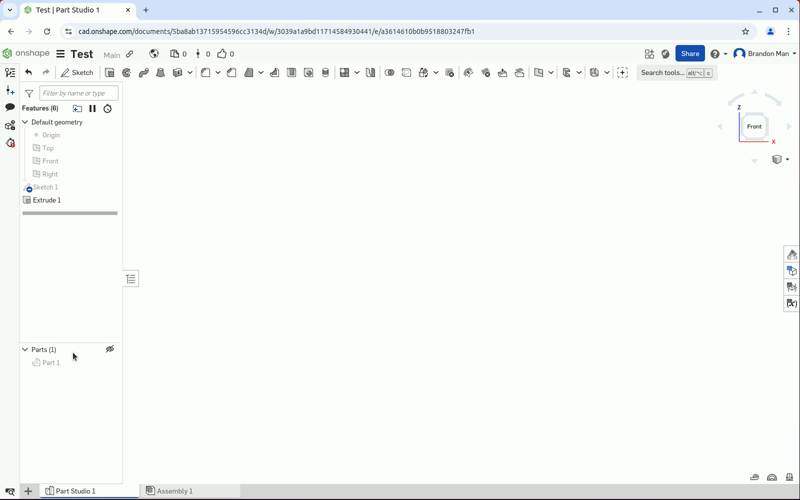
key_up(shift)
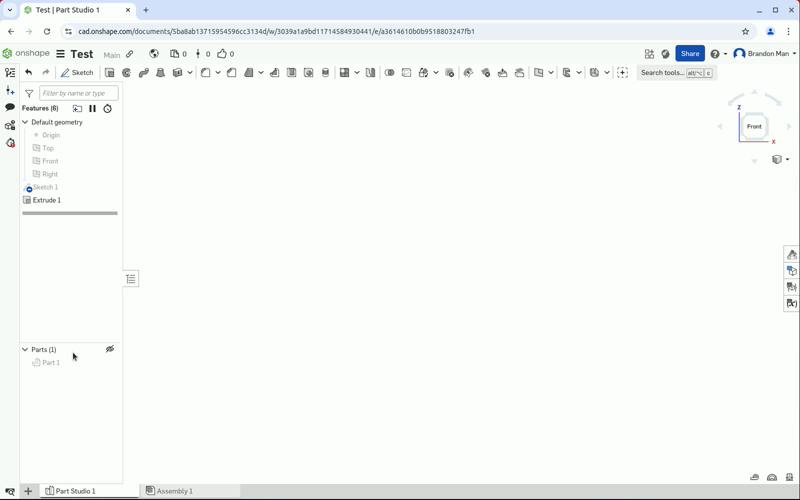
key(space)
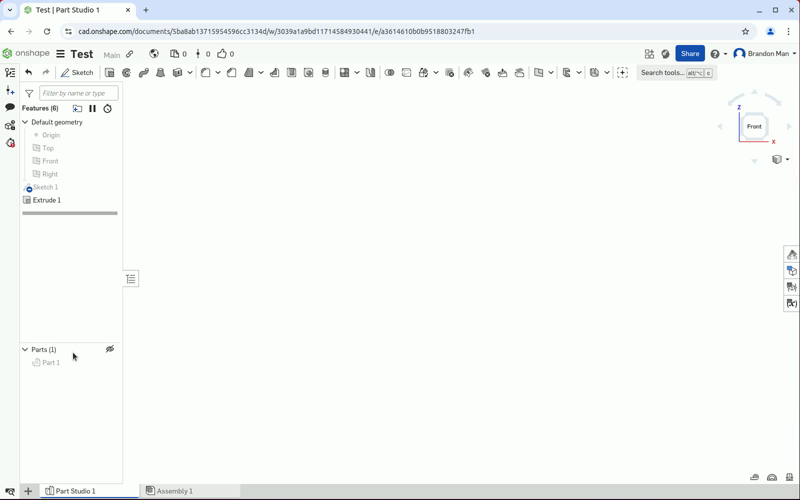
key_down(shift)
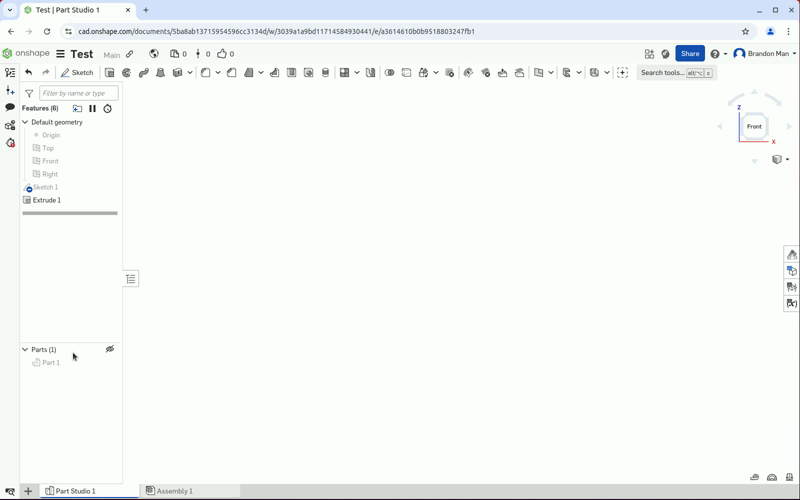
key(down)
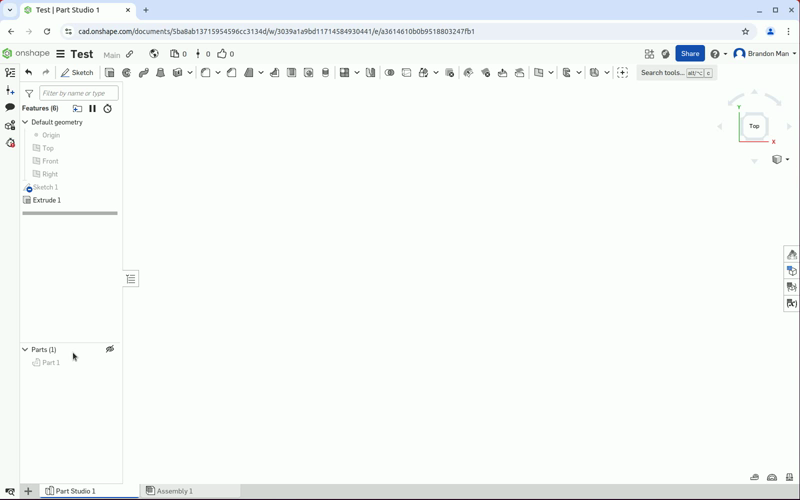
key_up(shift)
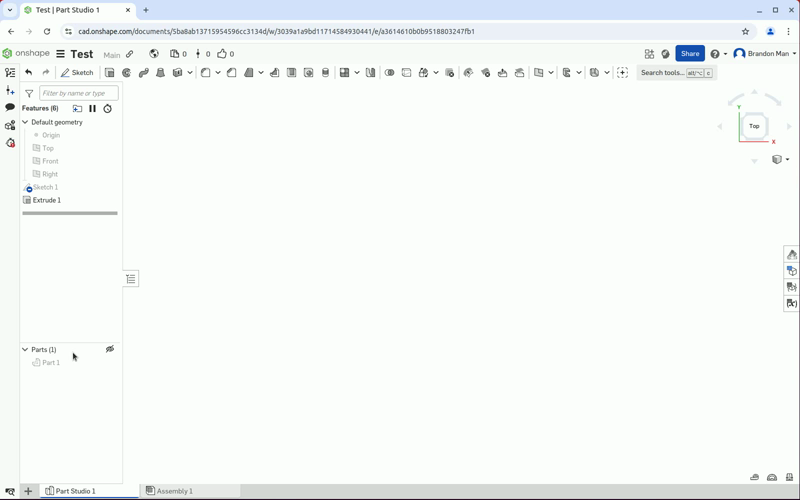
mouse_move(73, 352)
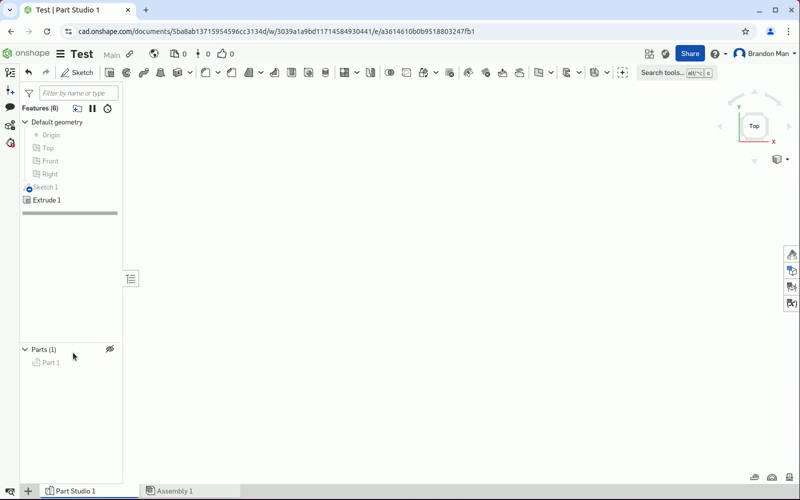
key(shift+y)
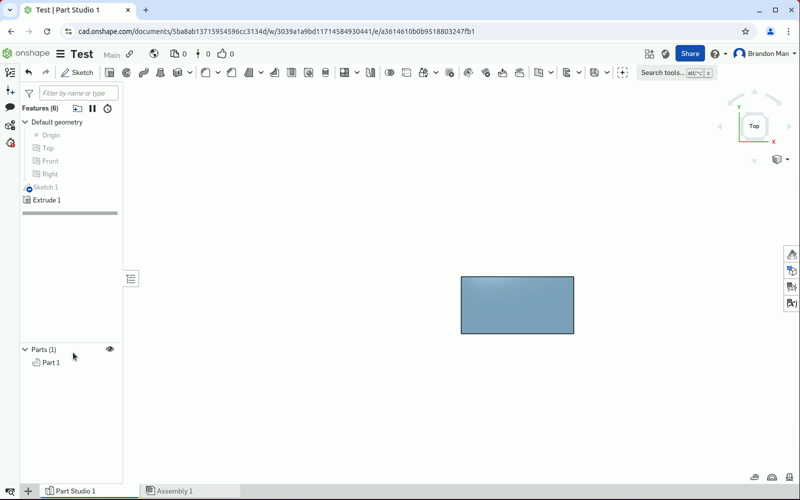
mouse_move(541, 75)
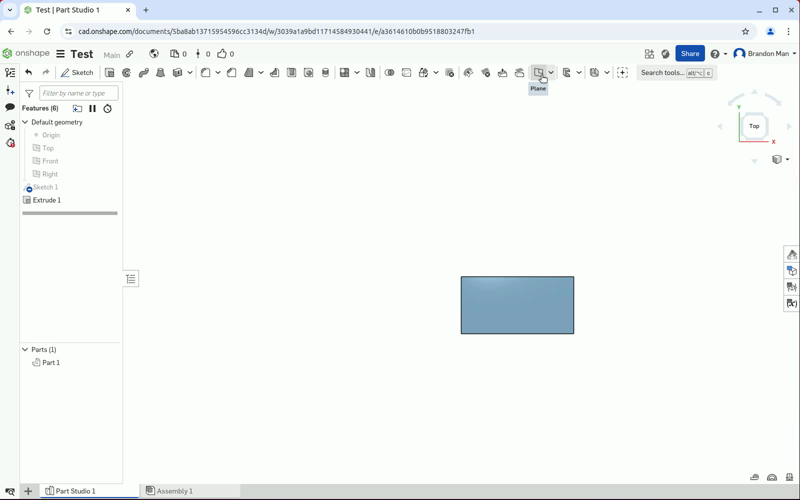
click(541, 75)
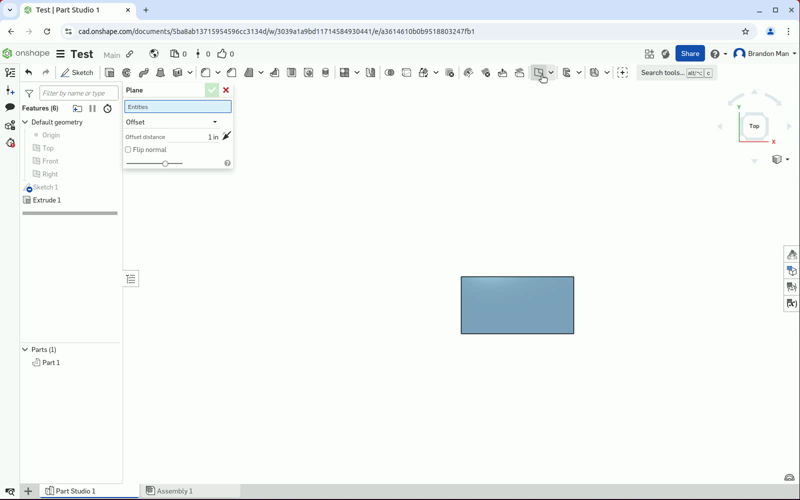
mouse_move(73, 150)
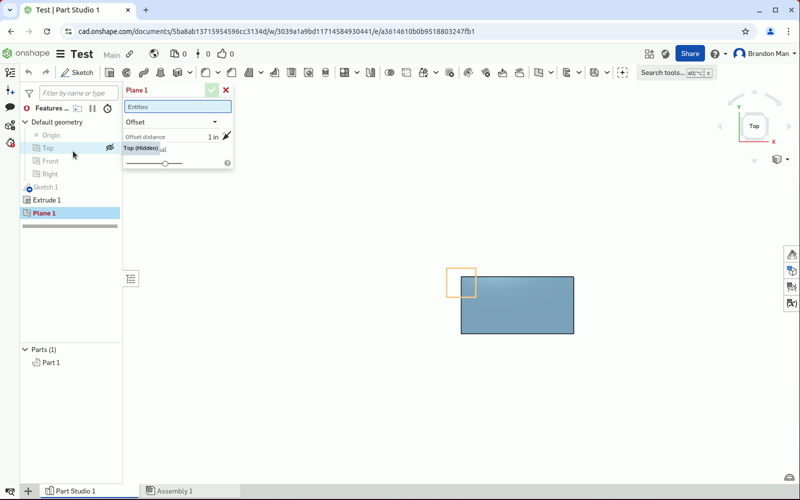
click(73, 150)
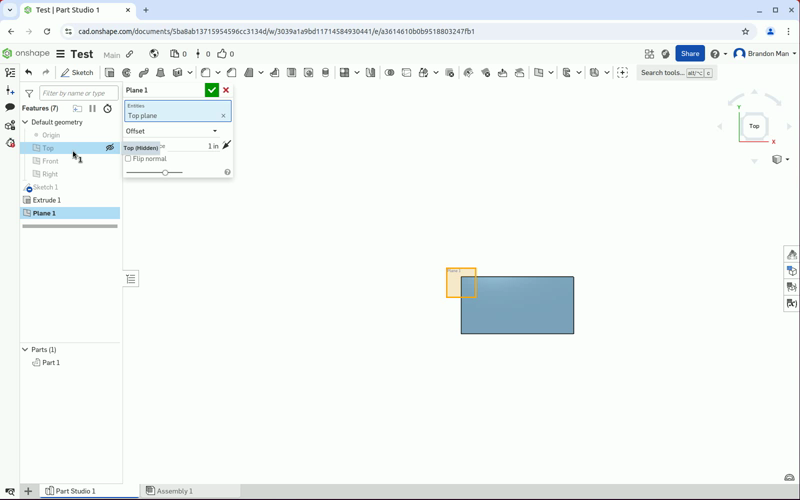
key(tab, 2)
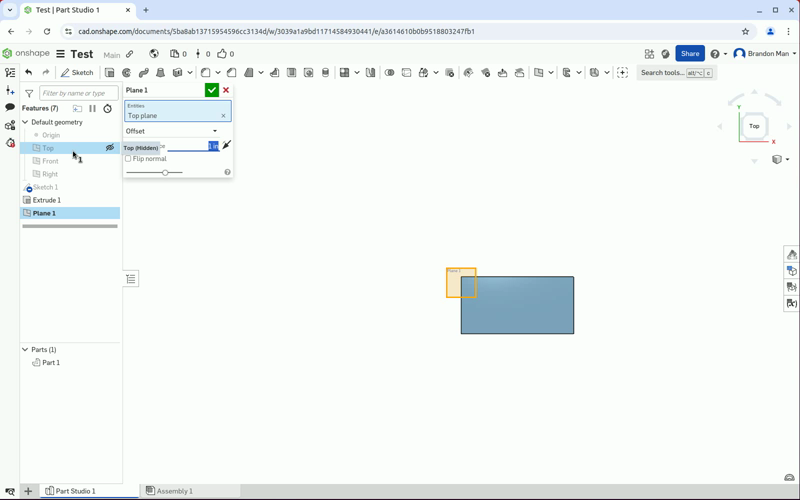
text(5.053)
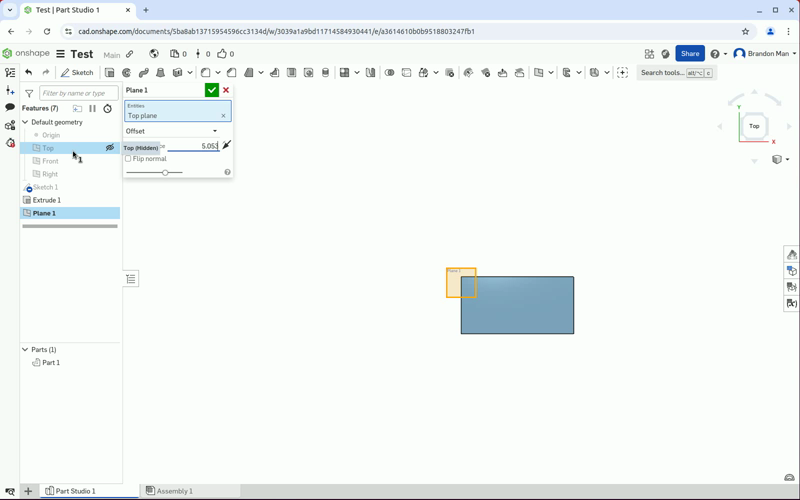
key(enter, 2)
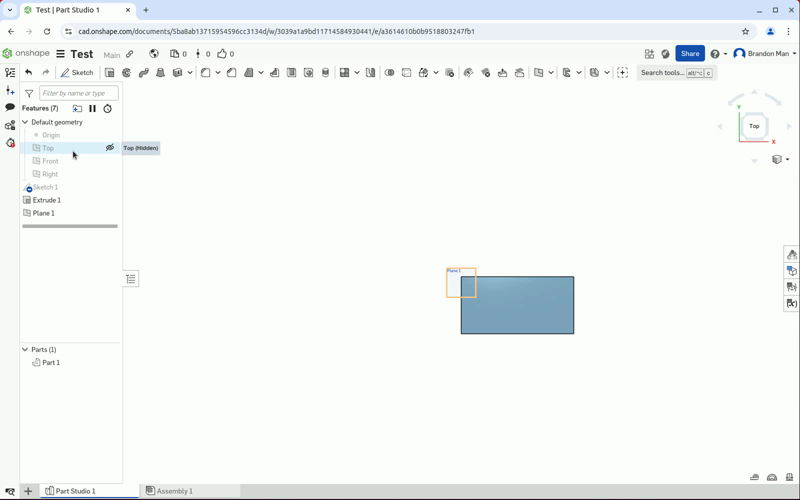
key(shift+s)
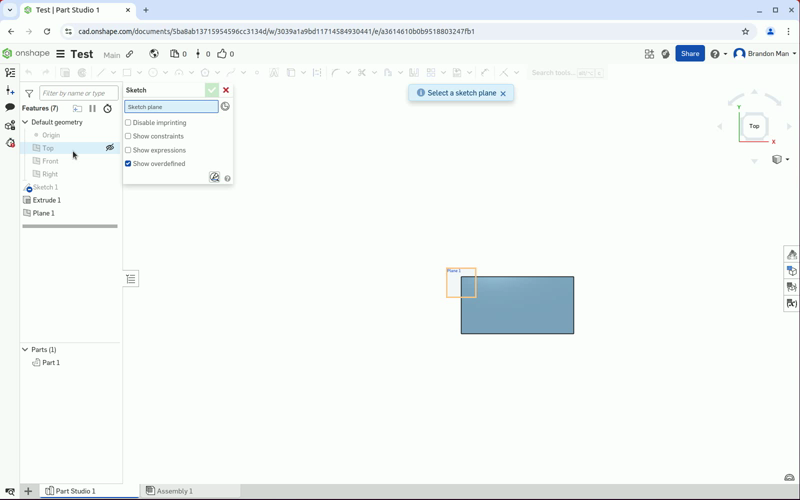
mouse_move(73, 215)
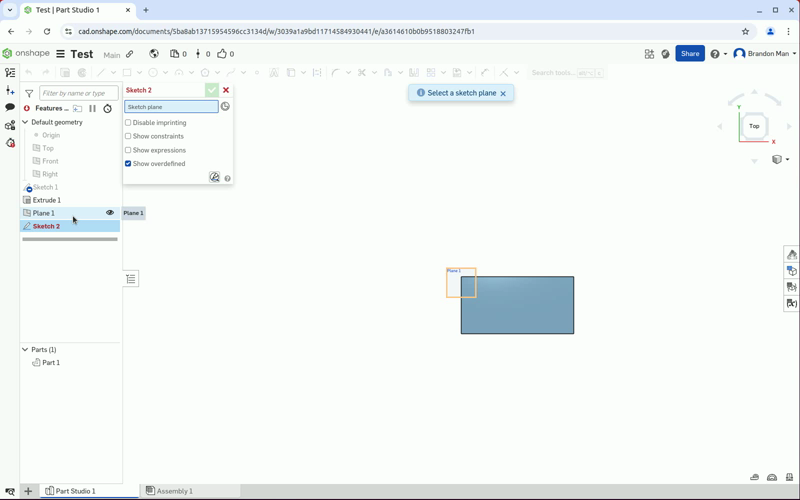
click(73, 215)
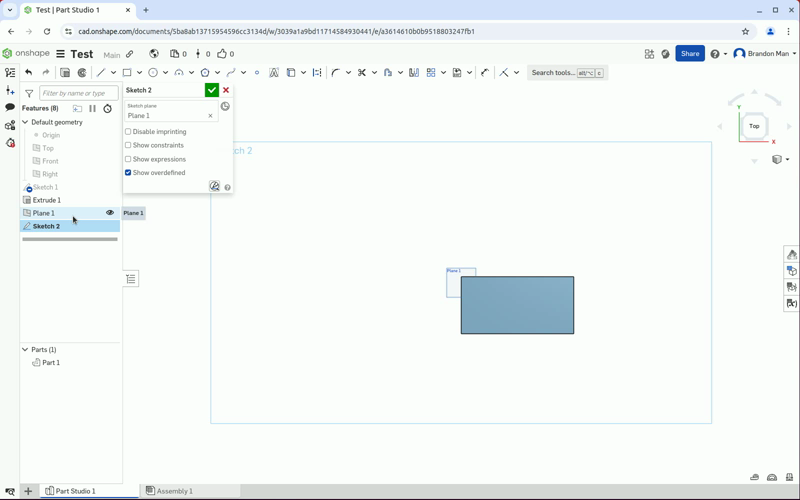
mouse_move(73, 352)
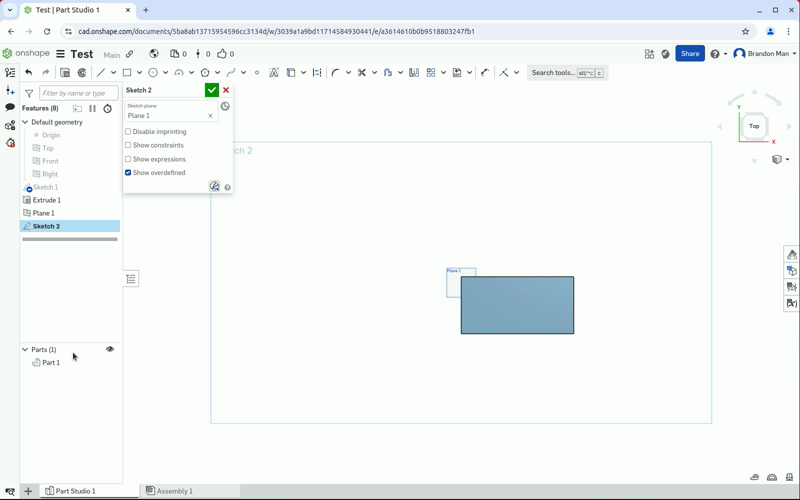
key(y)
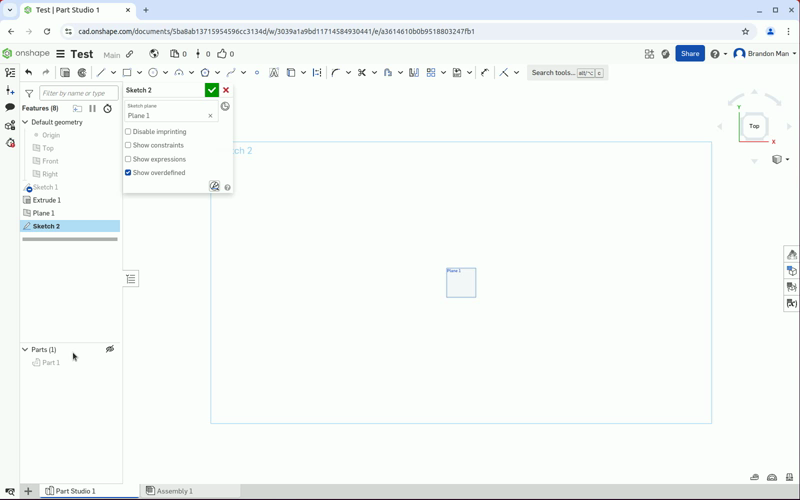
key(l)
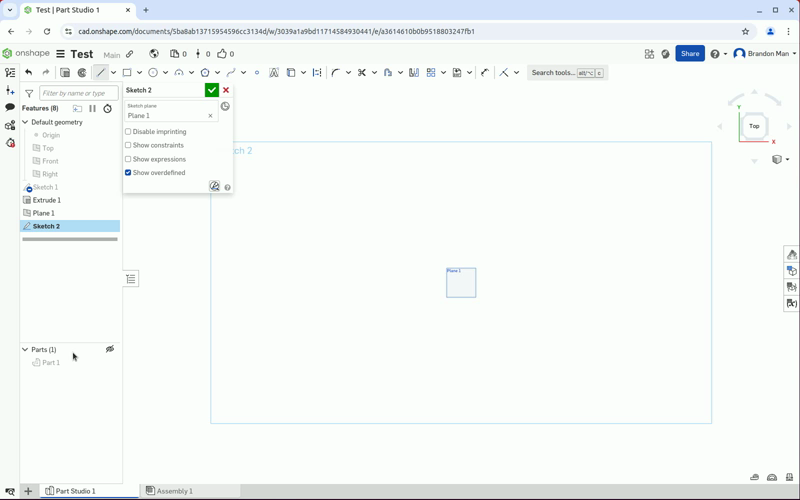
key_down(shift)
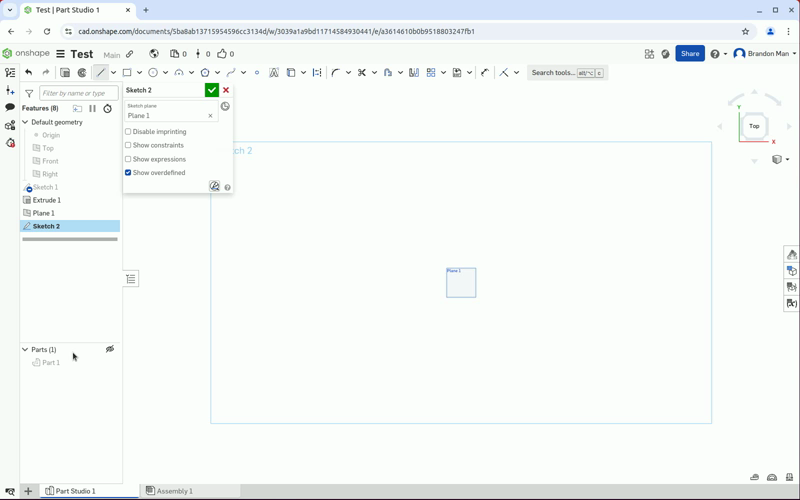
mouse_move(474, 333)
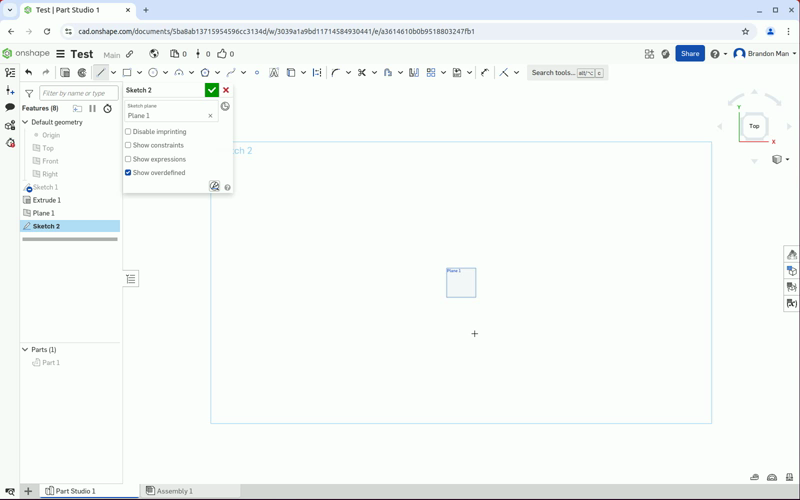
click(474, 333)
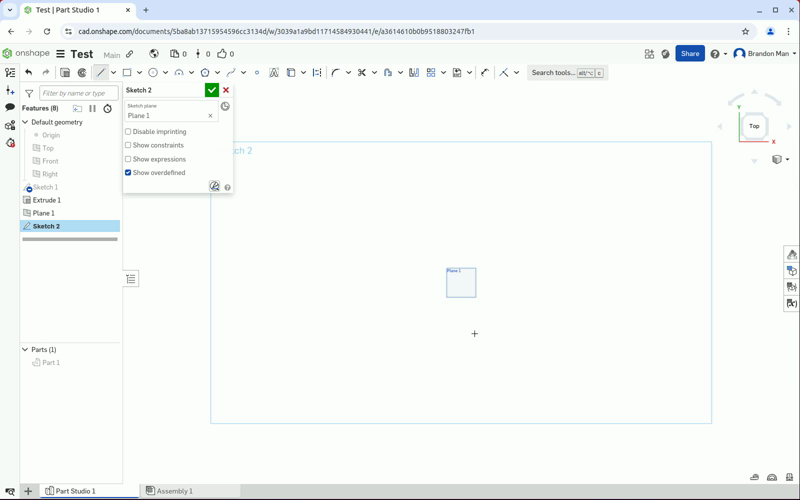
key_up(shift)
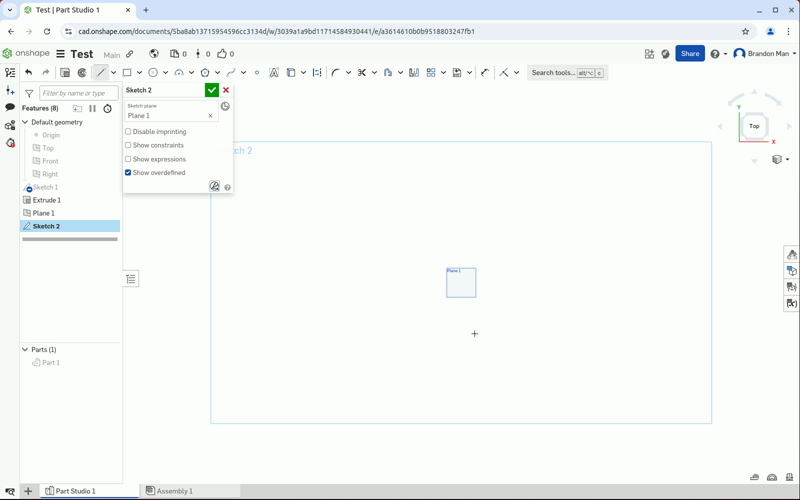
key_down(shift)
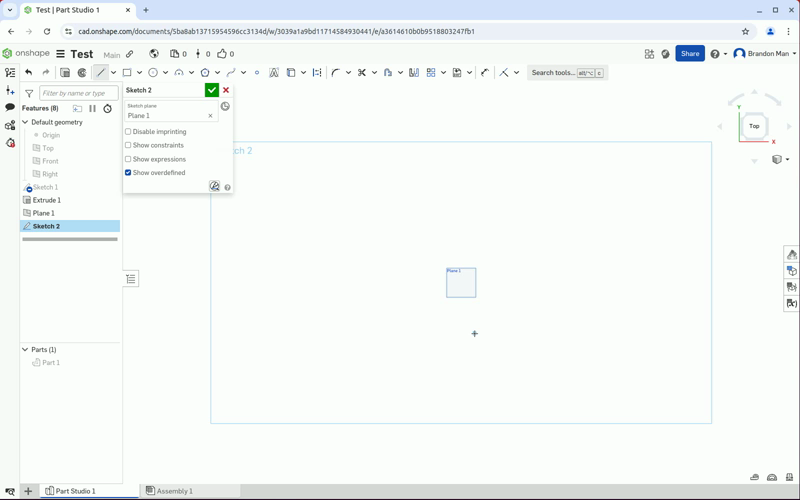
mouse_move(504, 333)
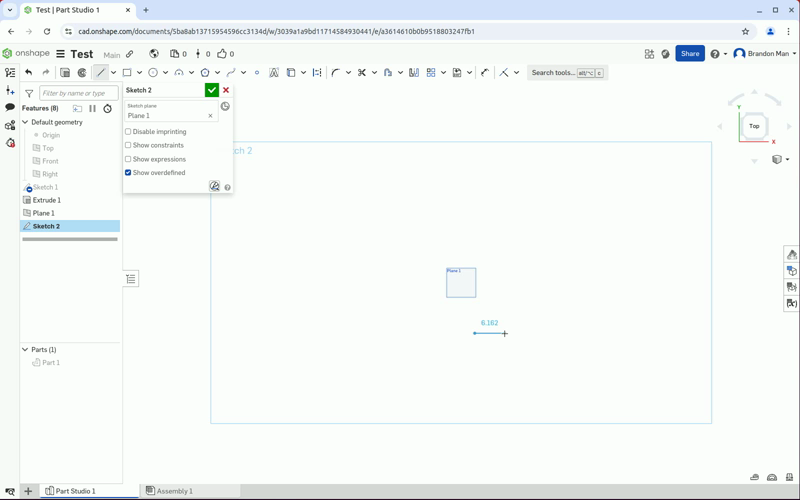
mouse_move(531, 333)
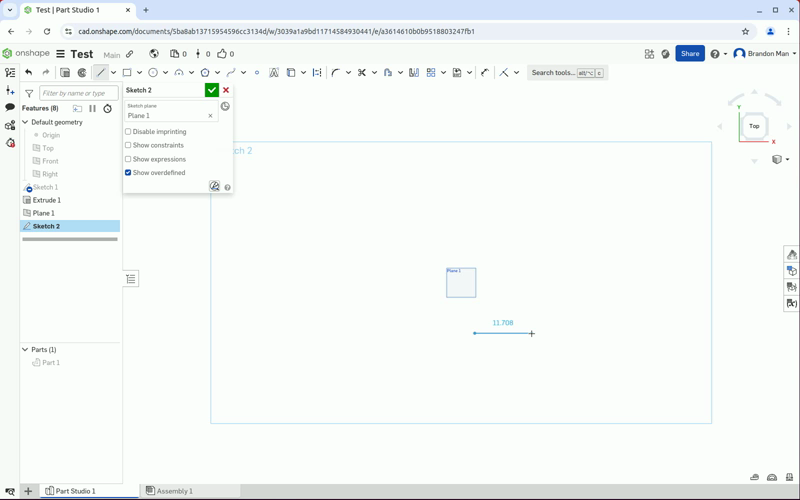
click(531, 333)
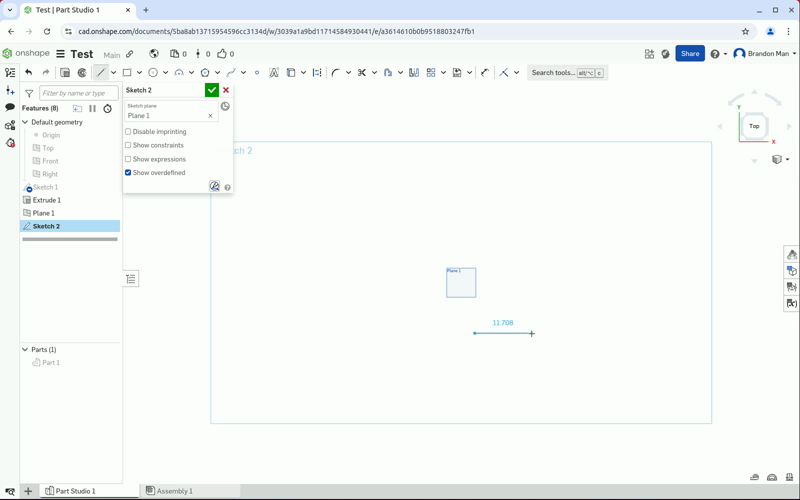
key_up(shift)
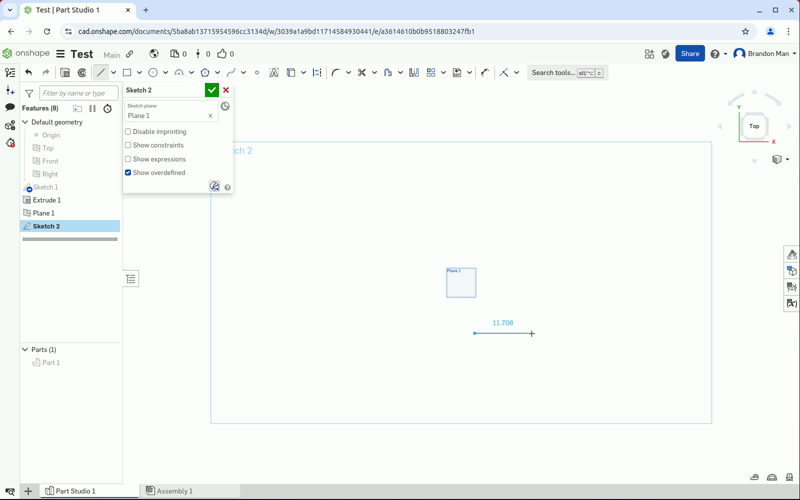
key_down(shift)
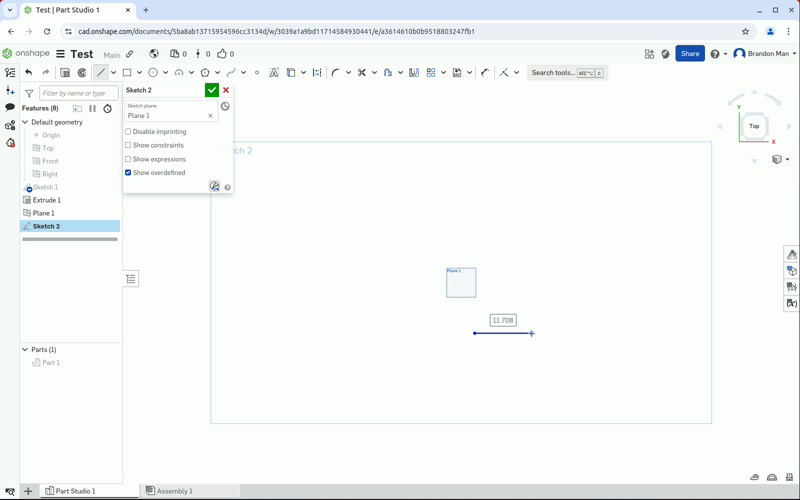
mouse_move(561, 333)
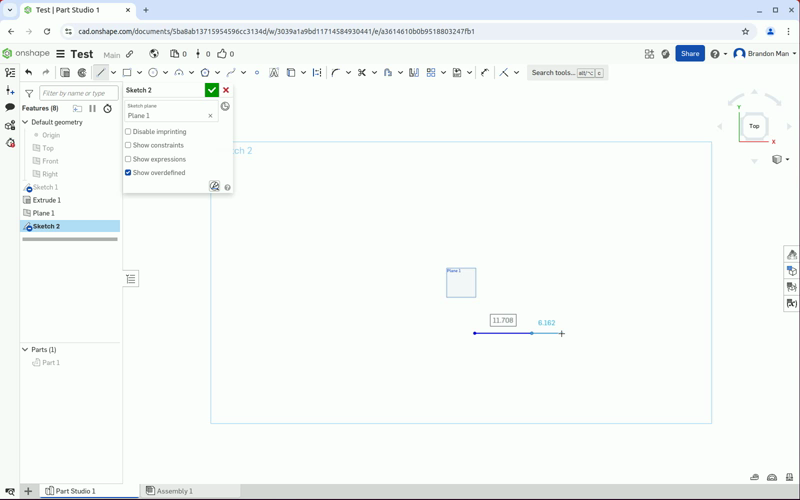
mouse_move(531, 290)
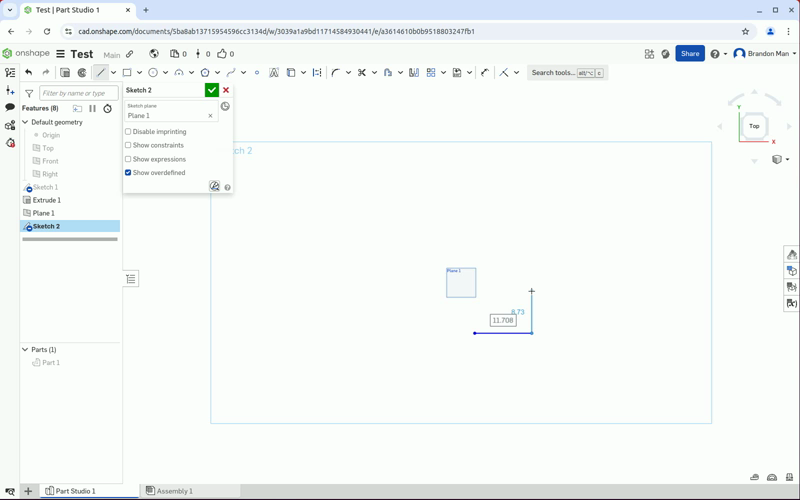
click(531, 290)
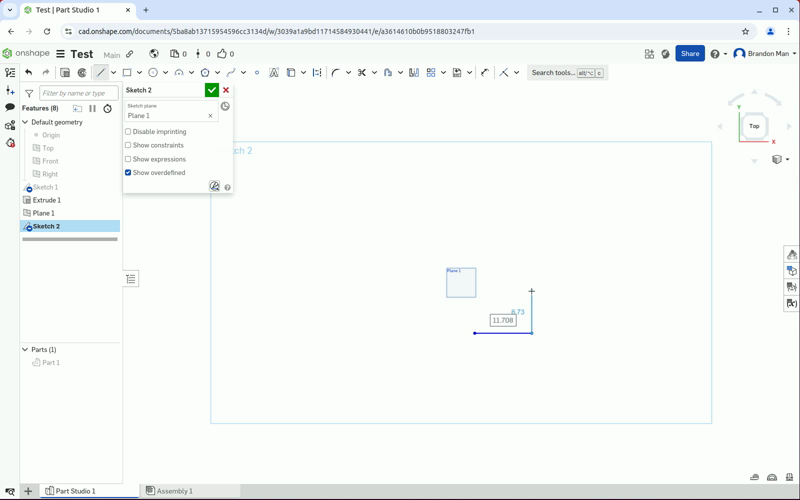
key_up(shift)
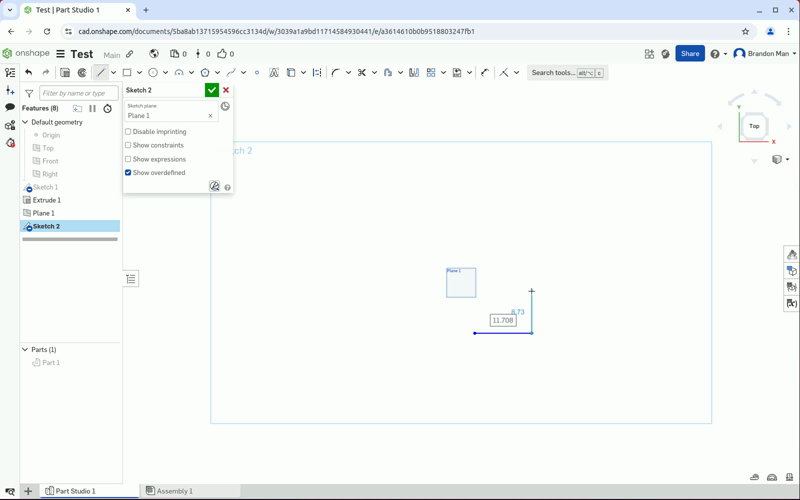
key_down(shift)
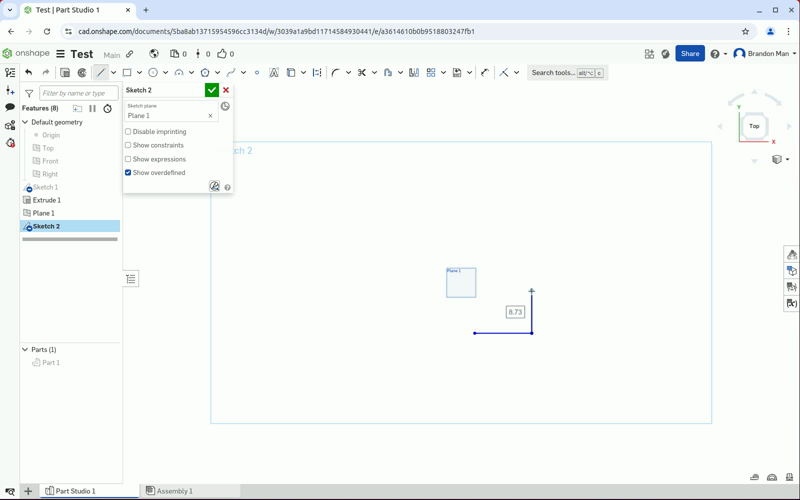
mouse_move(561, 290)
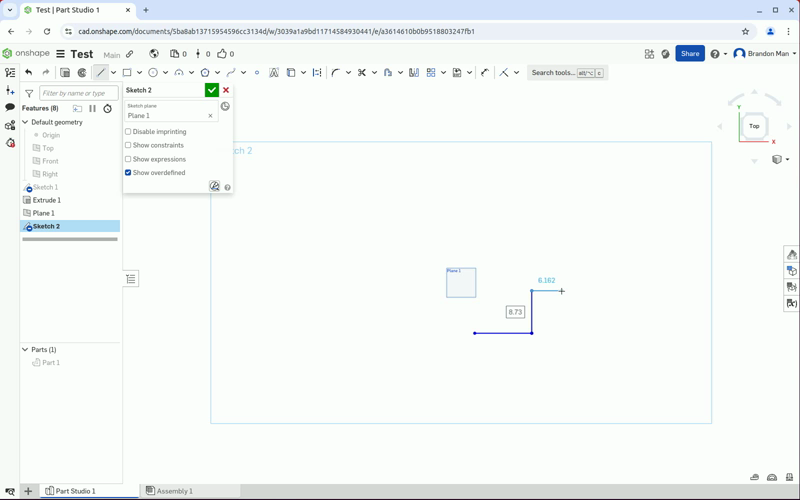
mouse_move(474, 290)
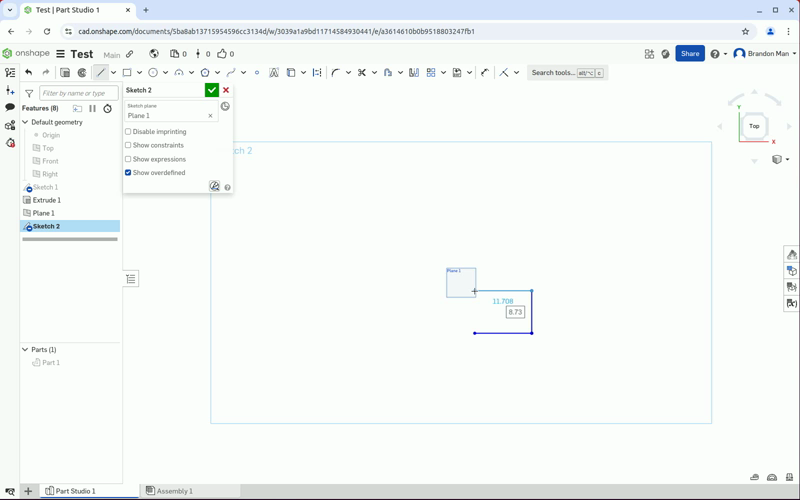
click(474, 290)
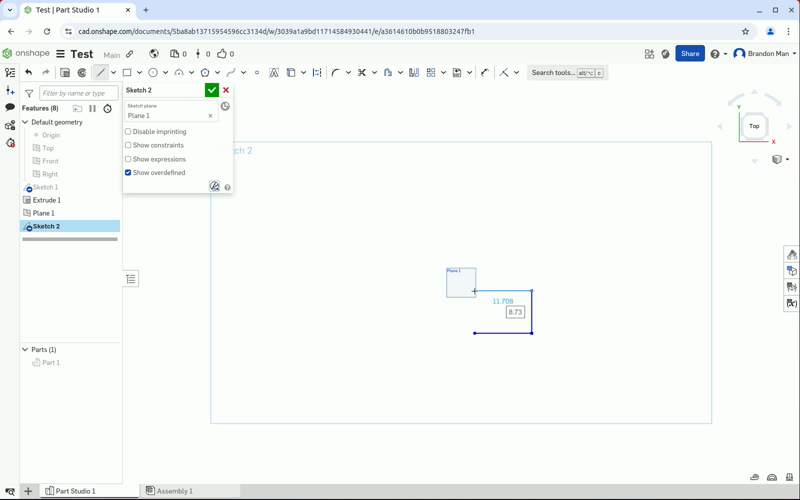
key_up(shift)
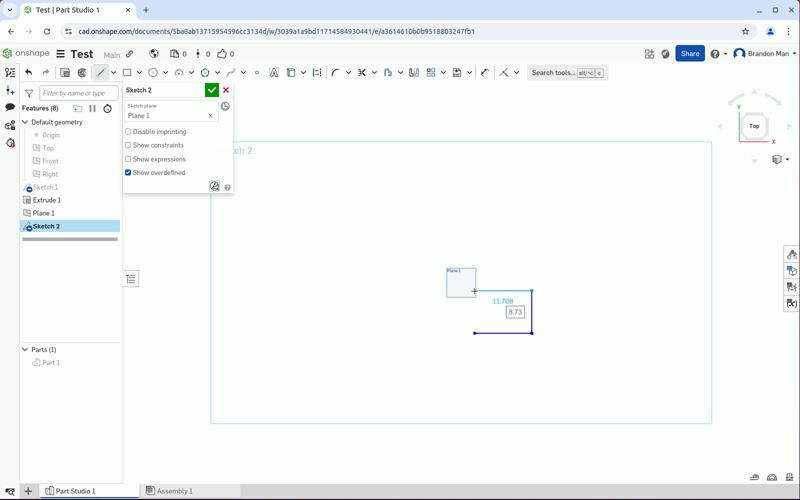
mouse_move(504, 290)
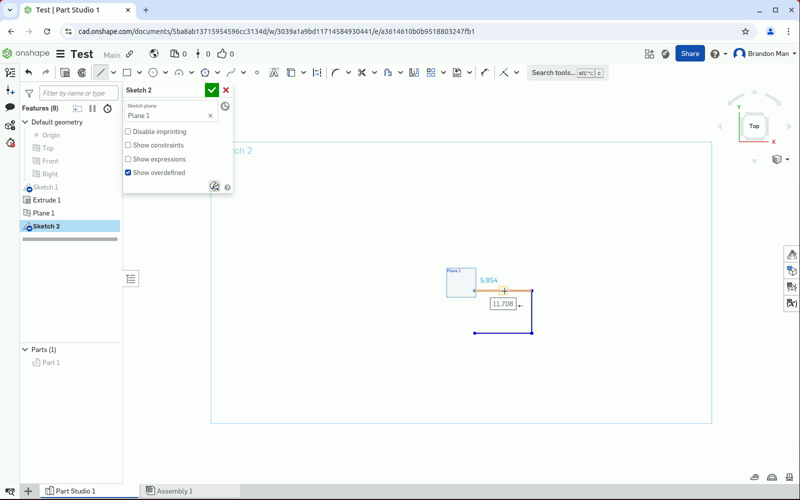
key_down(shift)
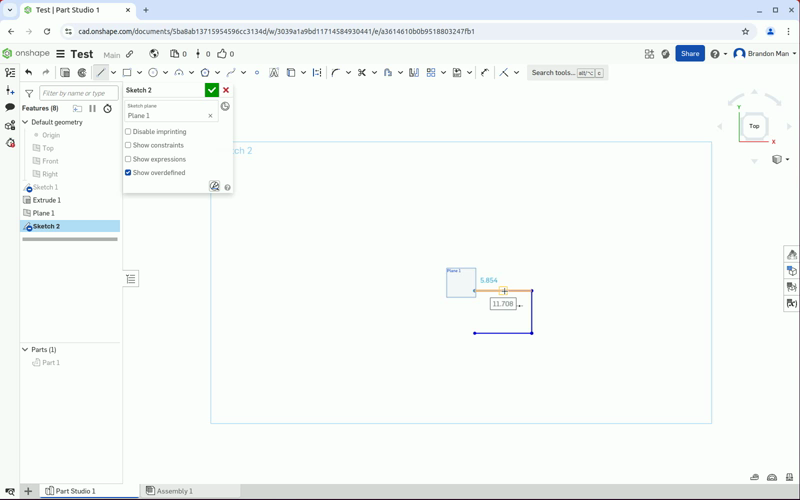
mouse_move(474, 333)
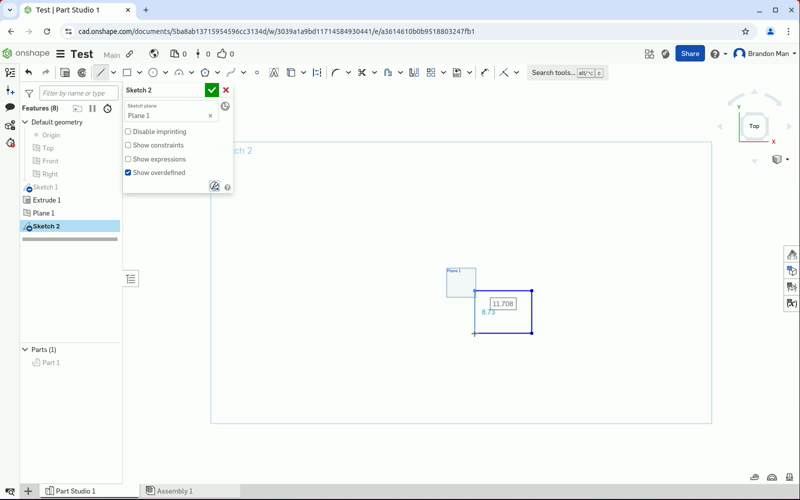
key_up(shift)
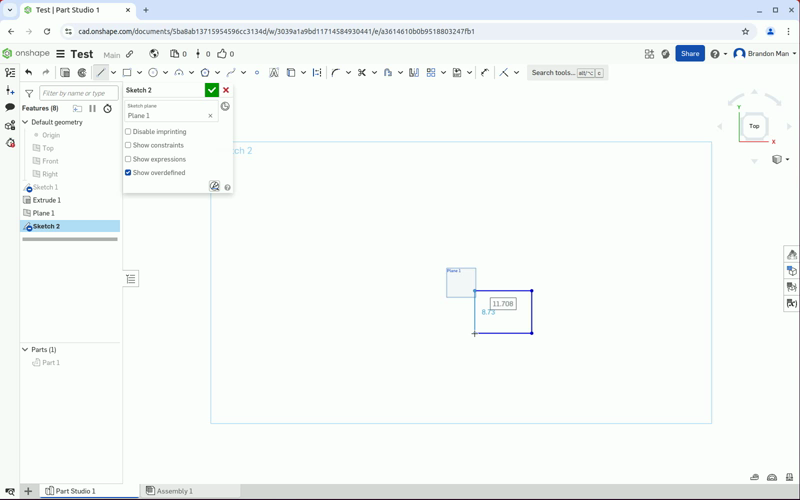
click(474, 333)
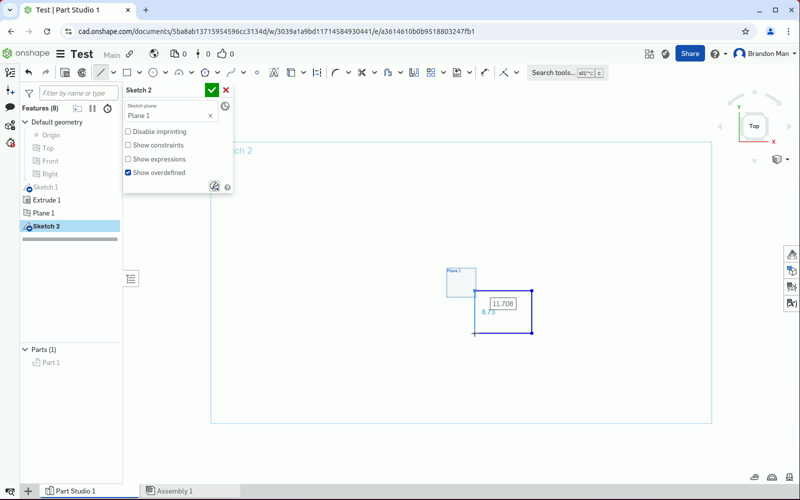
key(esc)
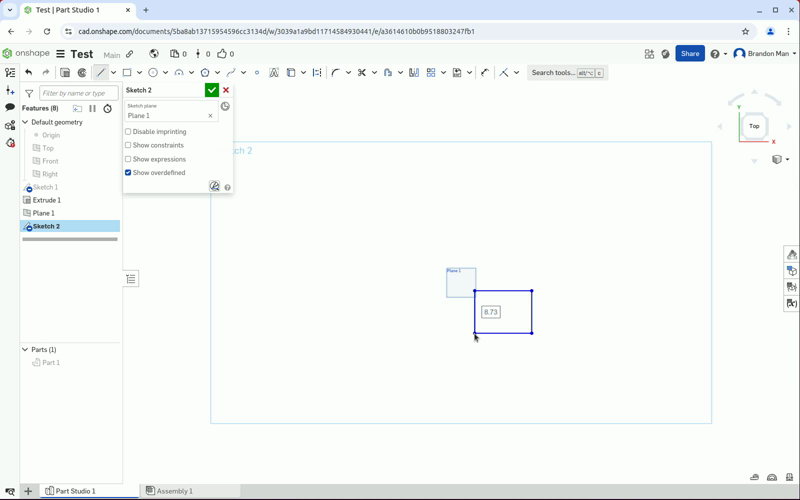
mouse_move(484, 310)
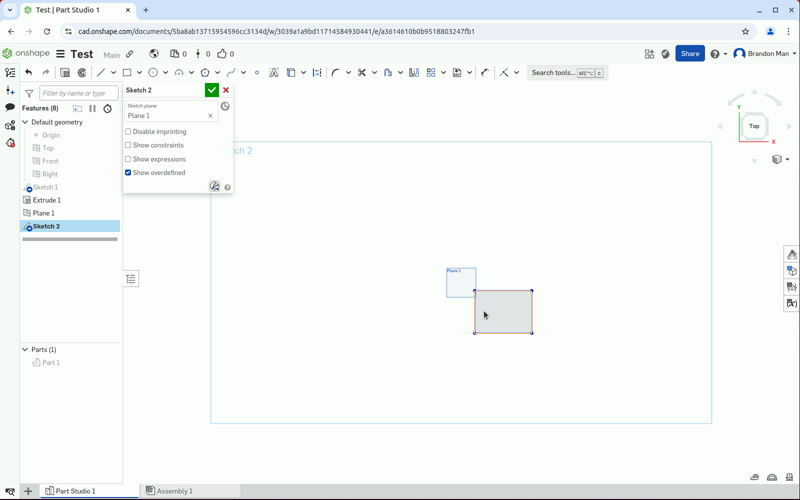
click(484, 310)
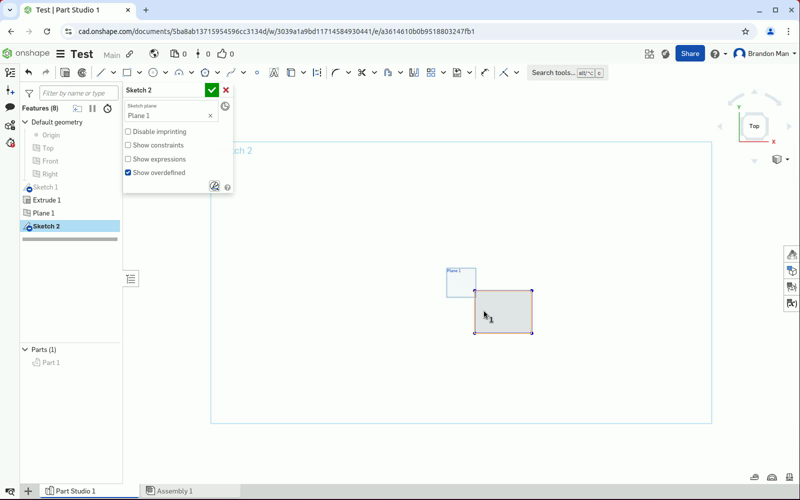
mouse_move(73, 352)
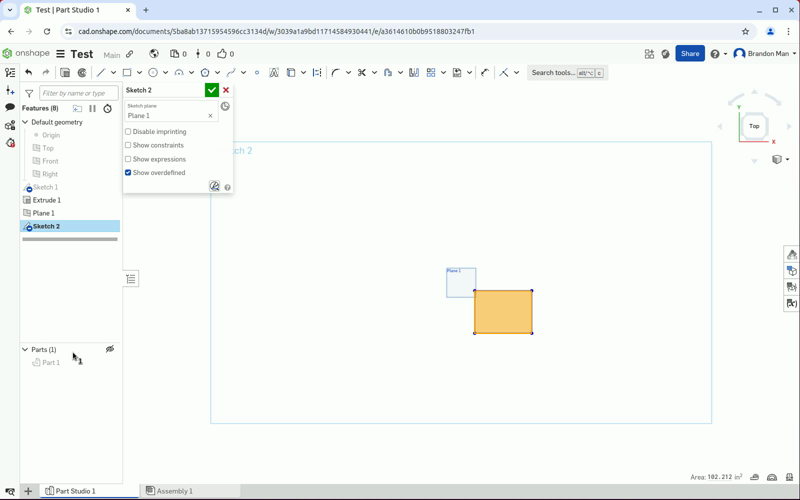
key(shift+y)
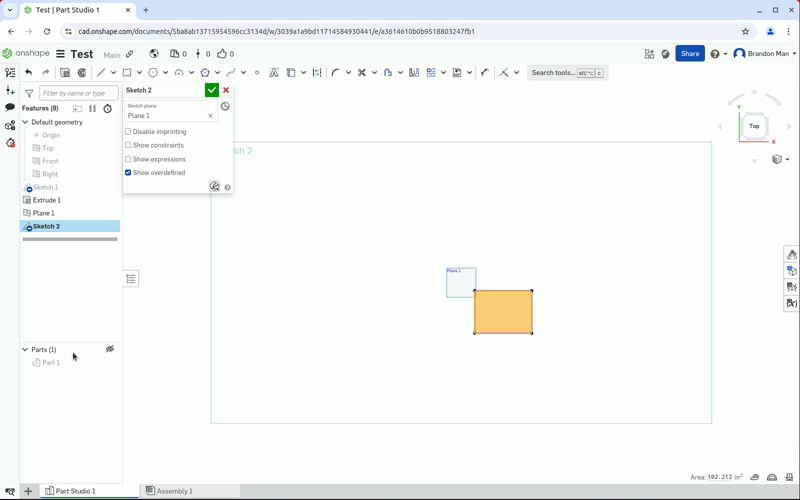
key(shift+e)
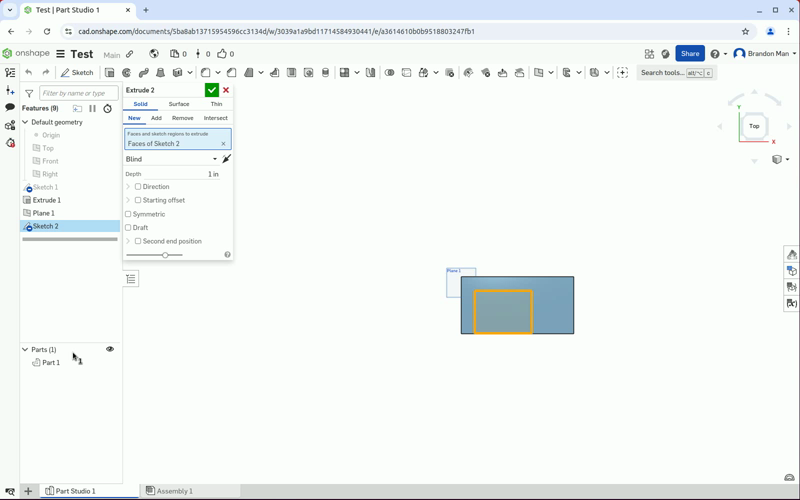
mouse_move(143, 106)
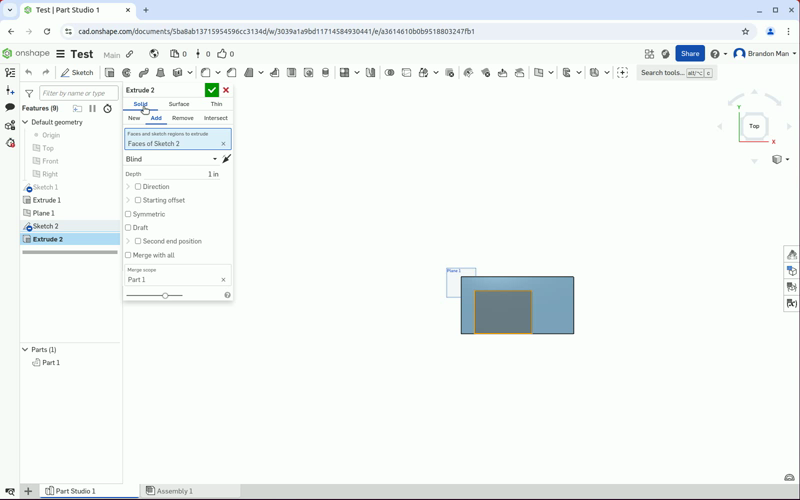
click(143, 106)
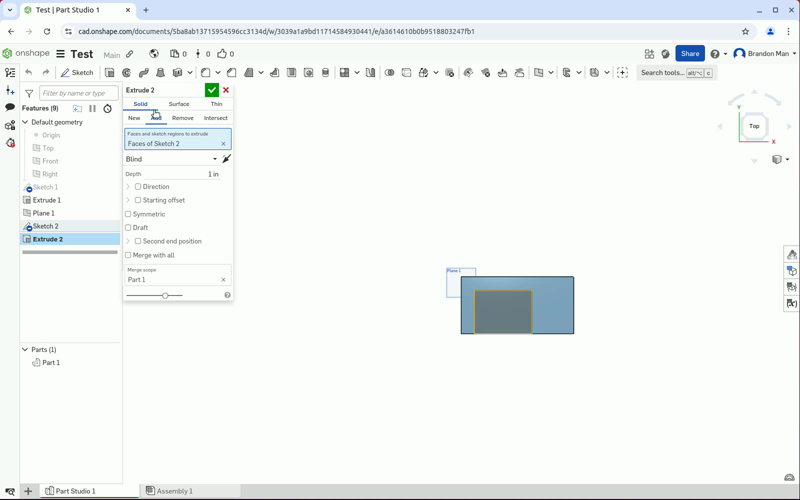
mouse_move(186, 120)
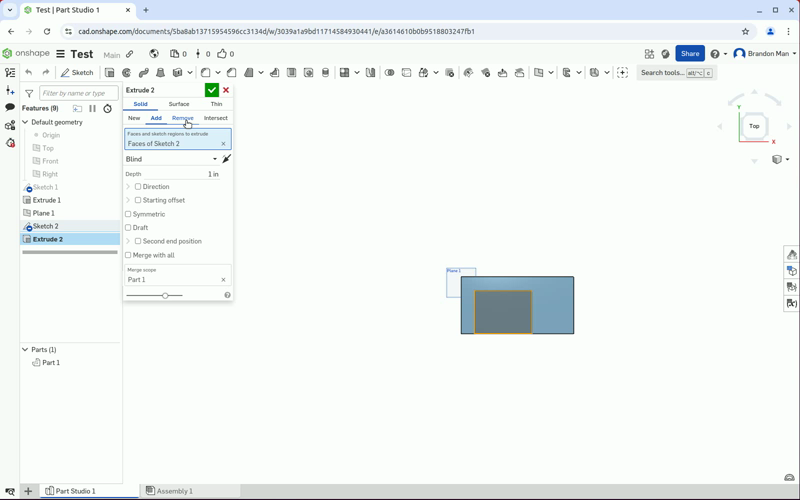
click(186, 120)
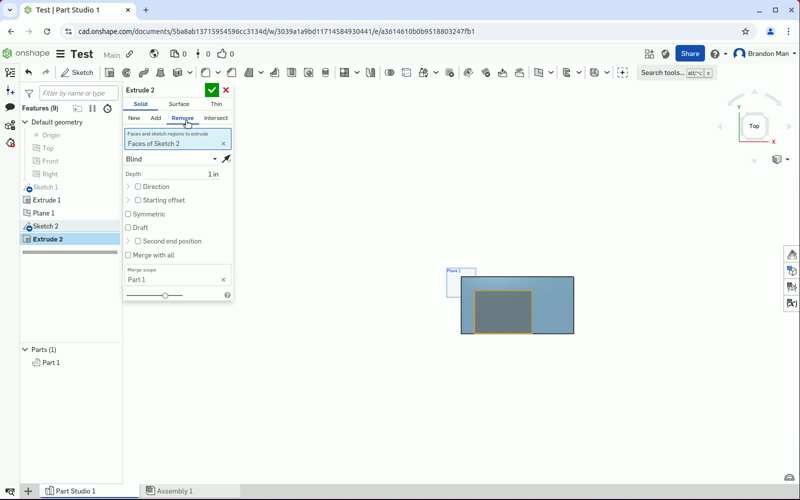
key(tab, 4)
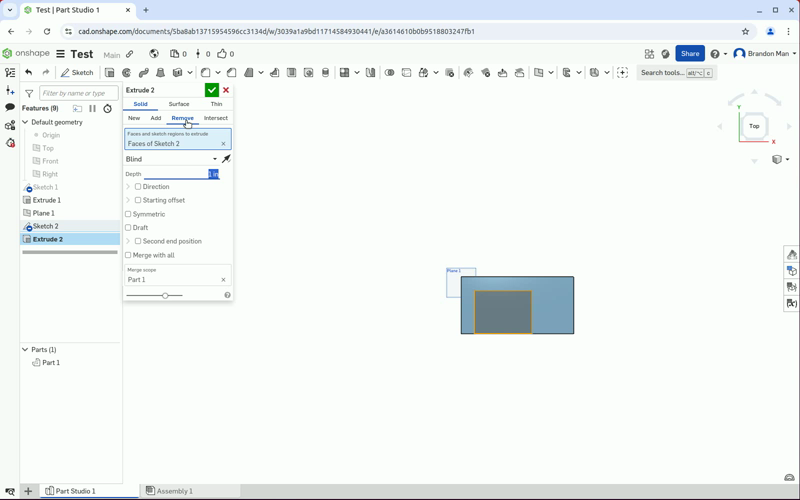
text(2.889)
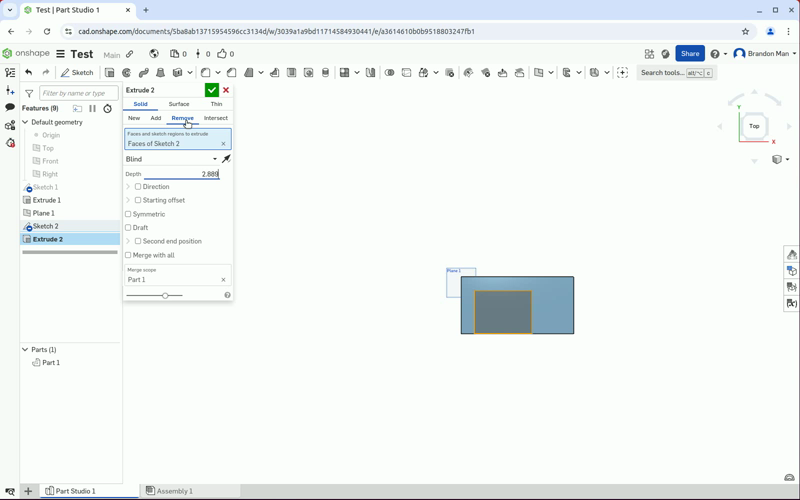
key(tab, 6)
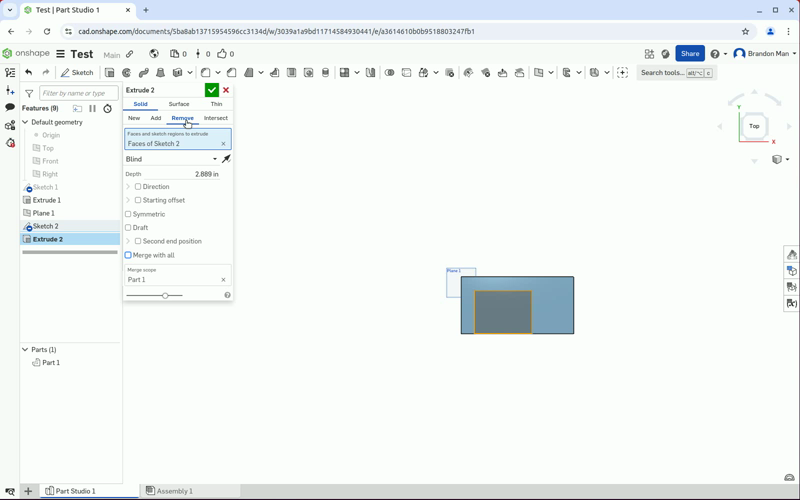
key(space)
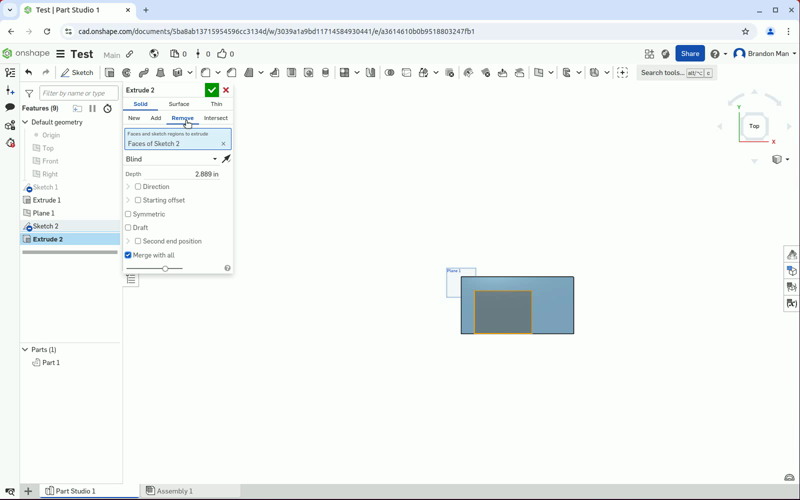
key(enter)
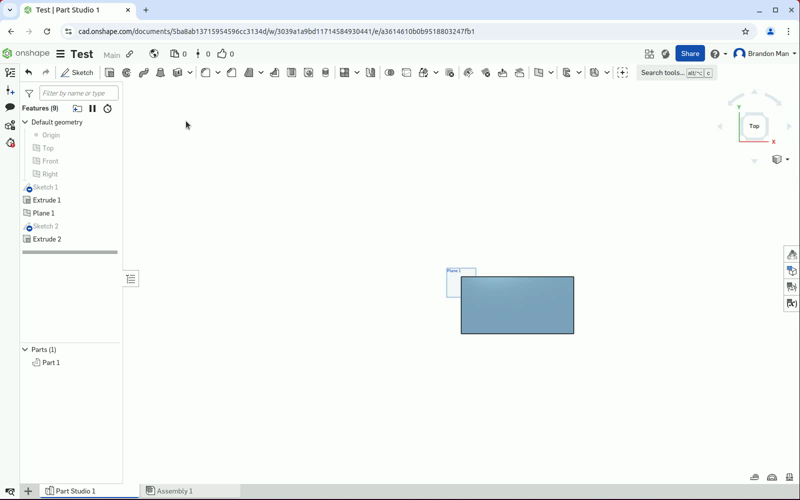
key(shift+h)
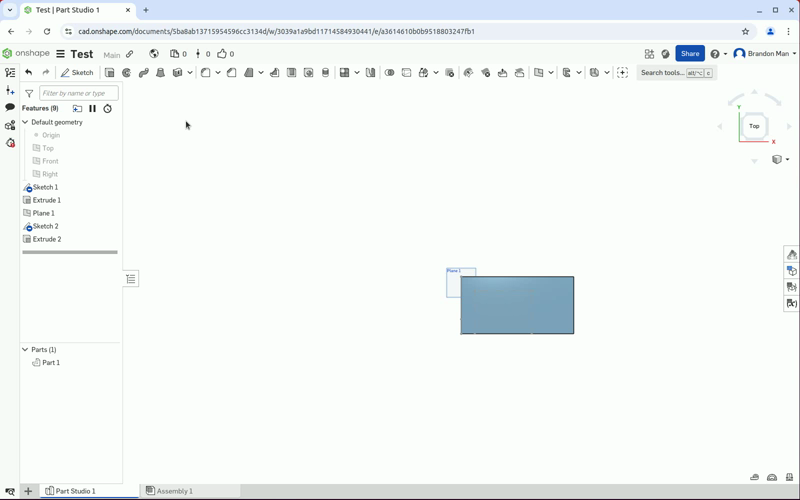
key(shift+h)
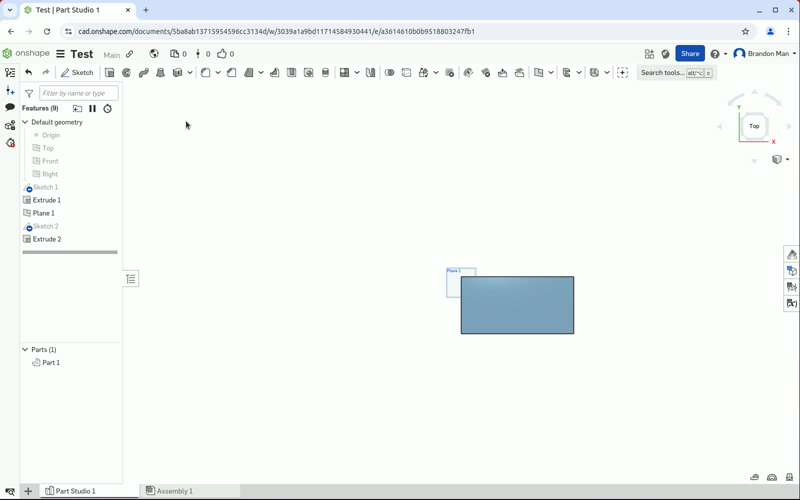
mouse_move(73, 189)
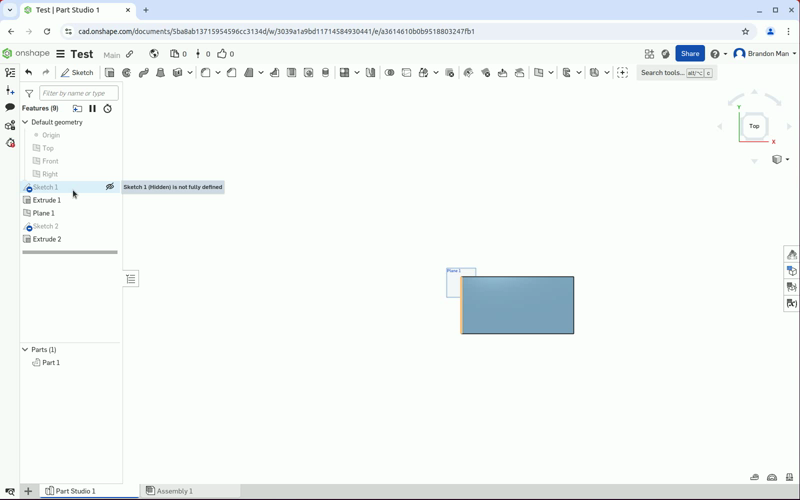
click(73, 189)
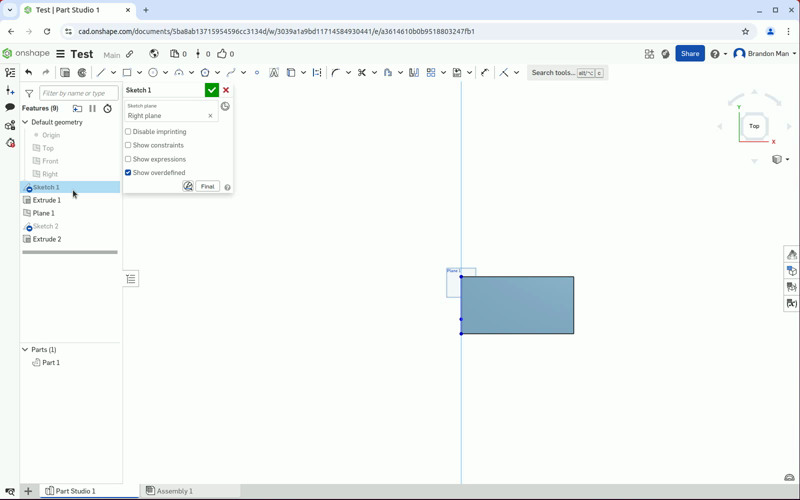
mouse_move(229, 92)
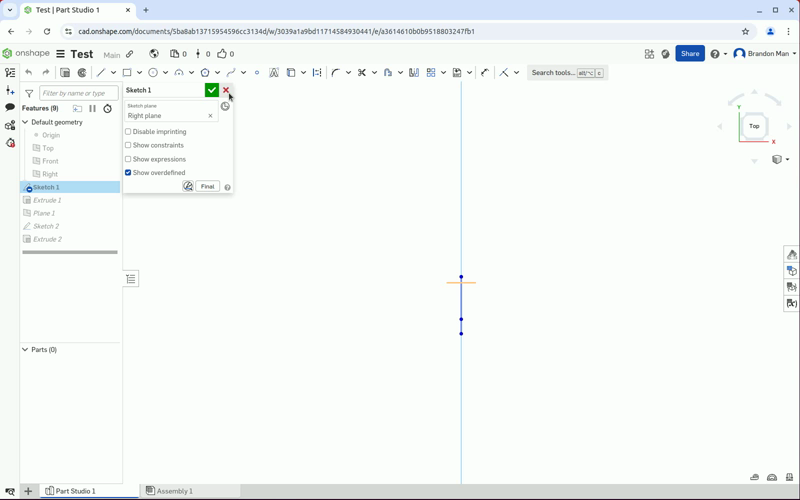
click(229, 92)
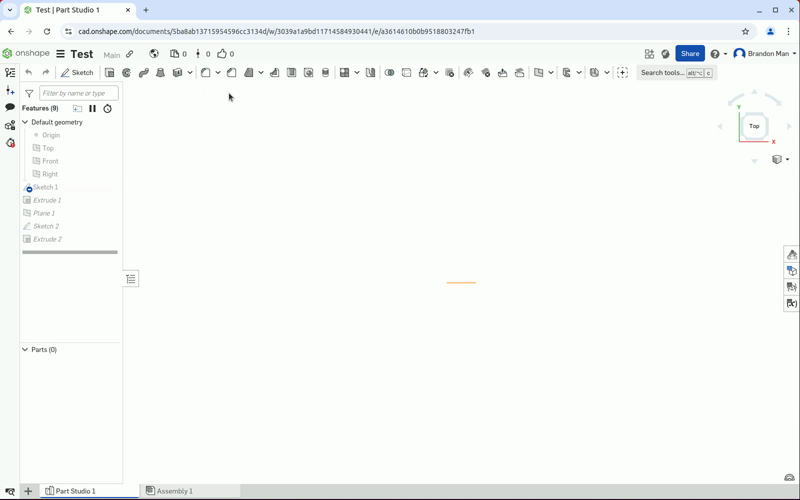
key(shift+s)
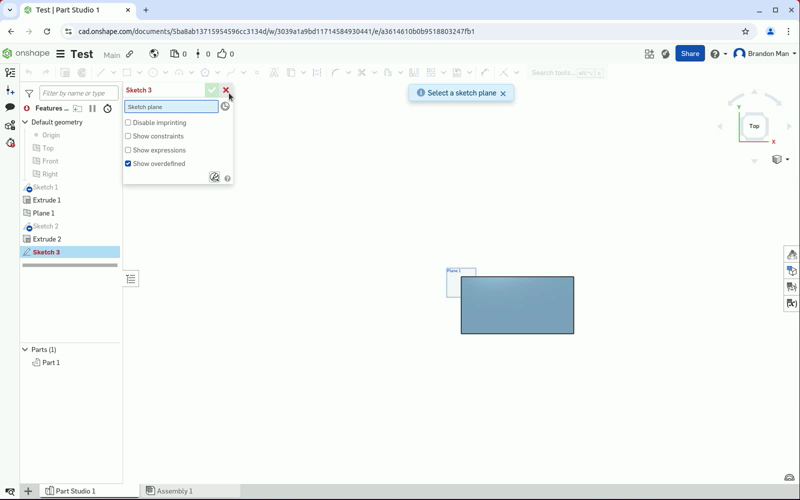
mouse_move(73, 215)
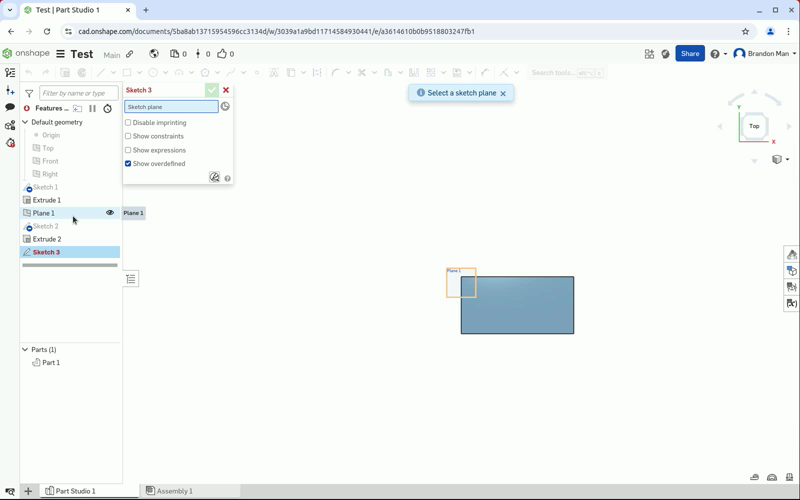
click(73, 215)
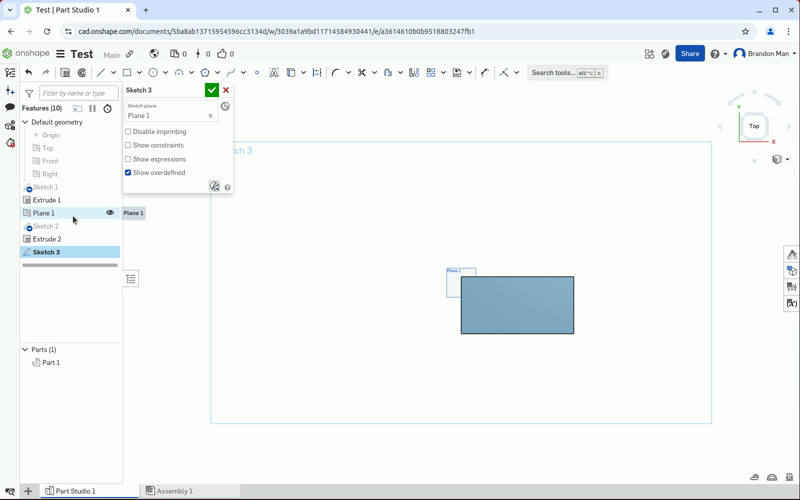
mouse_move(73, 352)
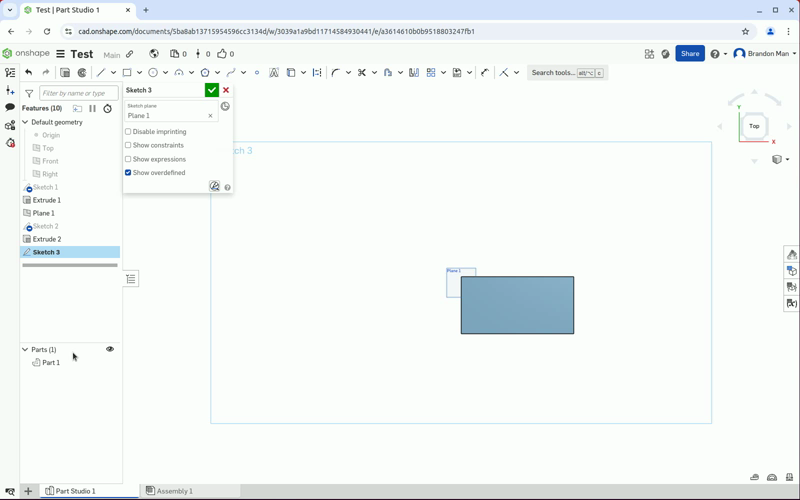
key(y)
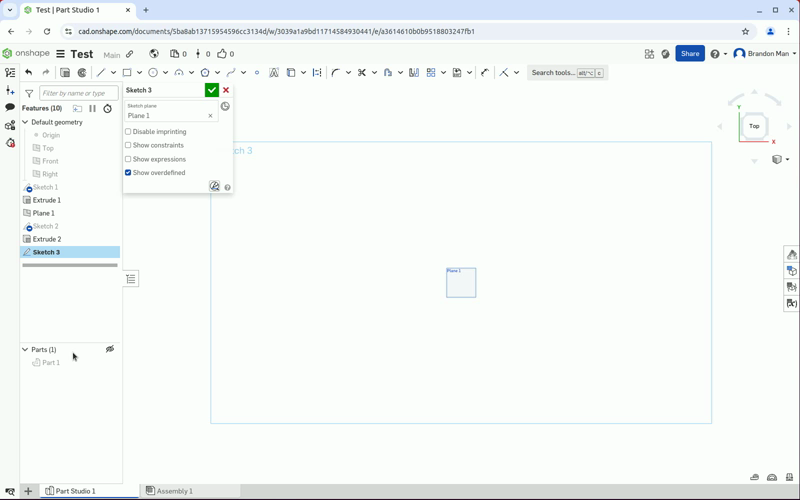
key(l)
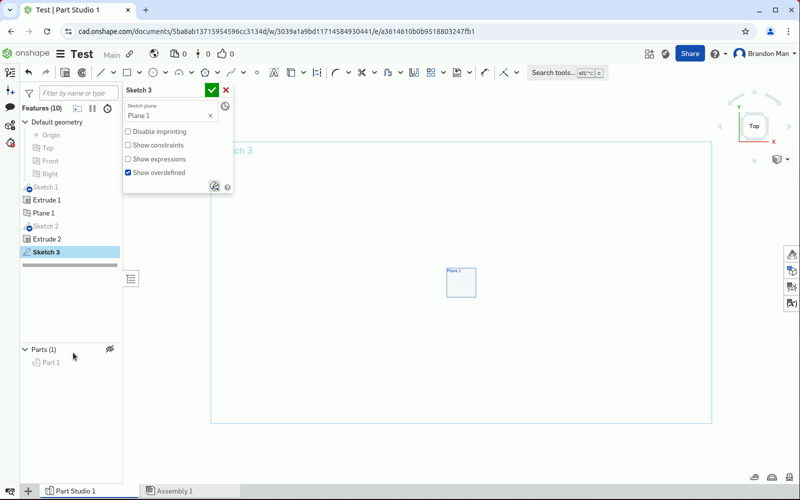
key_down(shift)
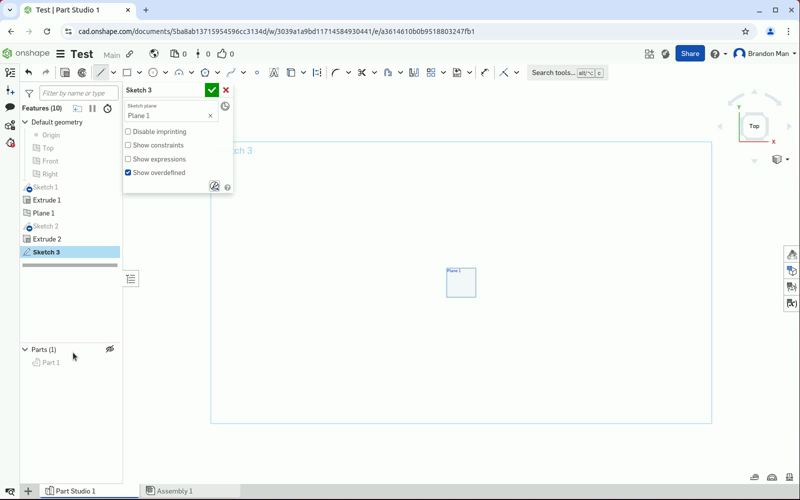
mouse_move(474, 333)
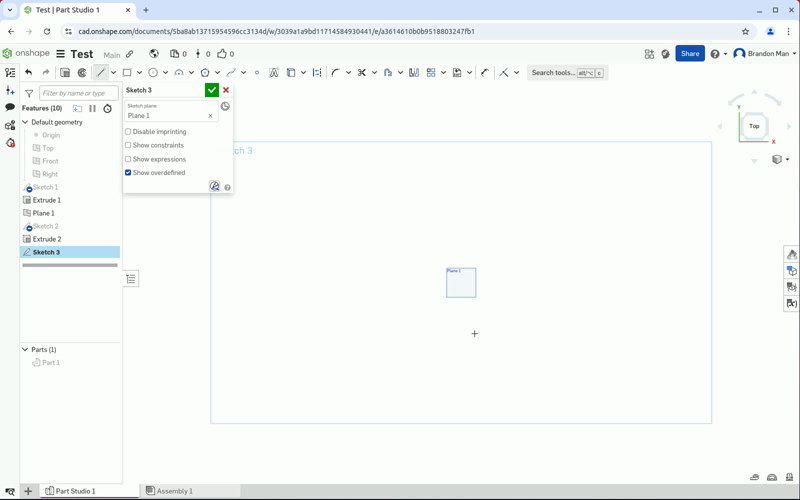
click(474, 333)
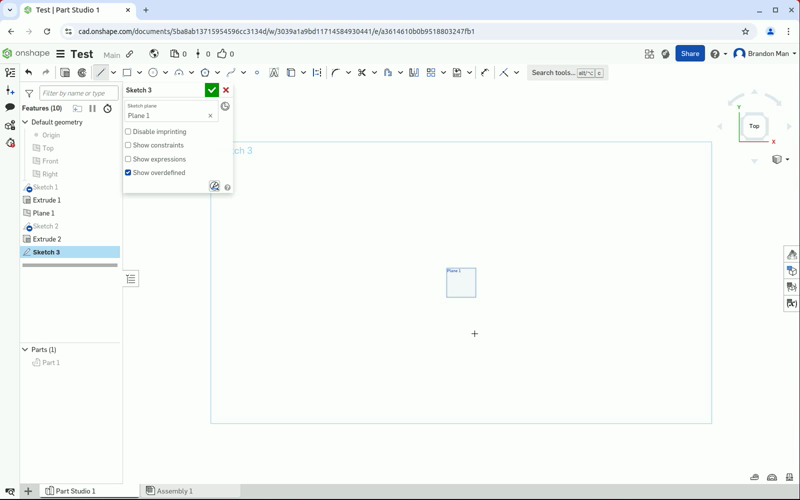
key_up(shift)
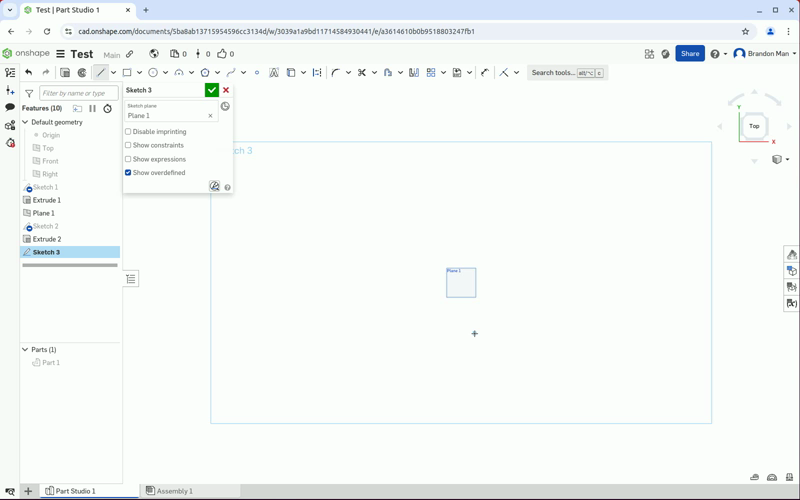
key_down(shift)
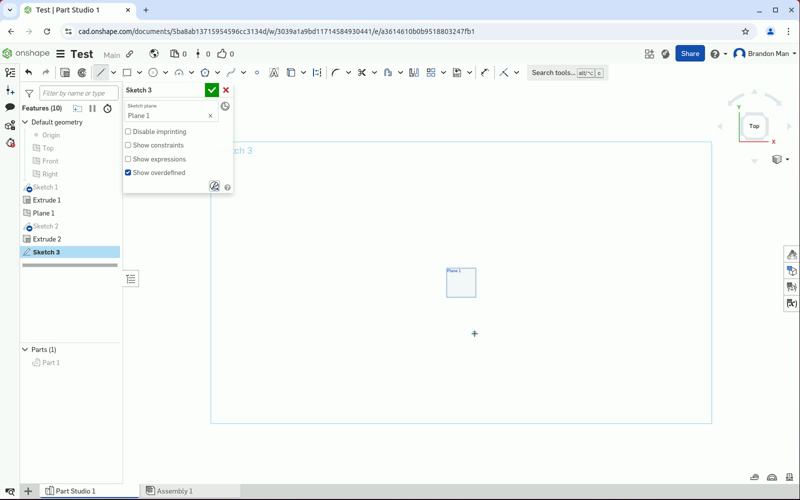
mouse_move(504, 333)
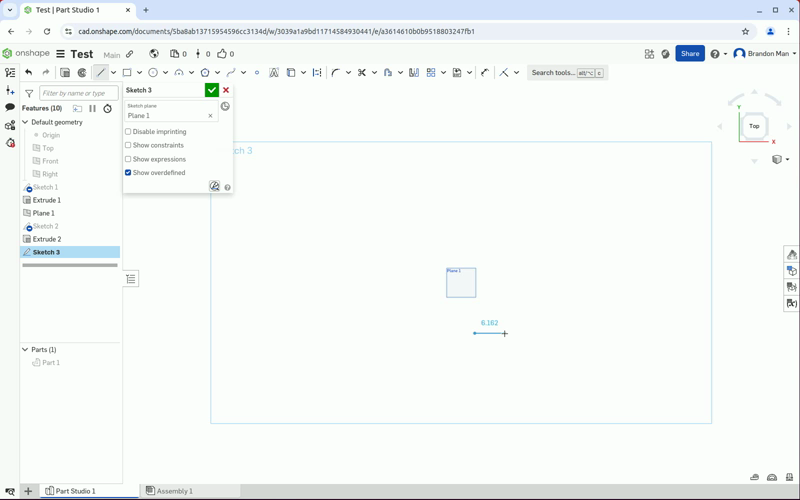
mouse_move(531, 333)
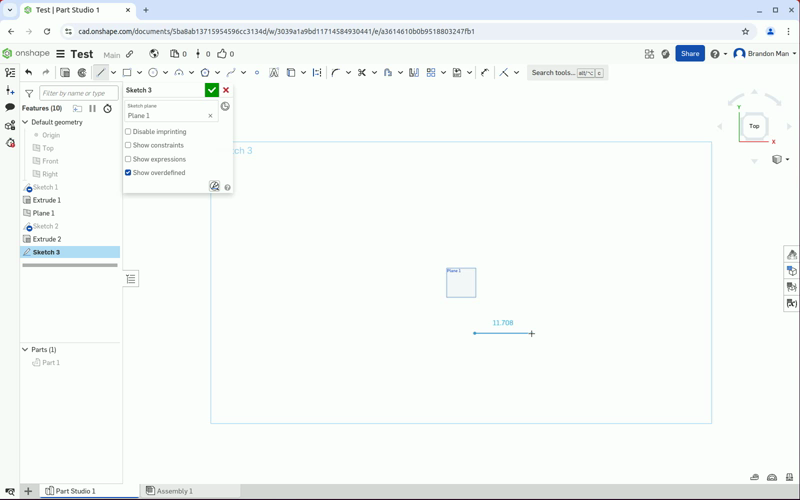
click(531, 333)
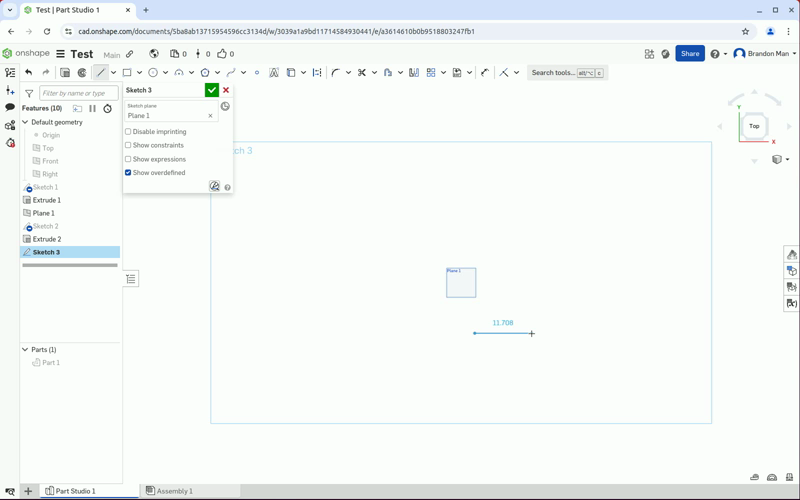
key_up(shift)
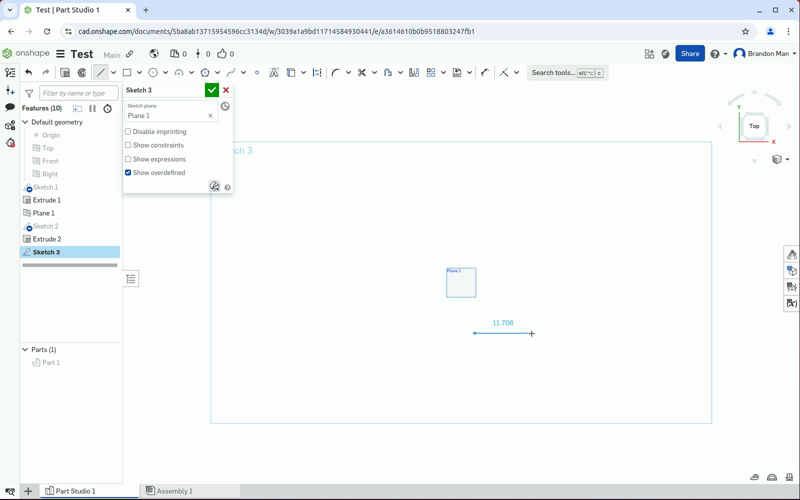
key_down(shift)
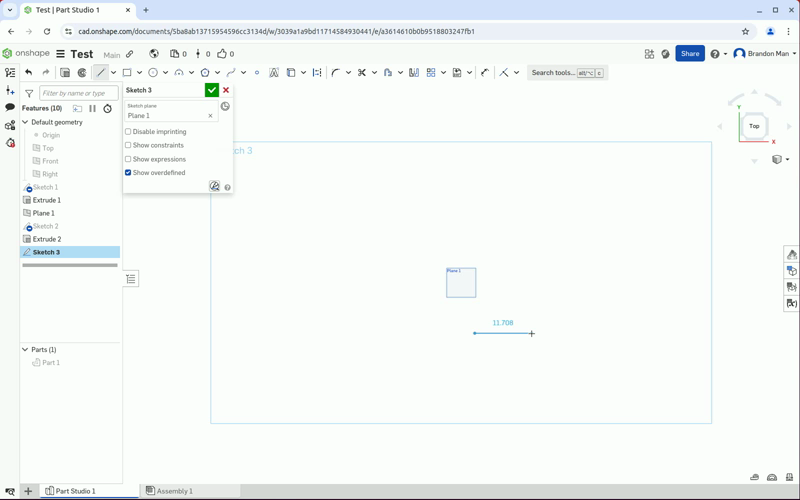
mouse_move(561, 333)
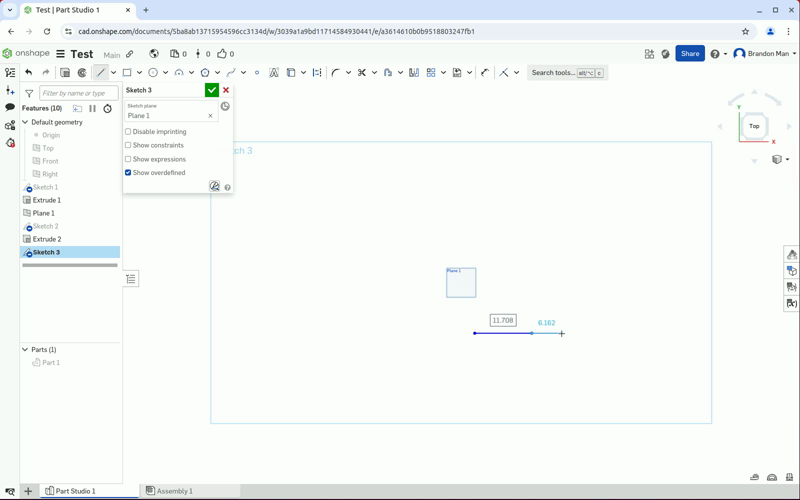
mouse_move(531, 290)
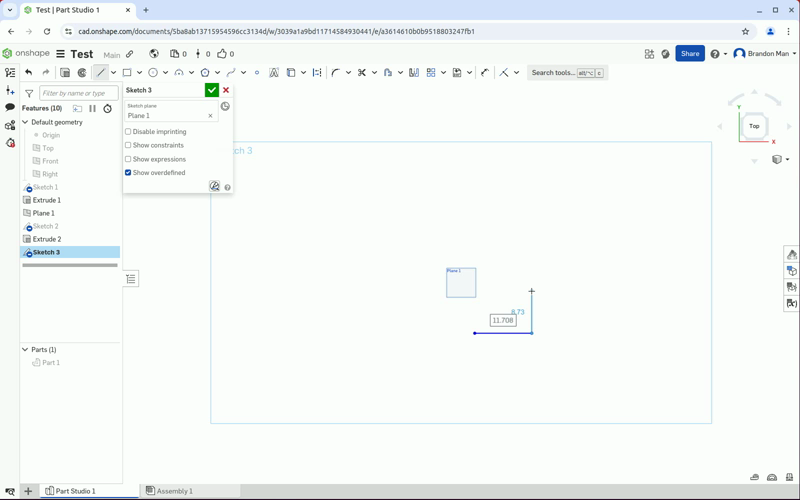
click(531, 290)
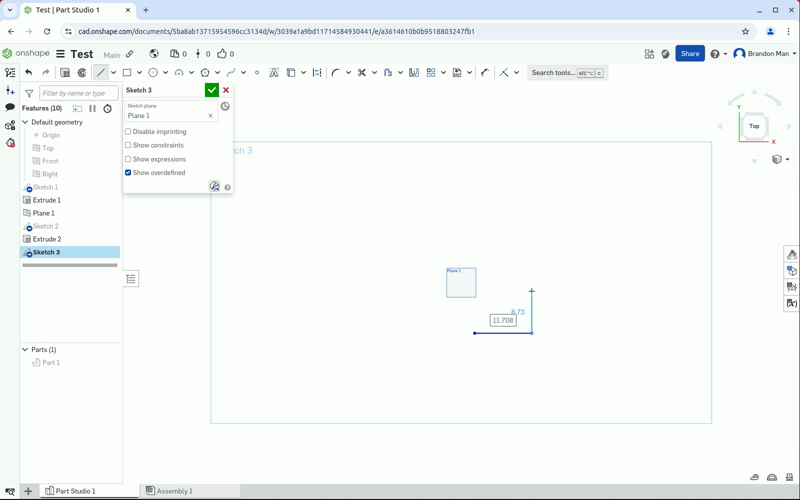
key_up(shift)
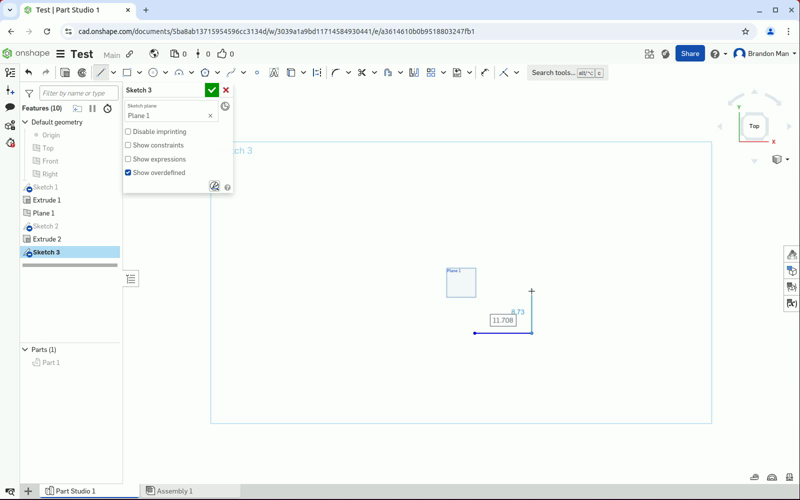
key_down(shift)
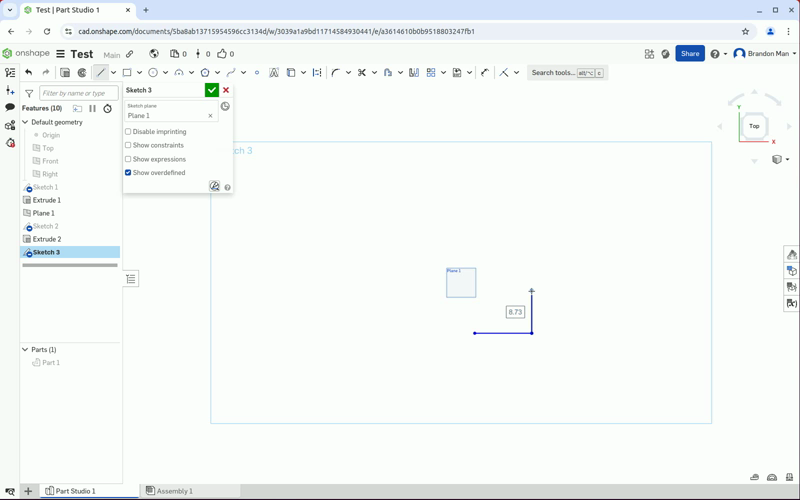
mouse_move(561, 290)
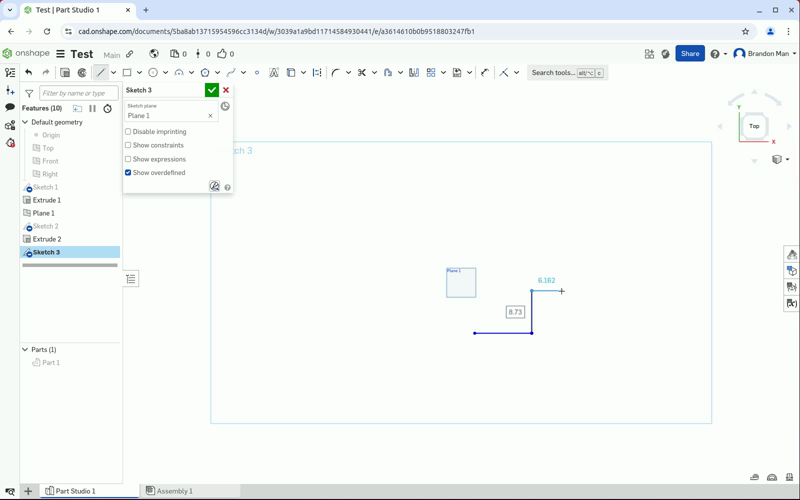
mouse_move(474, 290)
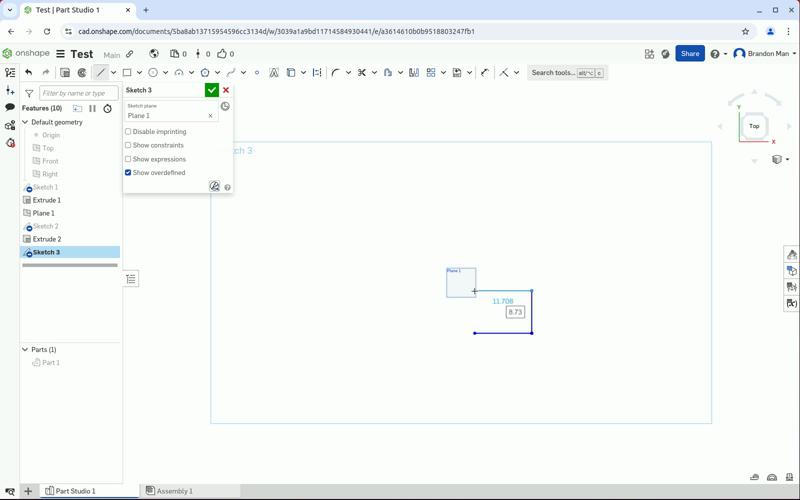
click(474, 290)
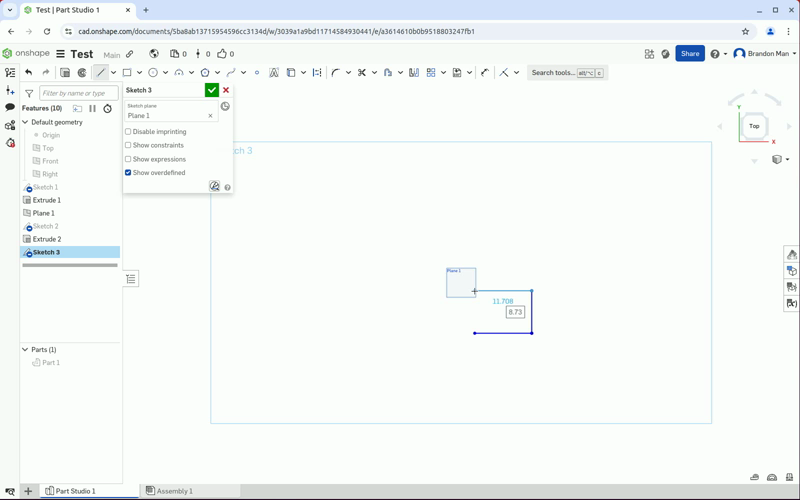
key_up(shift)
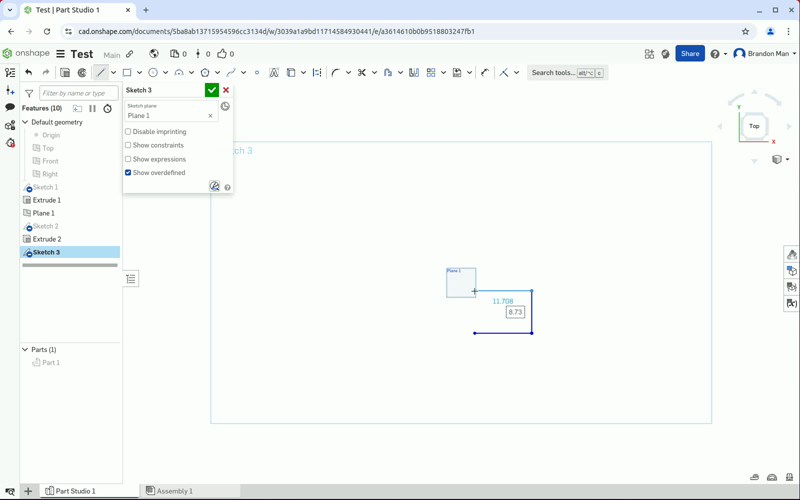
mouse_move(504, 290)
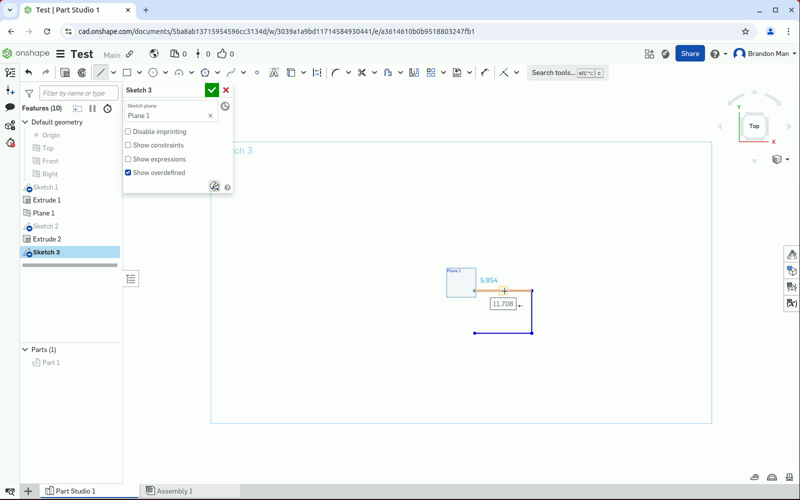
key_down(shift)
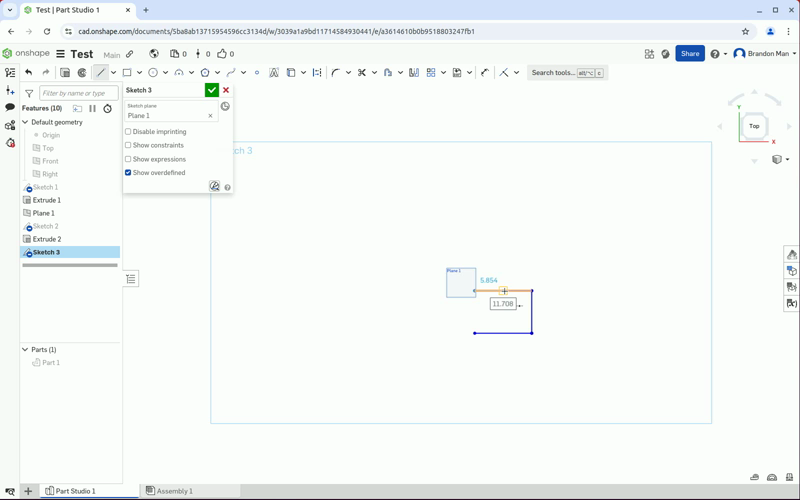
mouse_move(474, 333)
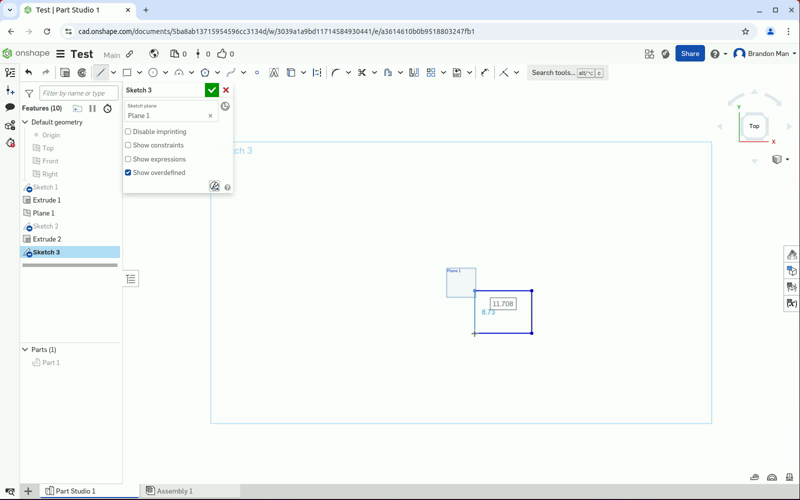
key_up(shift)
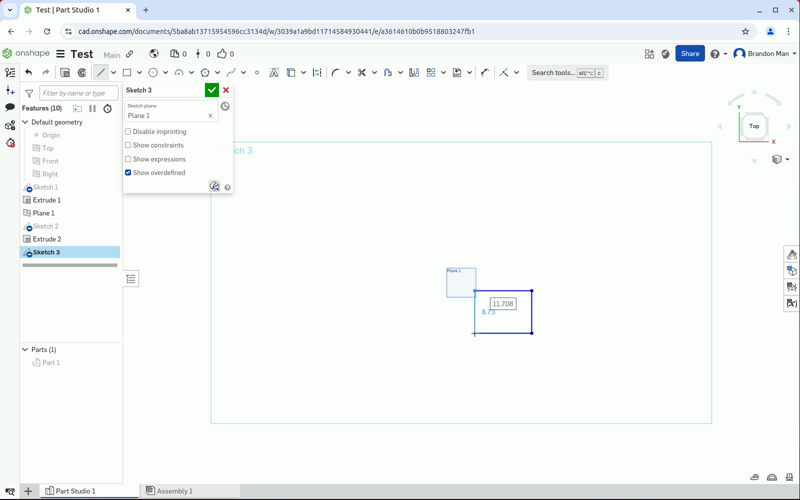
click(474, 333)
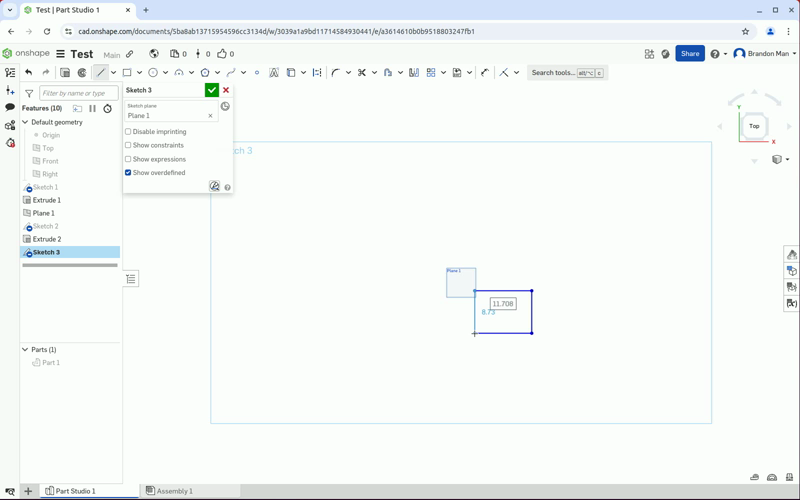
key(esc)
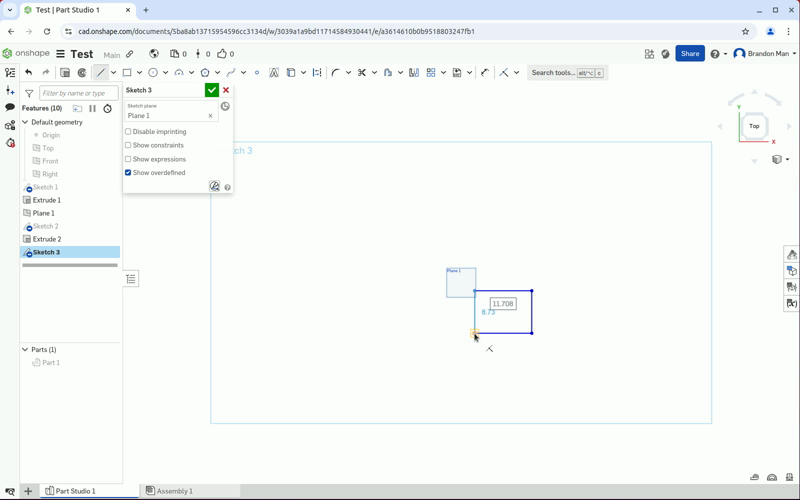
mouse_move(528, 328)
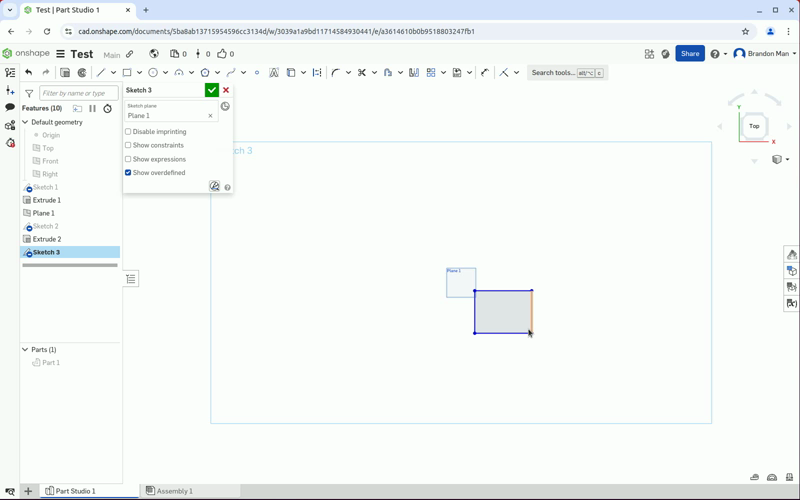
click(528, 328)
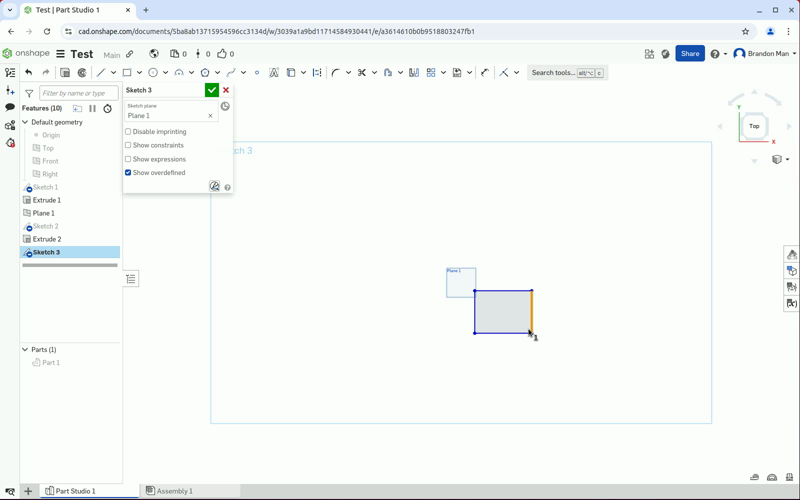
mouse_move(73, 352)
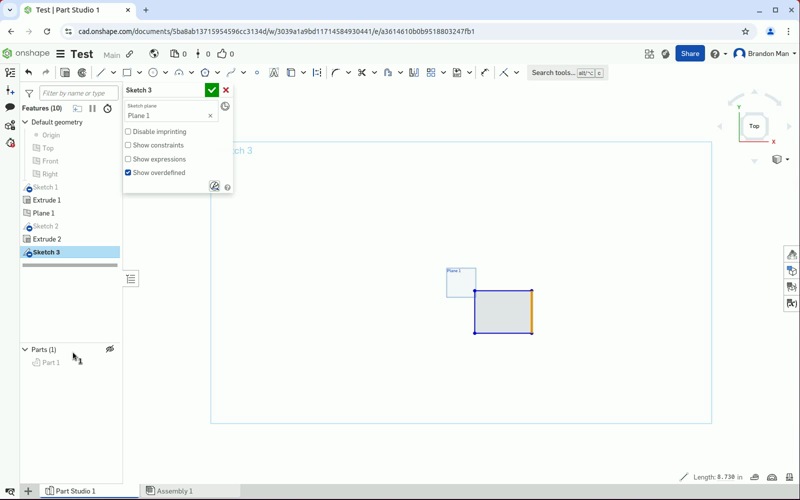
key(shift+y)
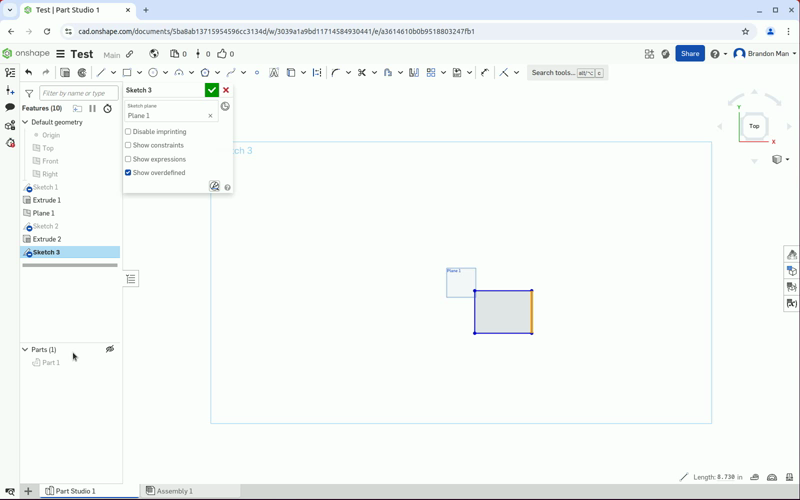
key(shift+e)
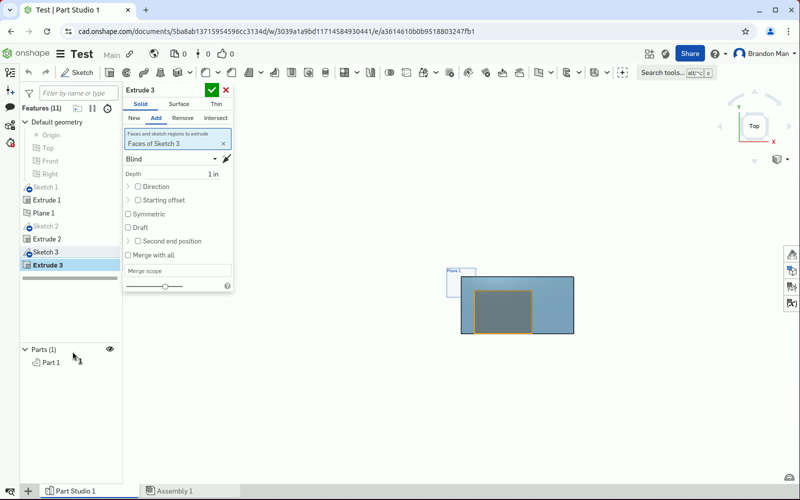
mouse_move(143, 106)
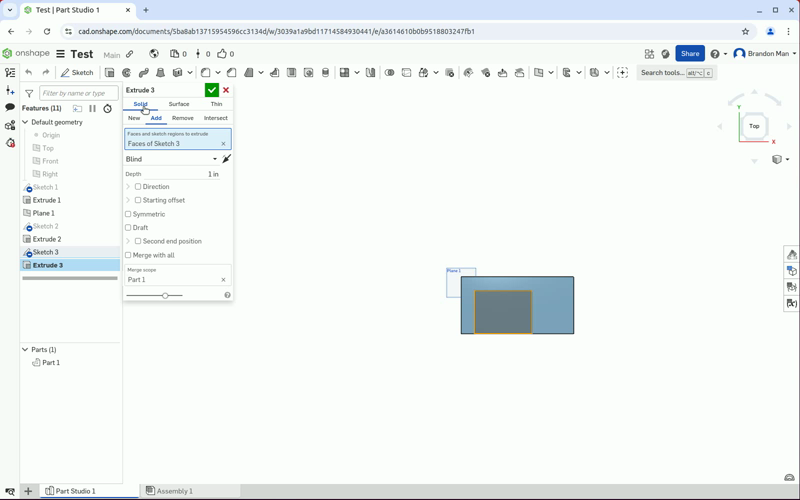
click(143, 106)
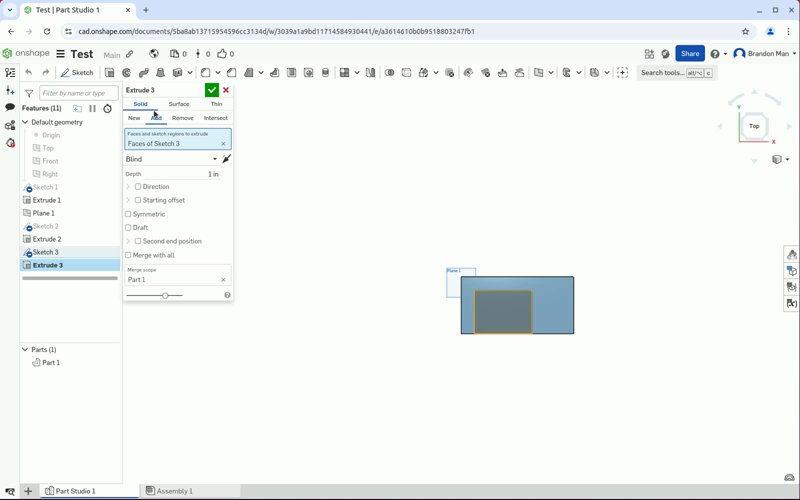
mouse_move(186, 120)
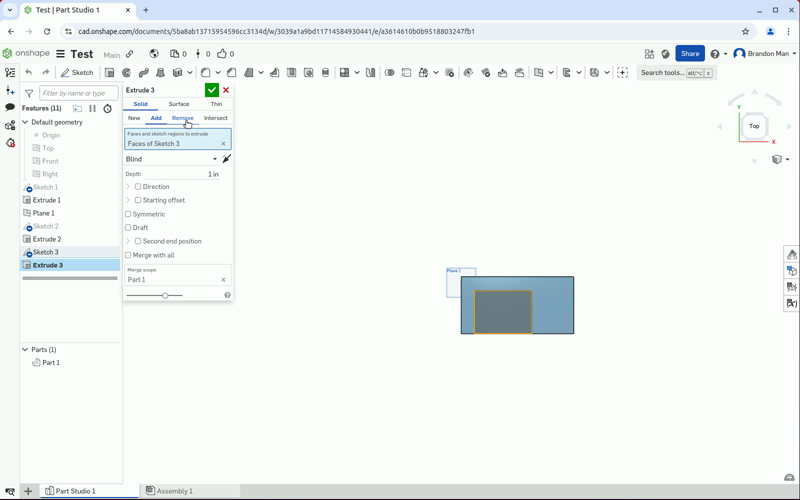
click(186, 120)
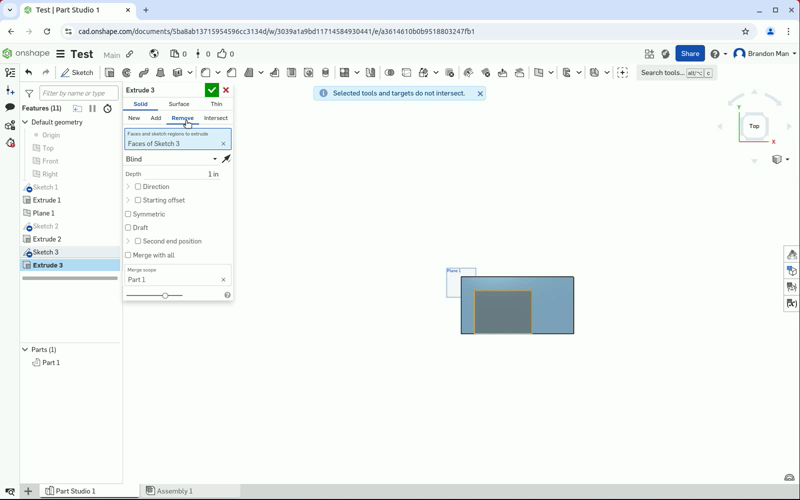
key(tab, 4)
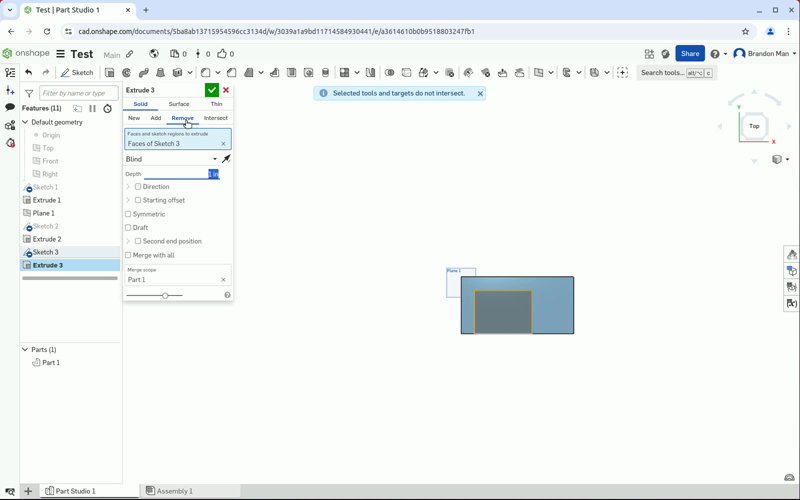
text(2.889)
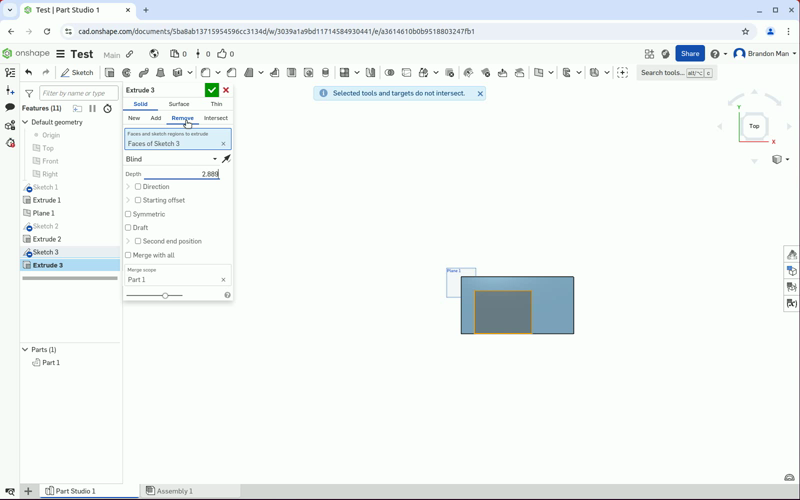
key(tab, 6)
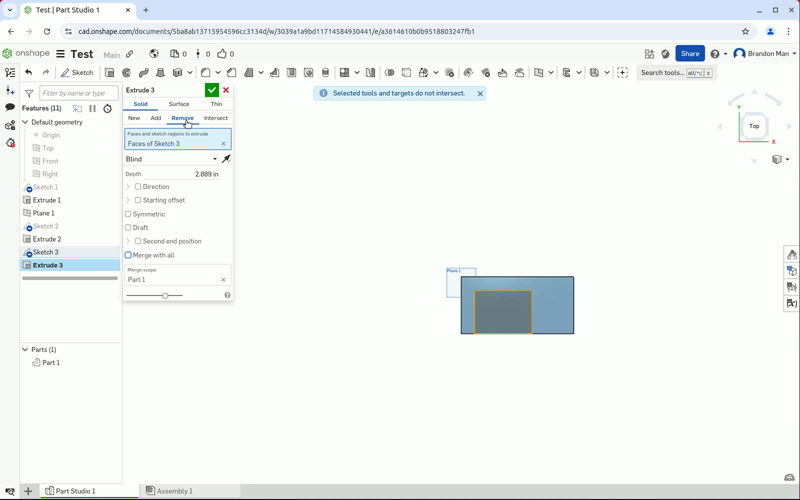
key(space)
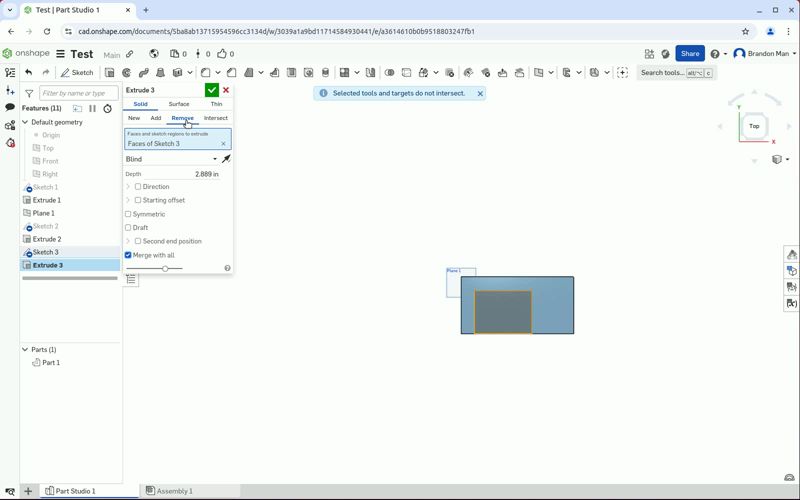
key(enter)
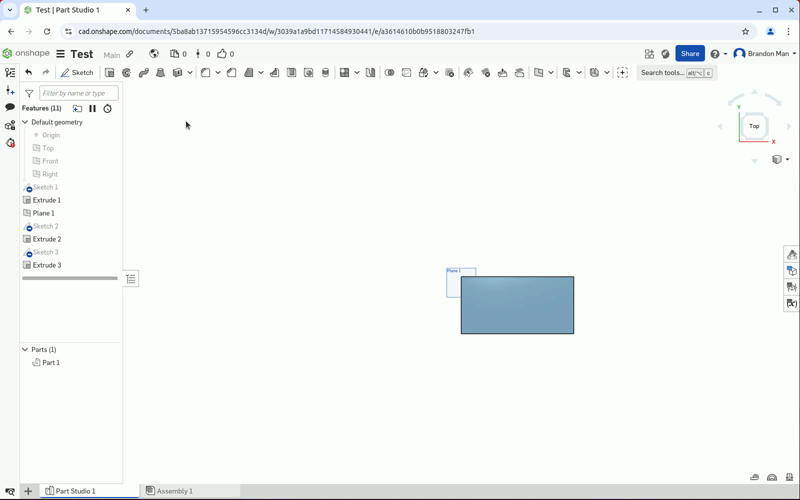
key(shift+h)
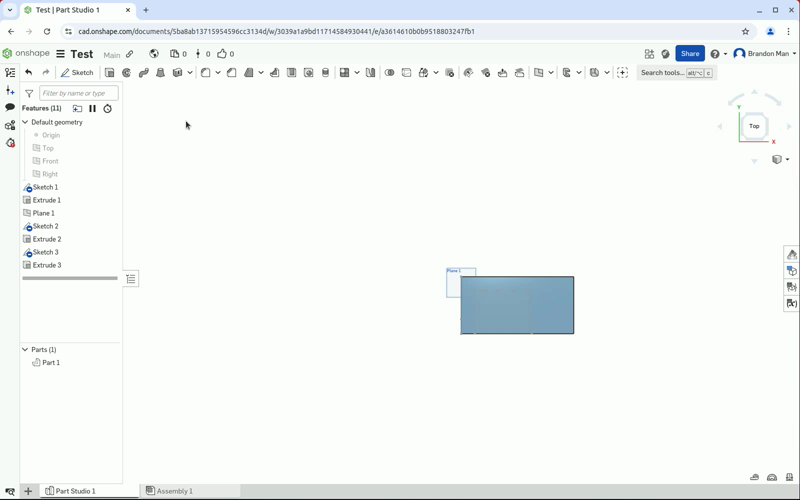
key(shift+h)
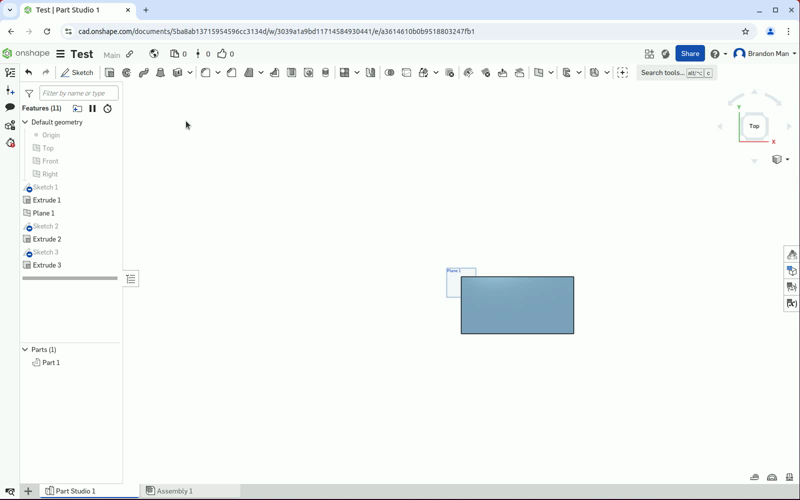
mouse_move(73, 189)
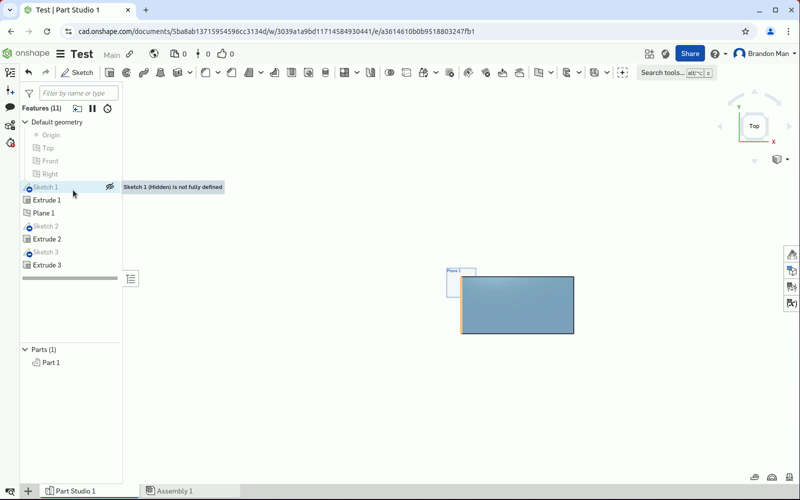
click(73, 189)
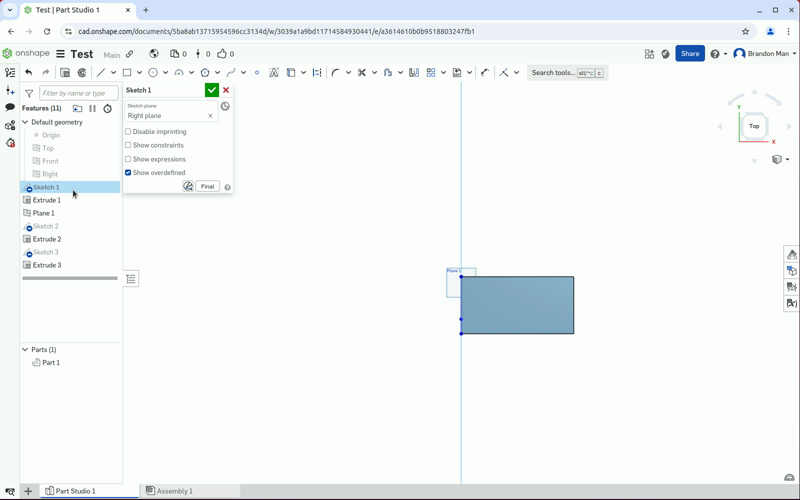
mouse_move(229, 92)
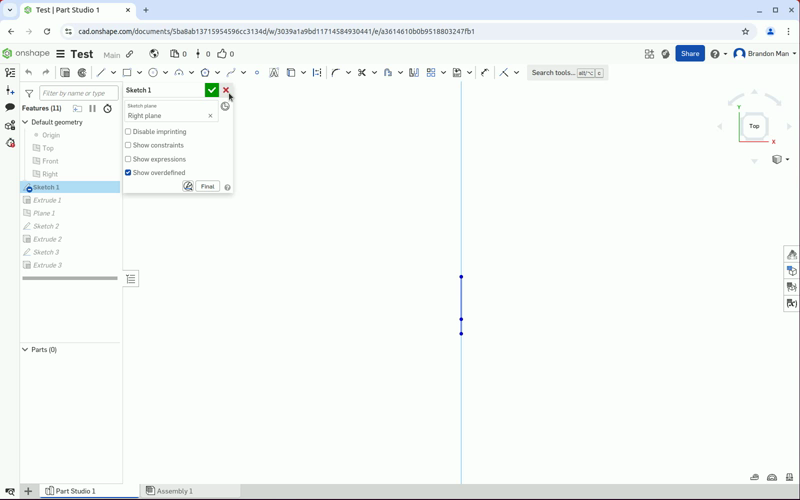
click(229, 92)
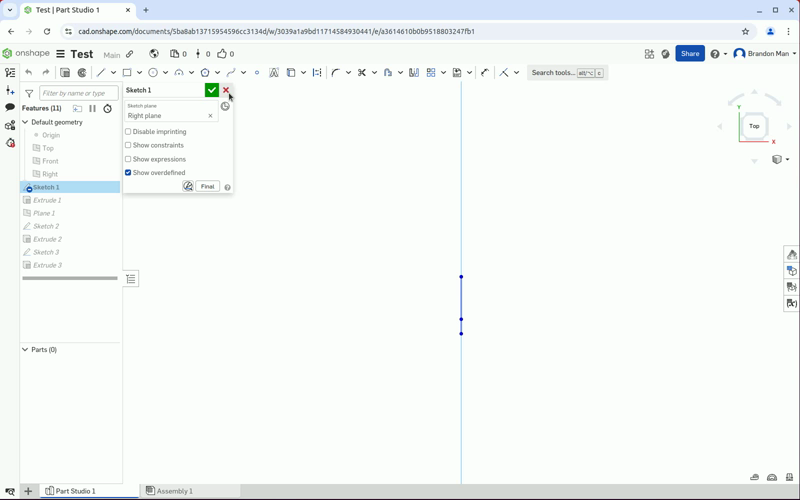
key(shift+s)
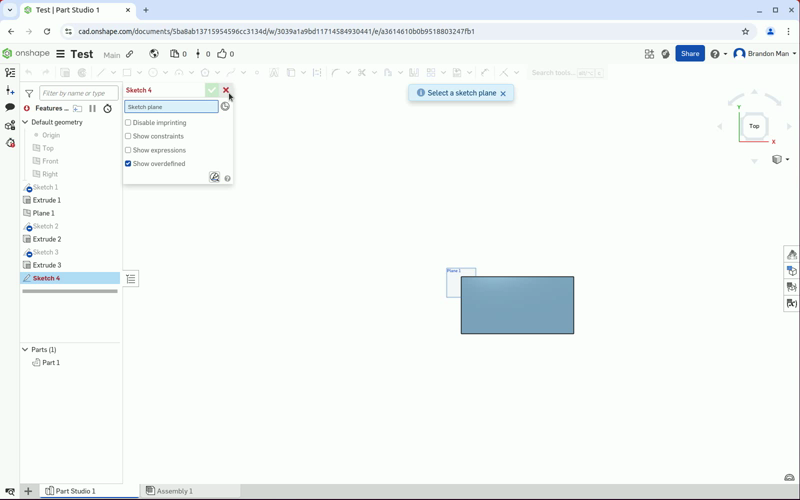
mouse_move(73, 215)
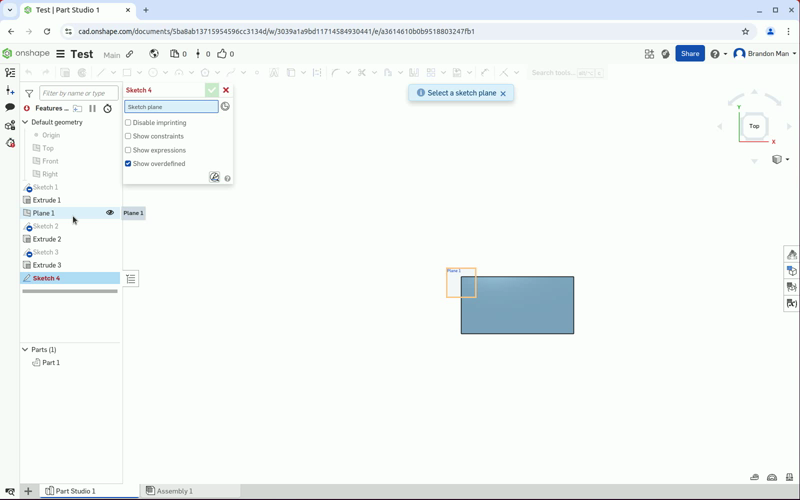
click(73, 215)
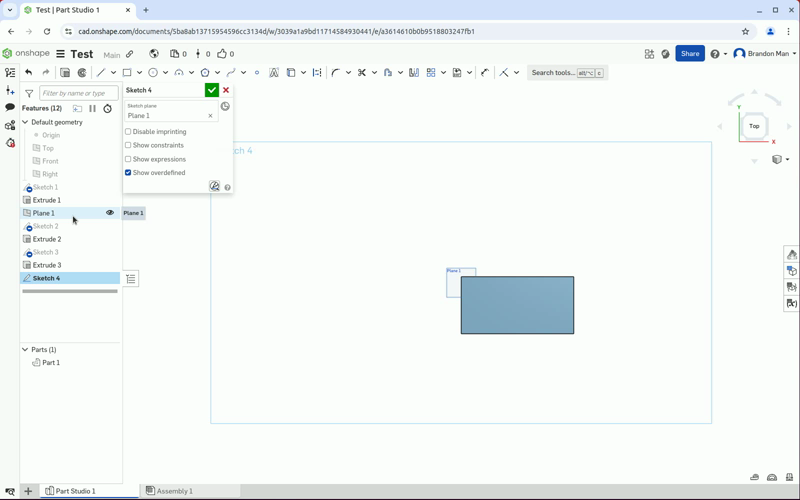
mouse_move(73, 352)
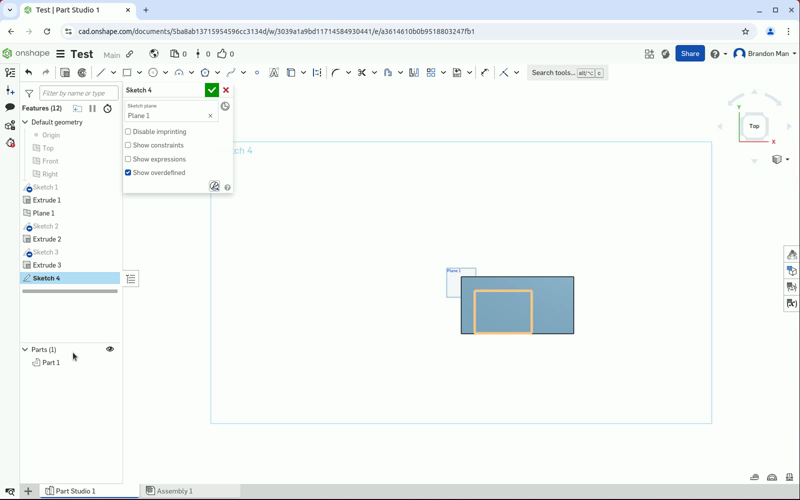
key(y)
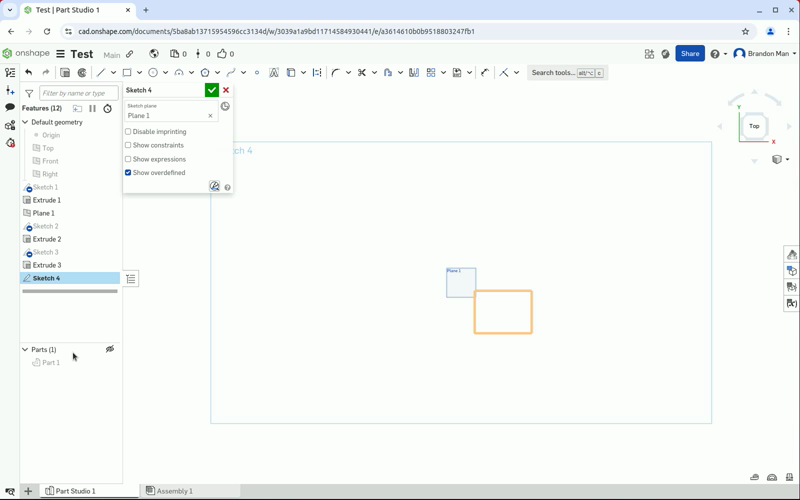
key(l)
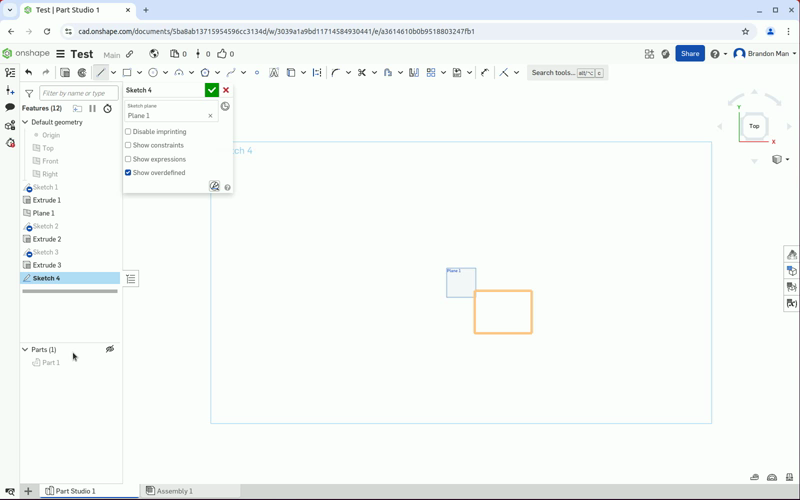
key_down(shift)
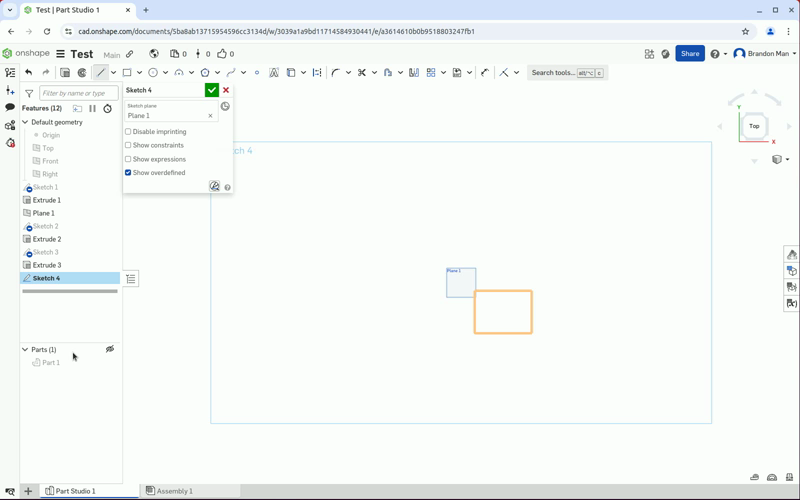
mouse_move(531, 333)
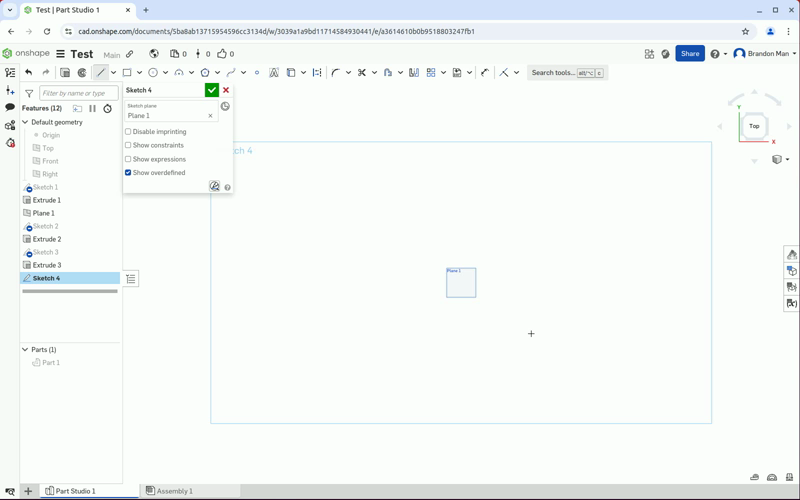
click(531, 333)
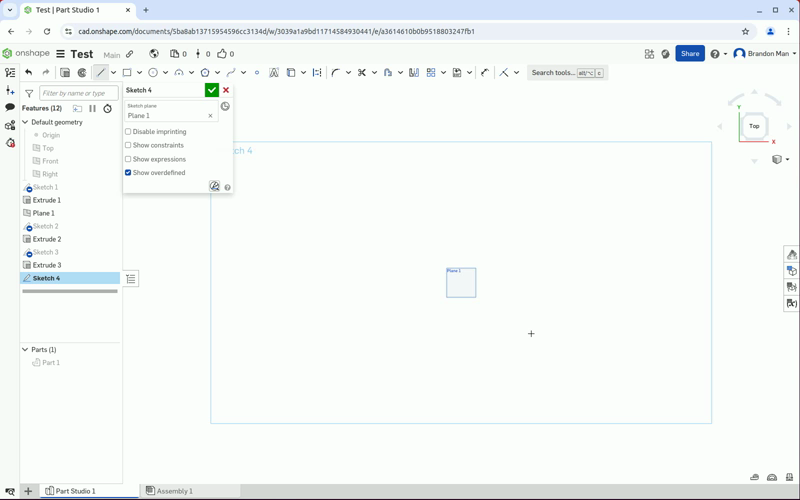
key_up(shift)
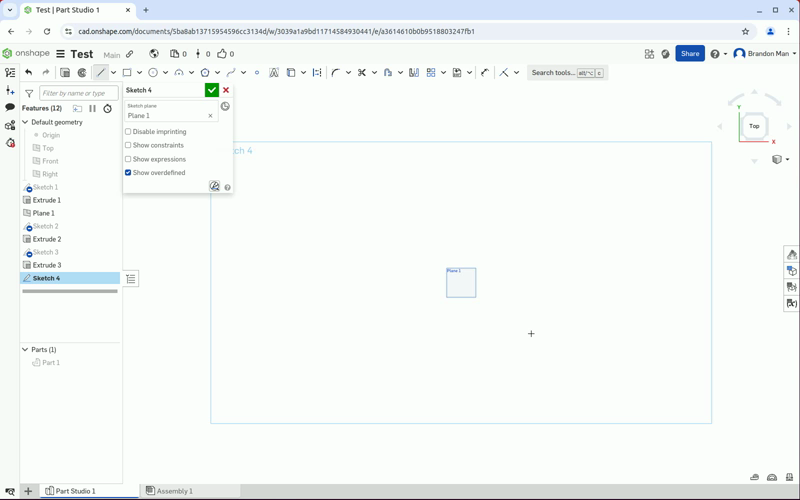
key_down(shift)
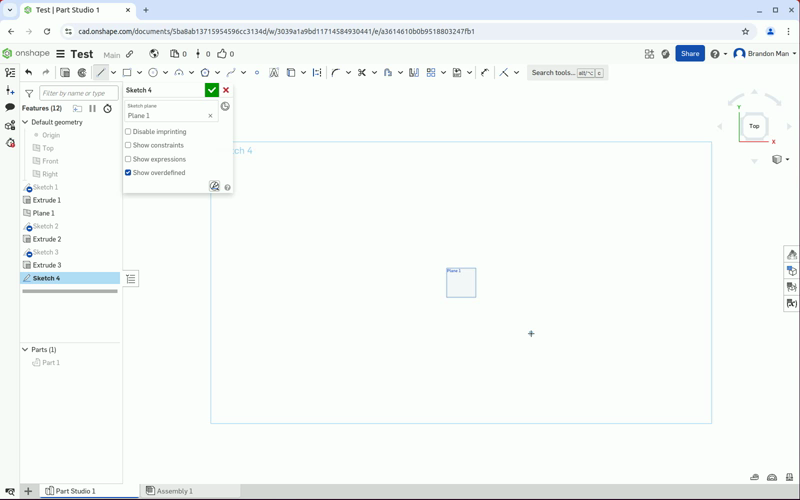
mouse_move(561, 333)
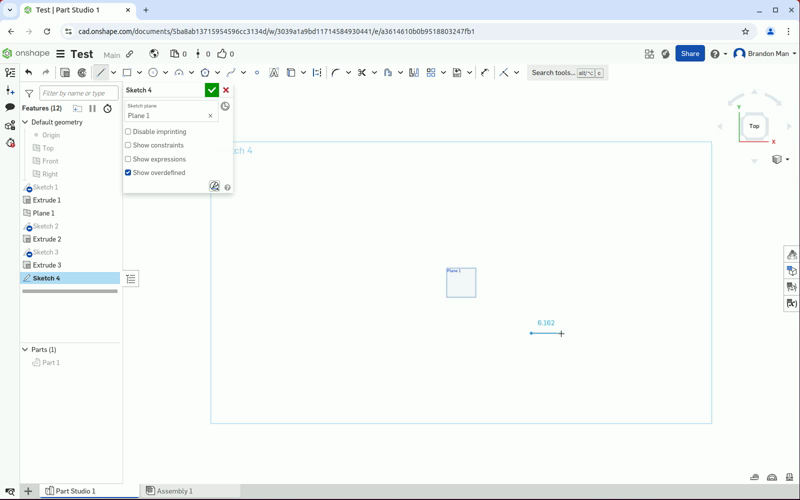
mouse_move(573, 333)
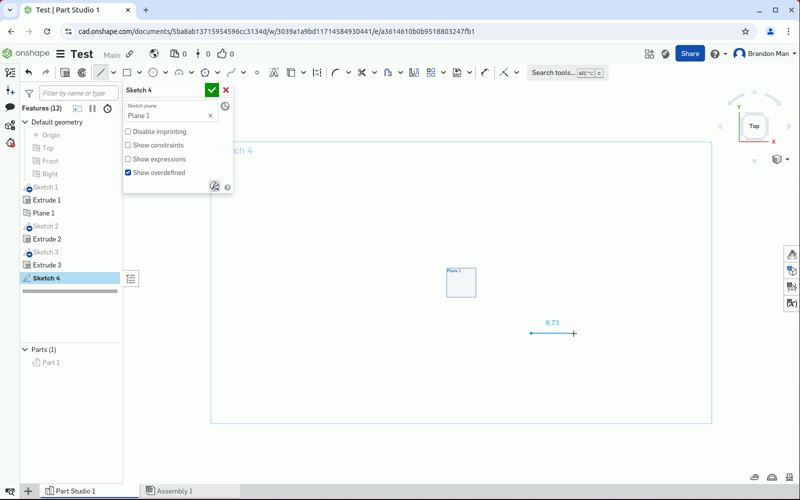
click(573, 333)
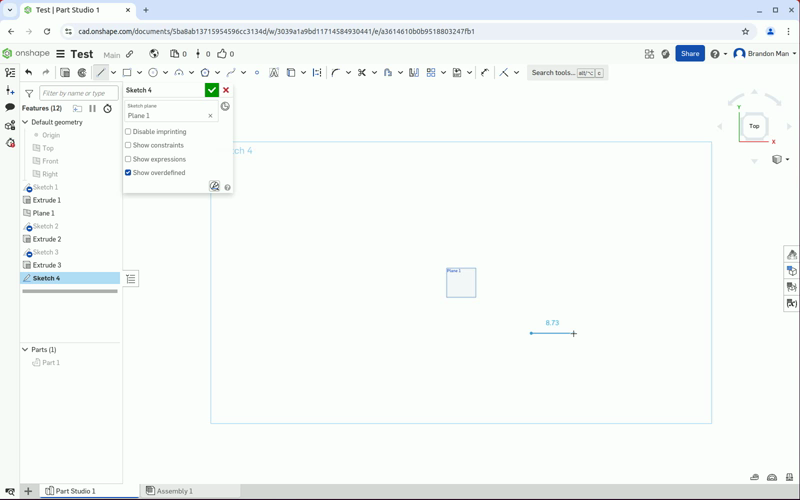
key_up(shift)
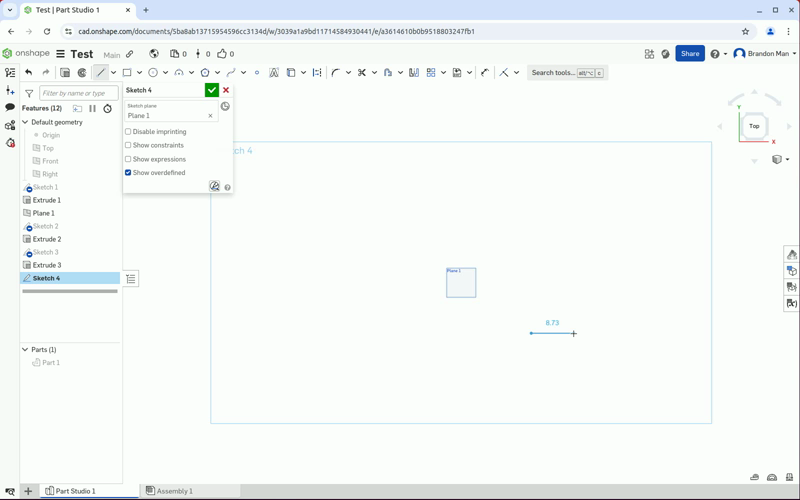
key_down(shift)
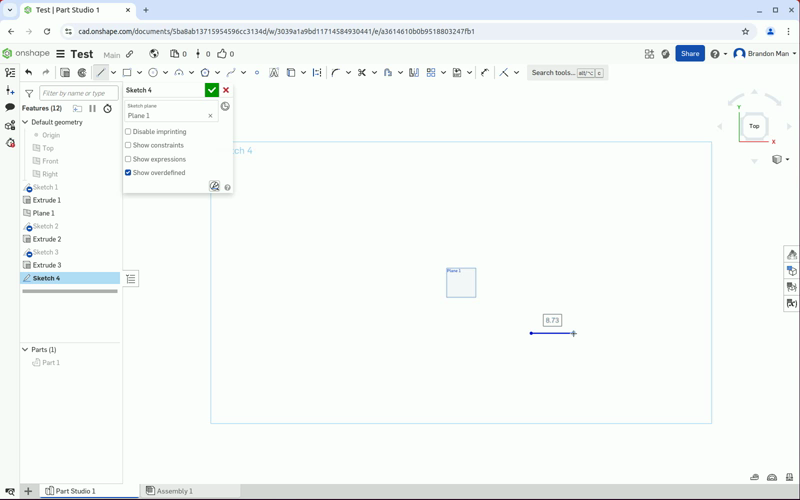
mouse_move(589, 333)
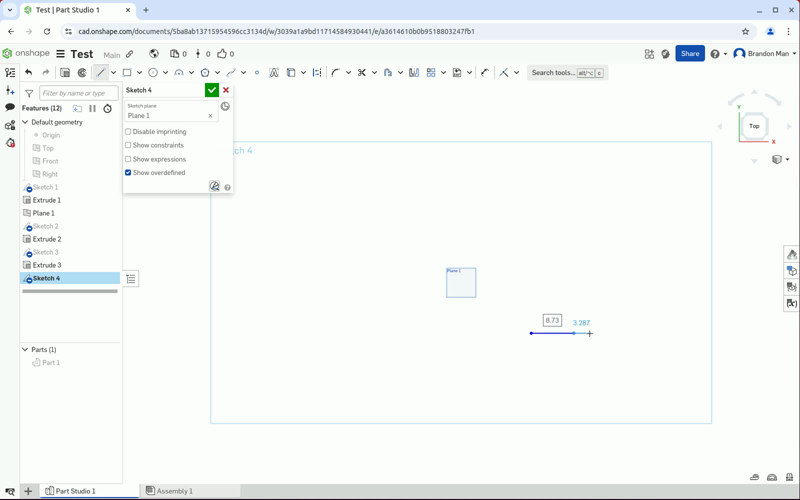
mouse_move(573, 276)
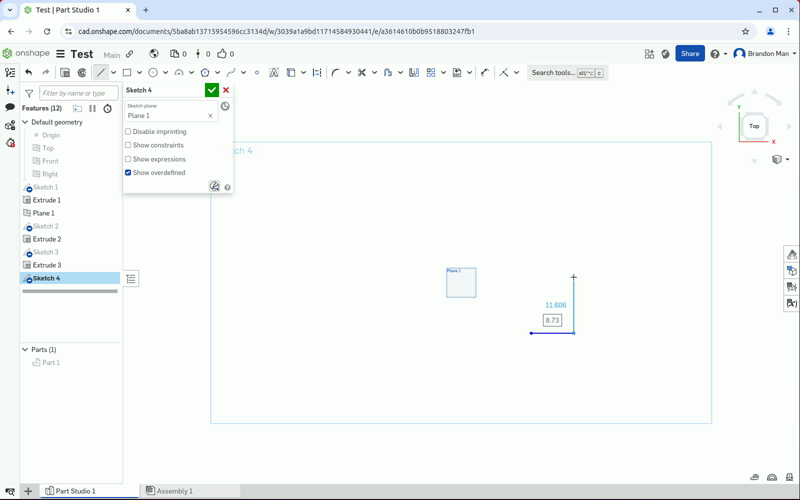
click(573, 276)
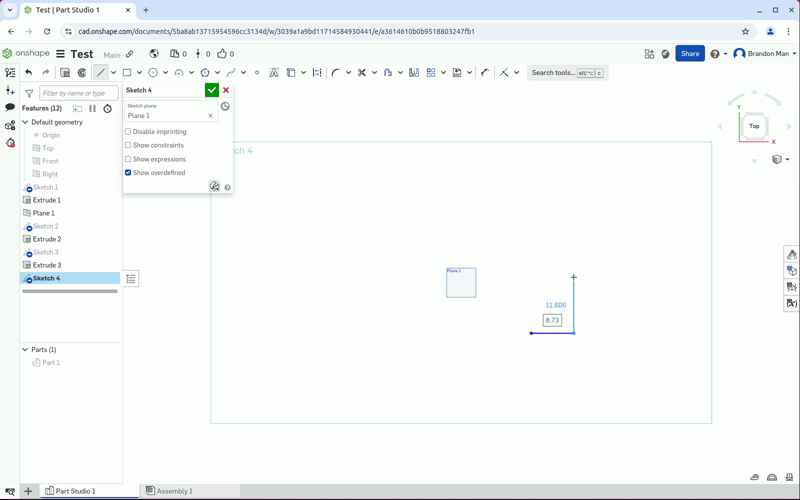
key_up(shift)
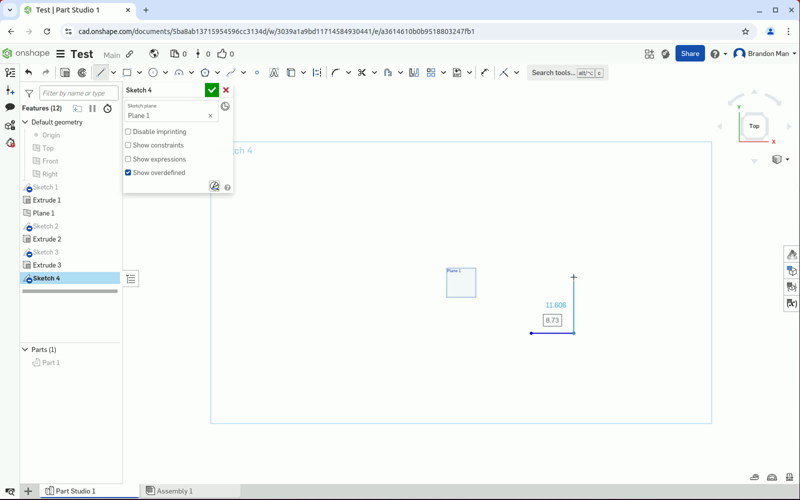
key_down(shift)
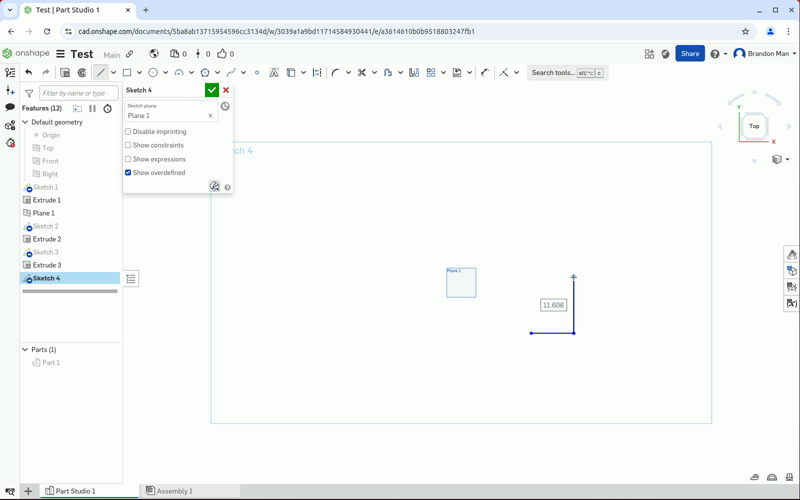
mouse_move(589, 276)
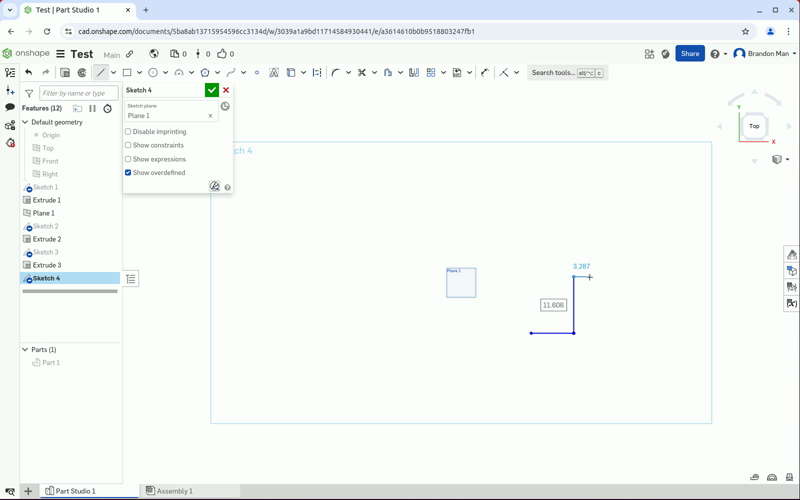
mouse_move(531, 276)
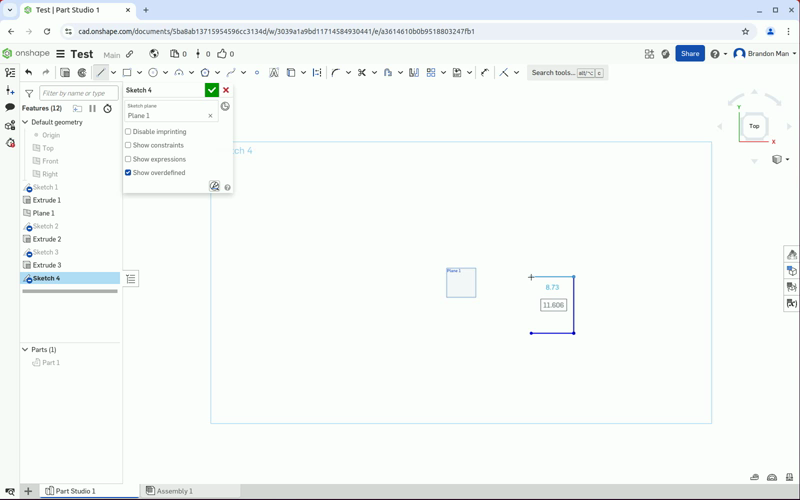
click(531, 276)
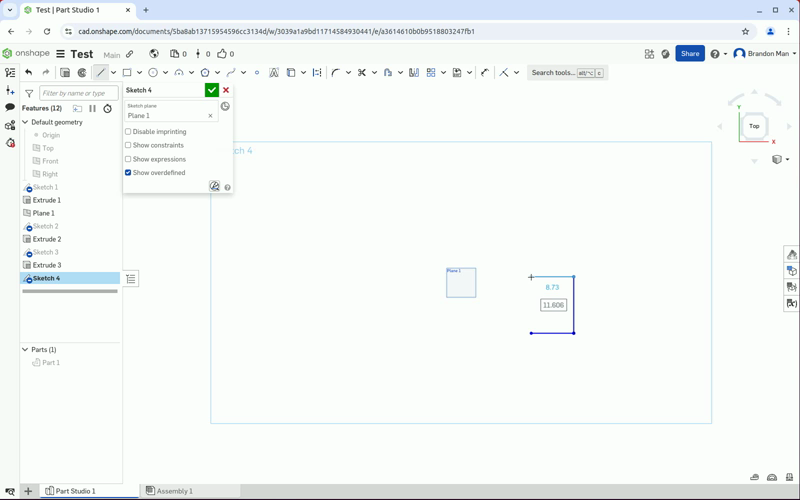
key_up(shift)
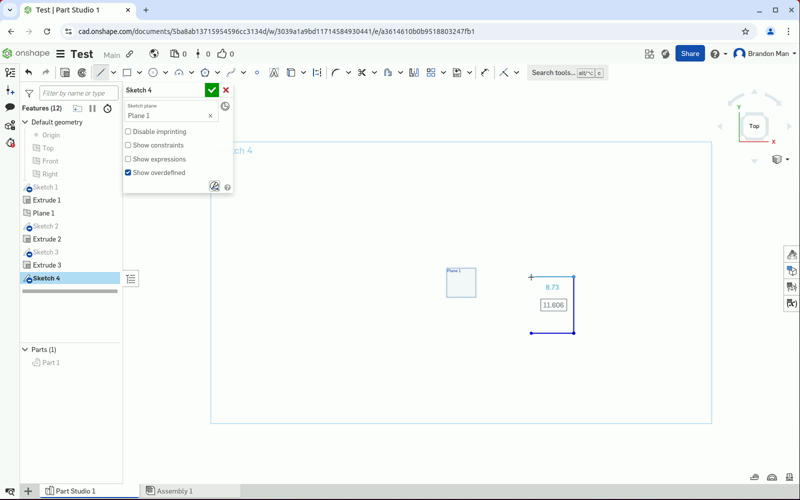
key_down(shift)
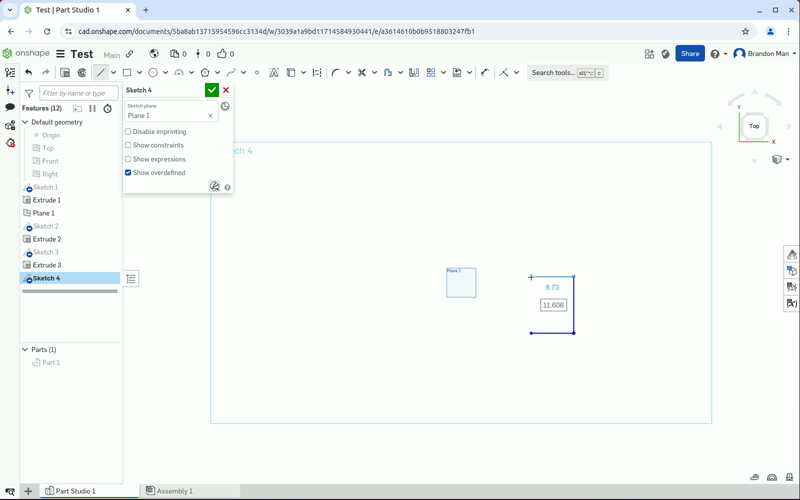
mouse_move(561, 276)
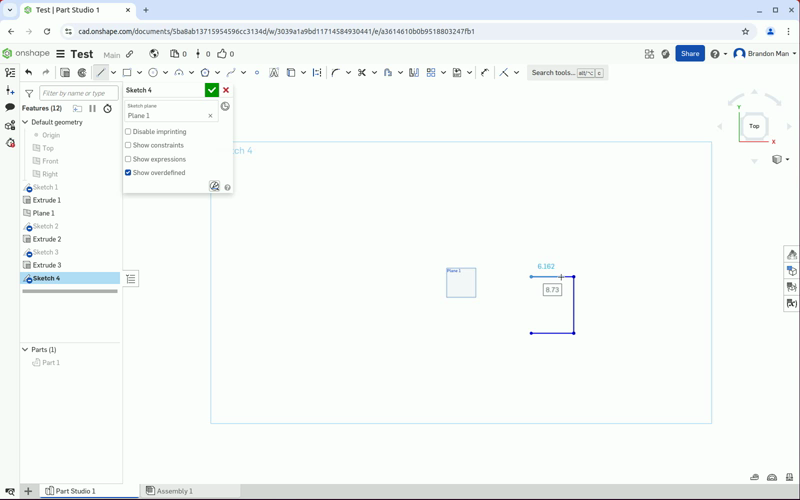
mouse_move(531, 290)
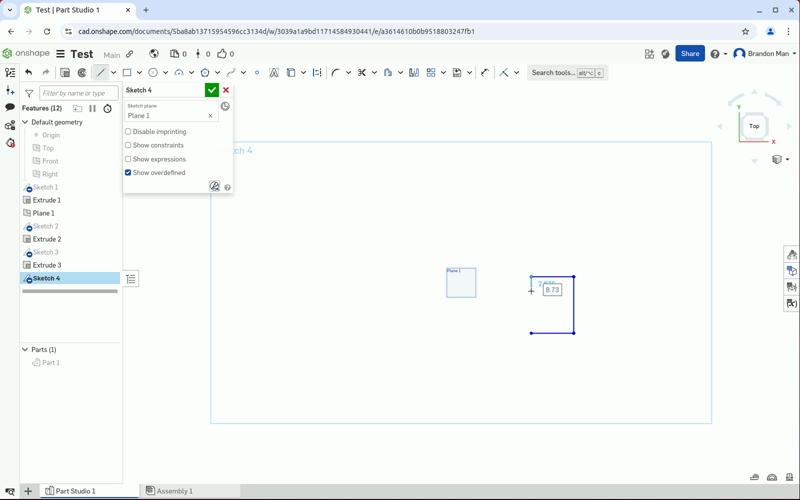
click(531, 290)
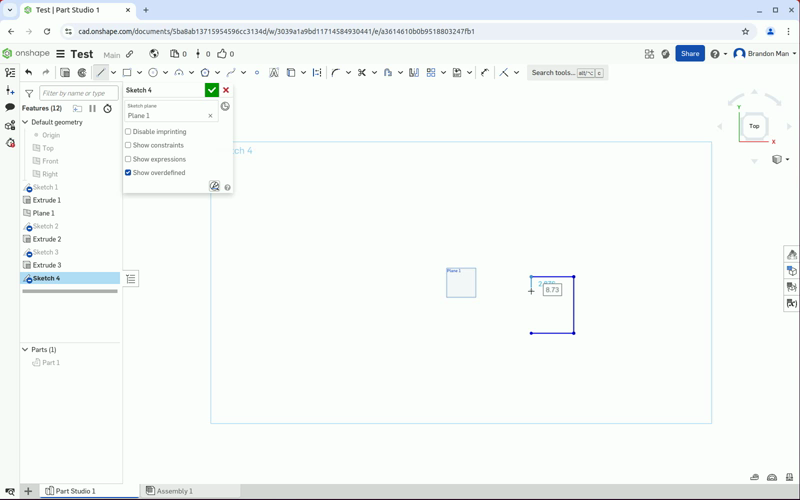
key_up(shift)
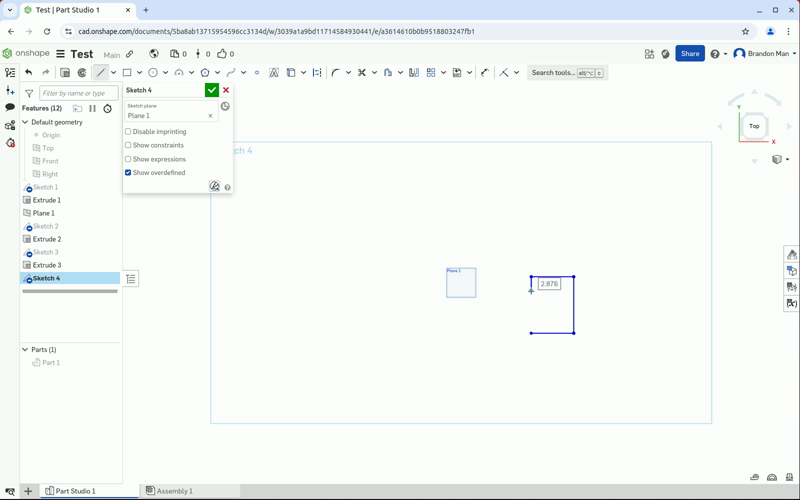
mouse_move(561, 290)
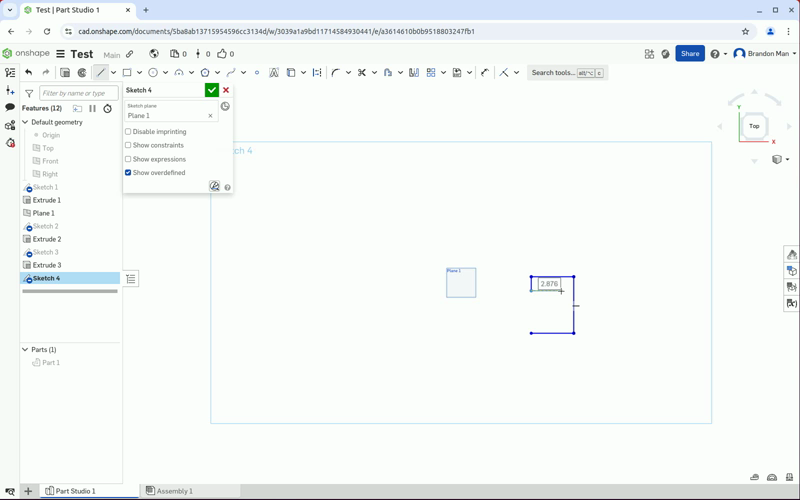
key_down(shift)
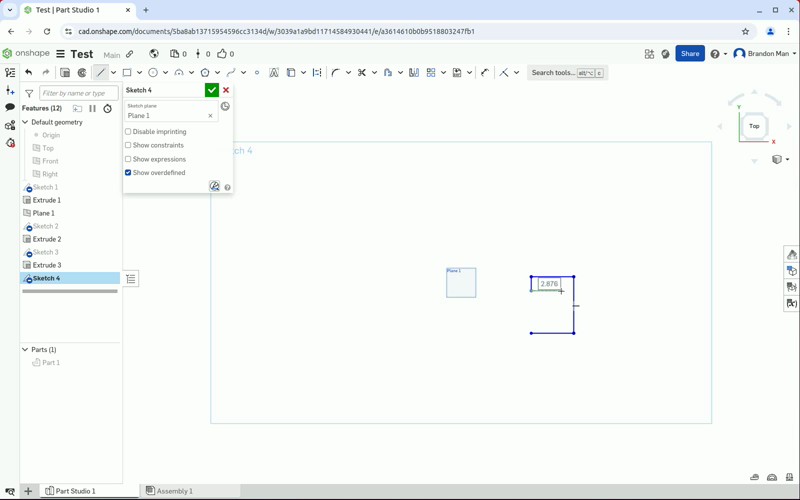
mouse_move(531, 333)
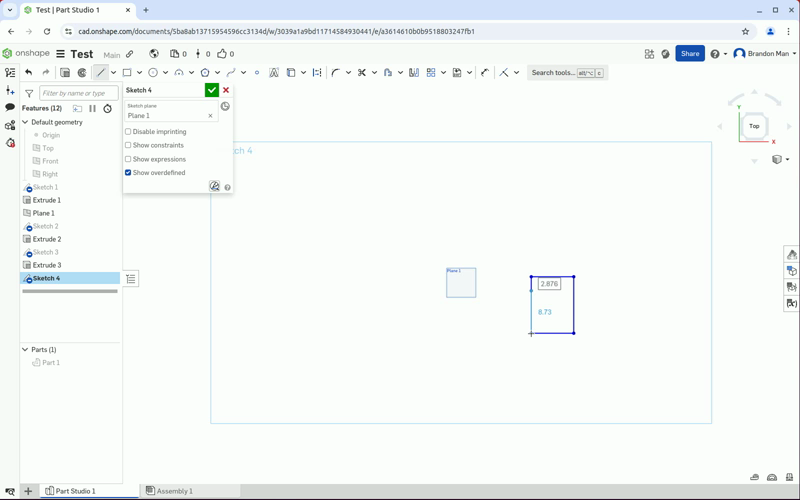
key_up(shift)
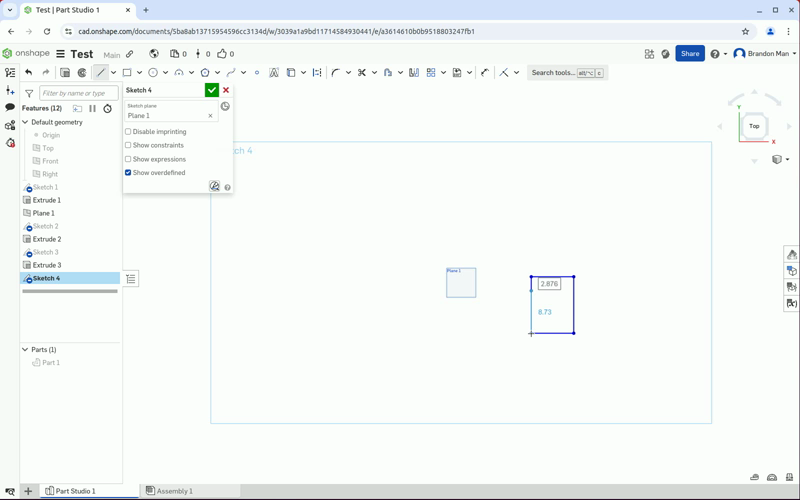
click(531, 333)
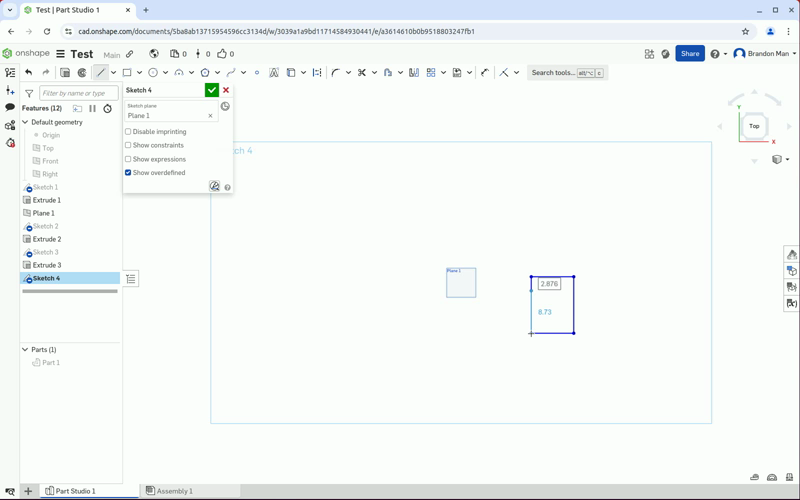
key(esc)
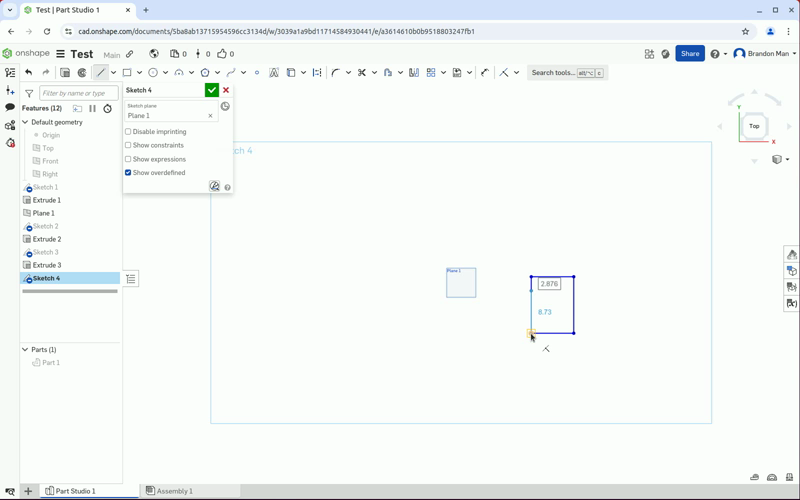
mouse_move(541, 289)
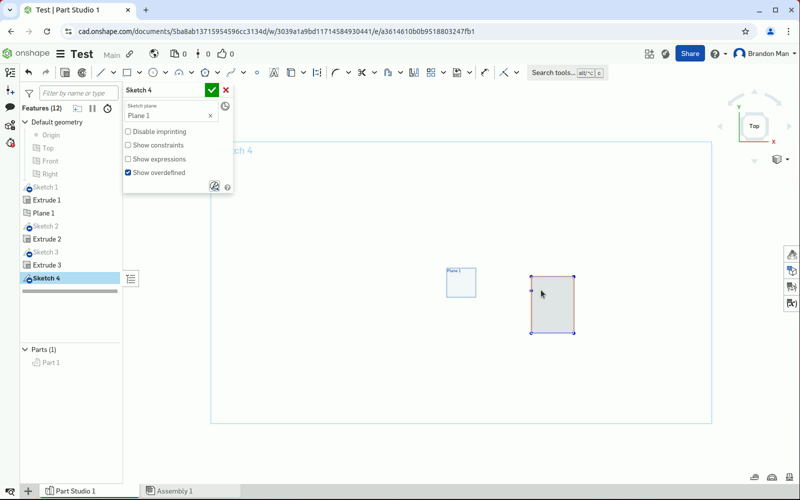
click(541, 289)
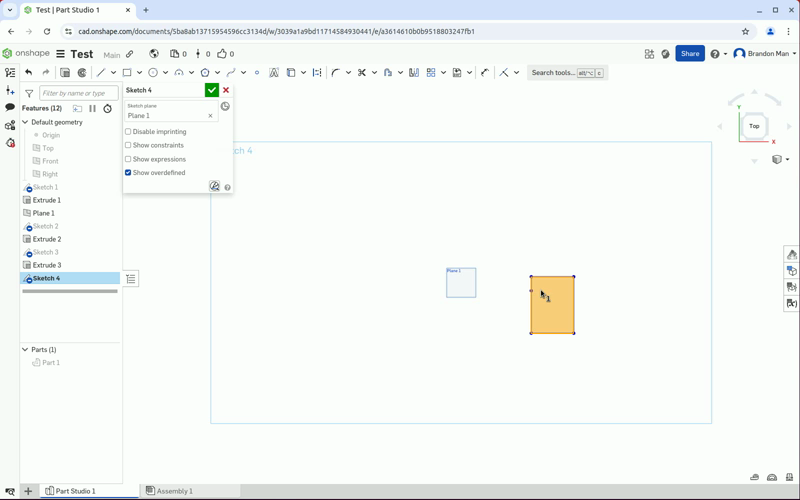
mouse_move(73, 352)
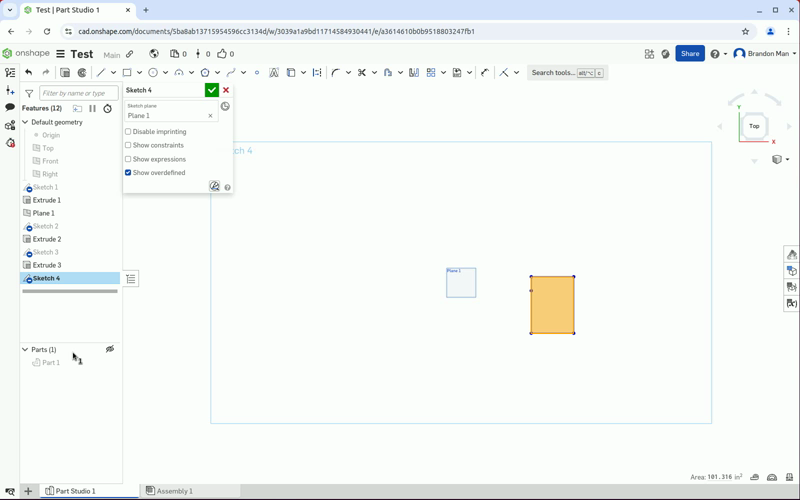
key(shift+y)
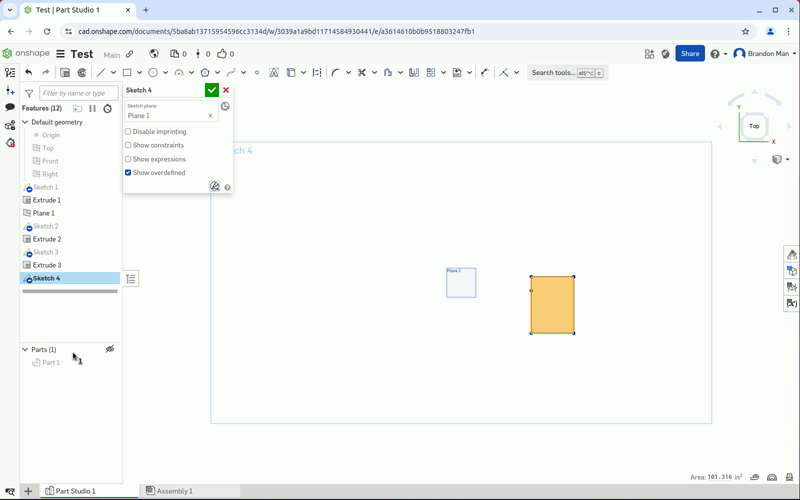
key(shift+e)
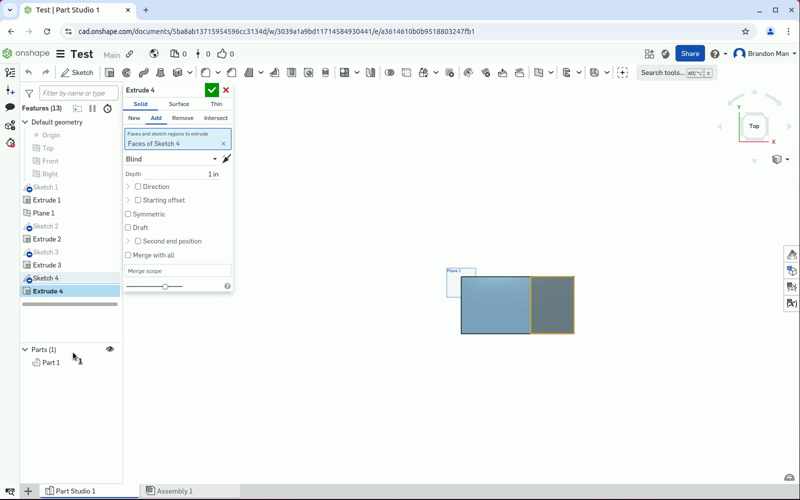
mouse_move(143, 106)
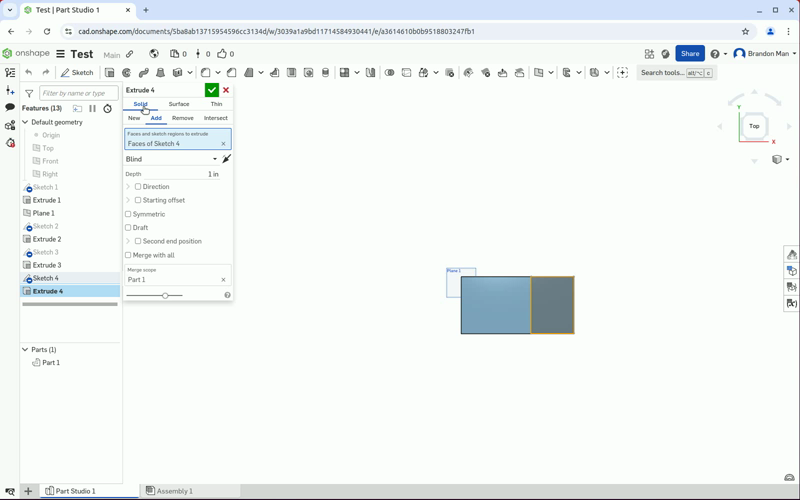
click(143, 106)
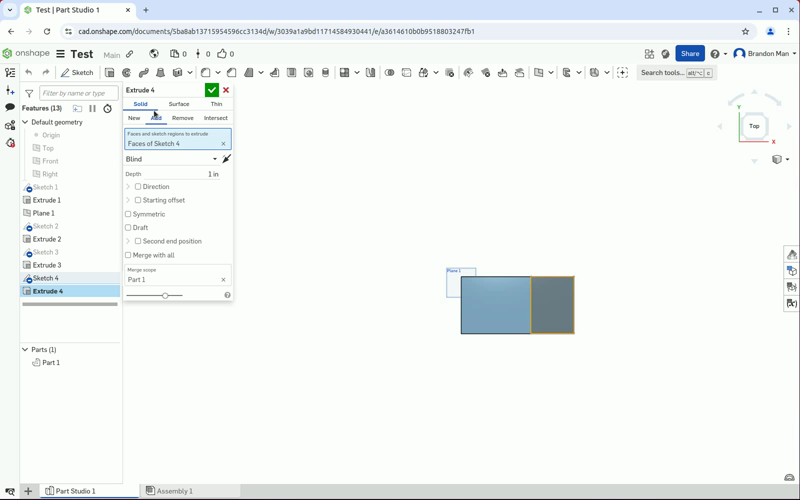
mouse_move(186, 120)
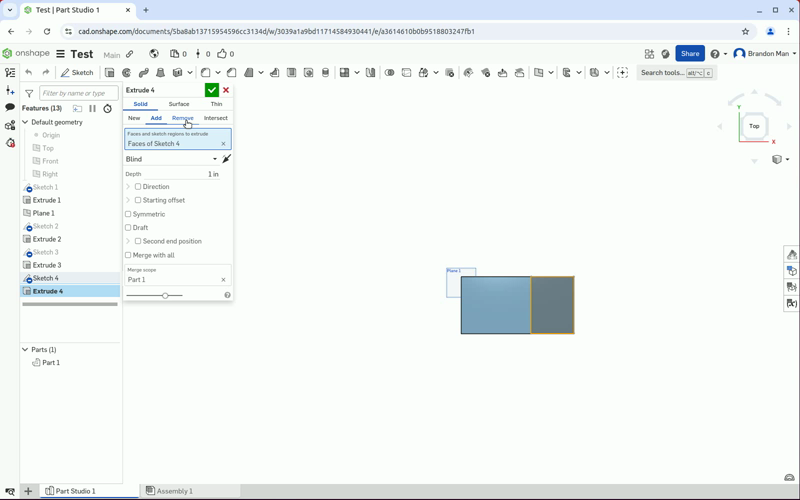
click(186, 120)
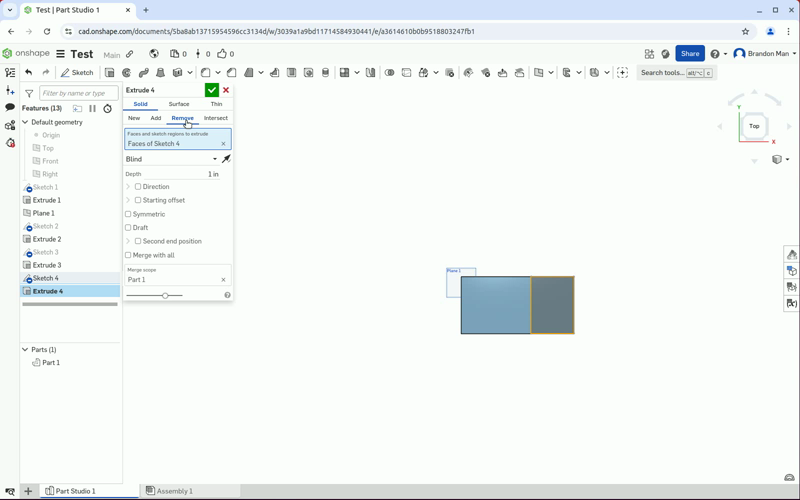
key(tab, 4)
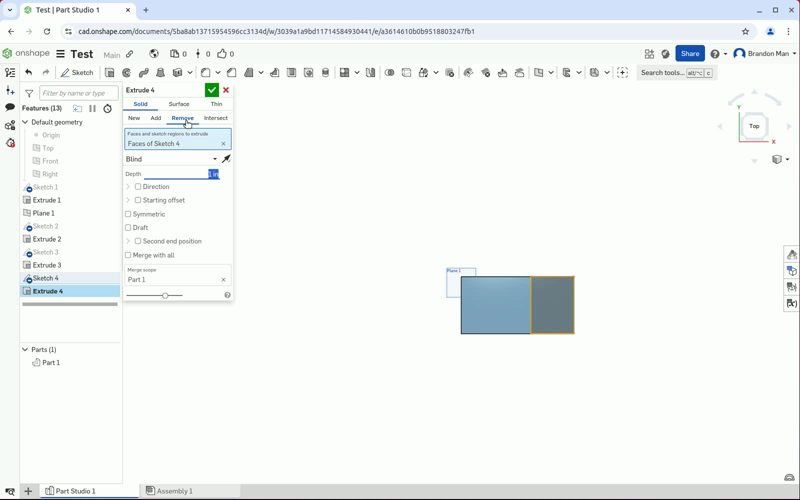
text(5.777)
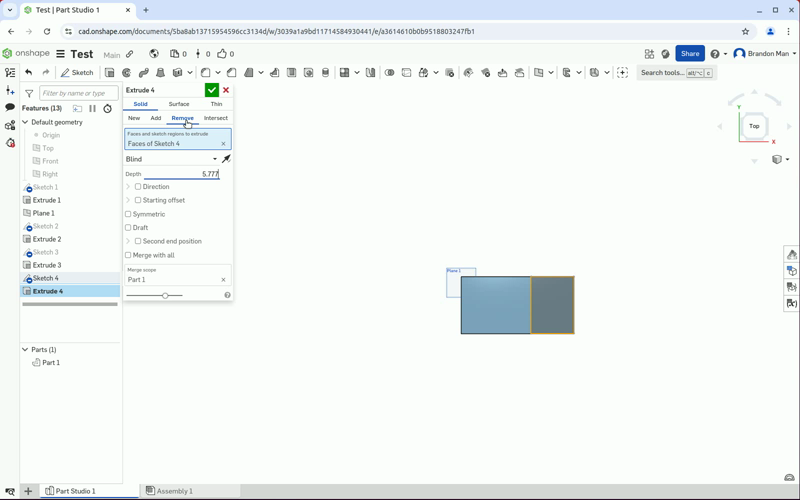
key(tab, 6)
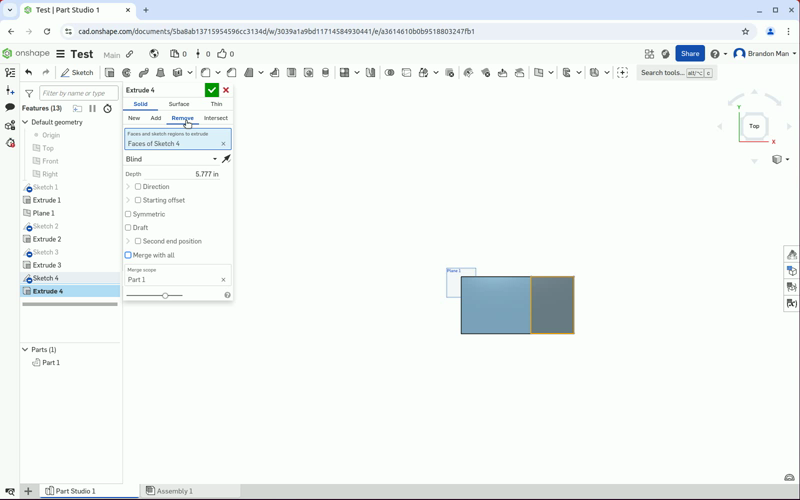
key(space)
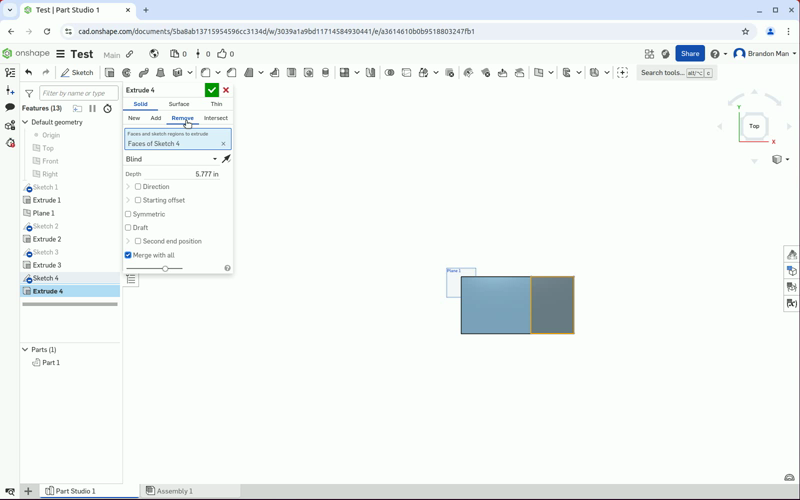
key(enter)
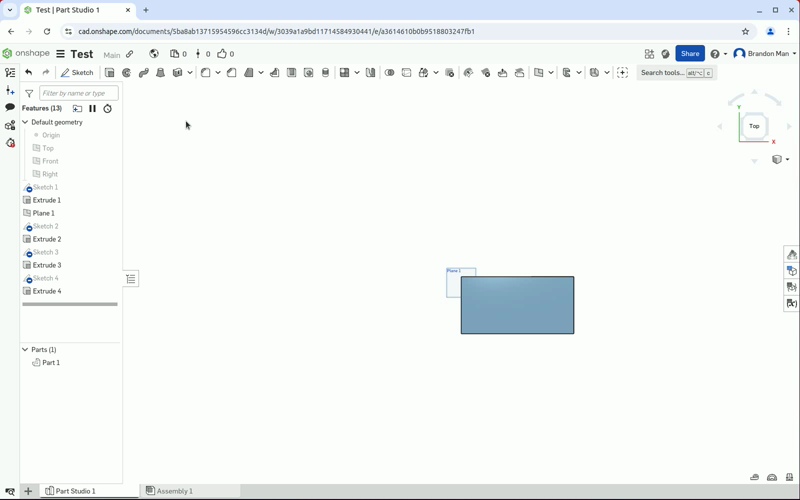
key(shift+h)
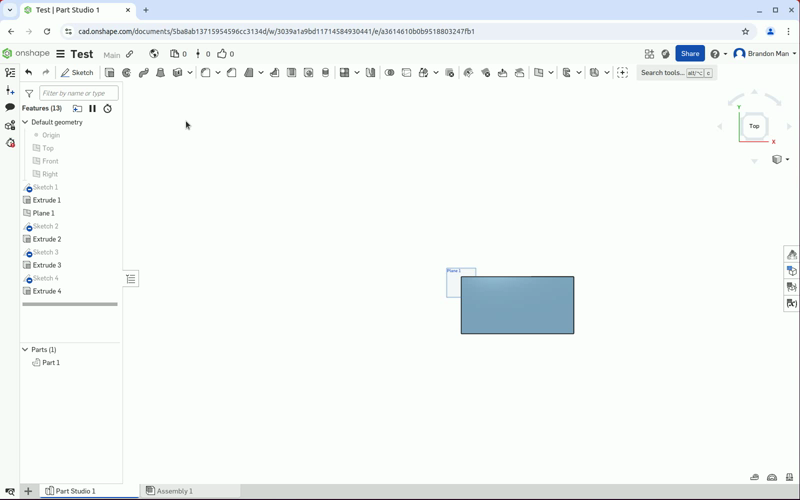
key(shift+h)
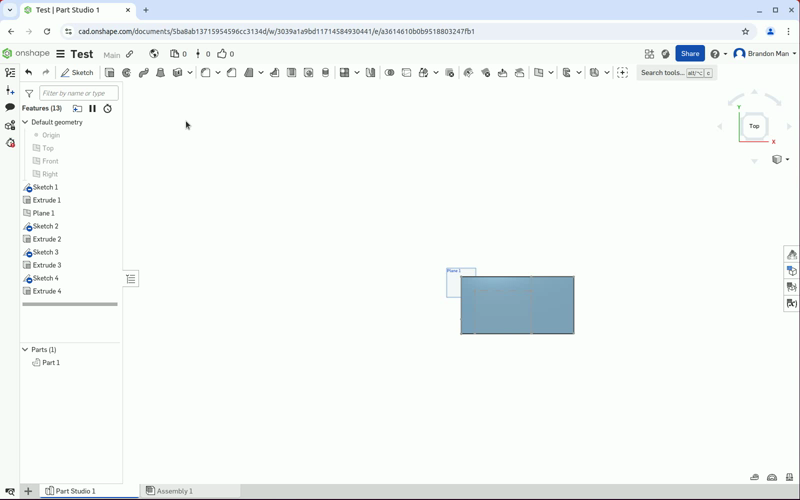
key(shift+7)
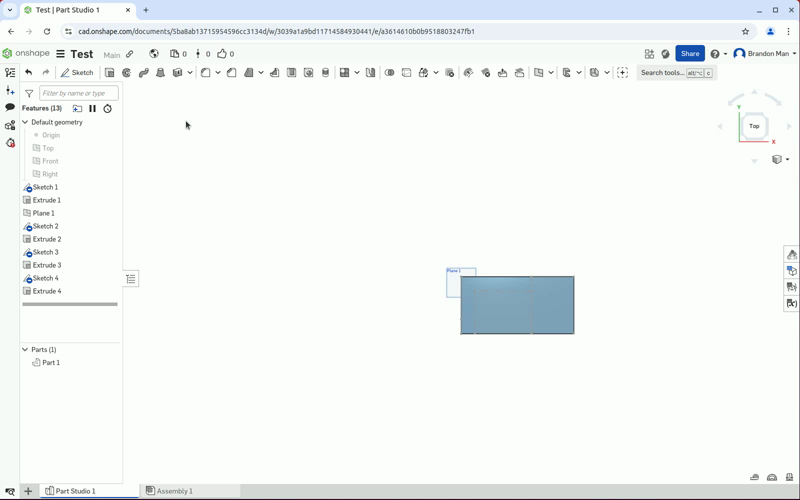
key(up, 3)
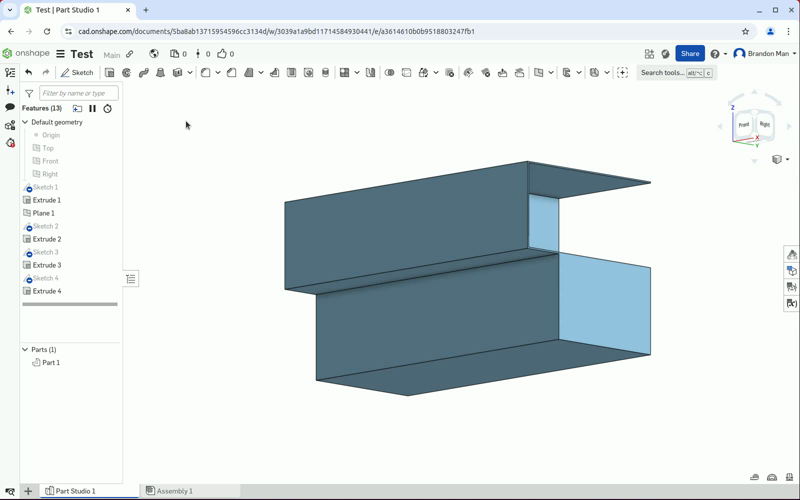
key(left, 3)
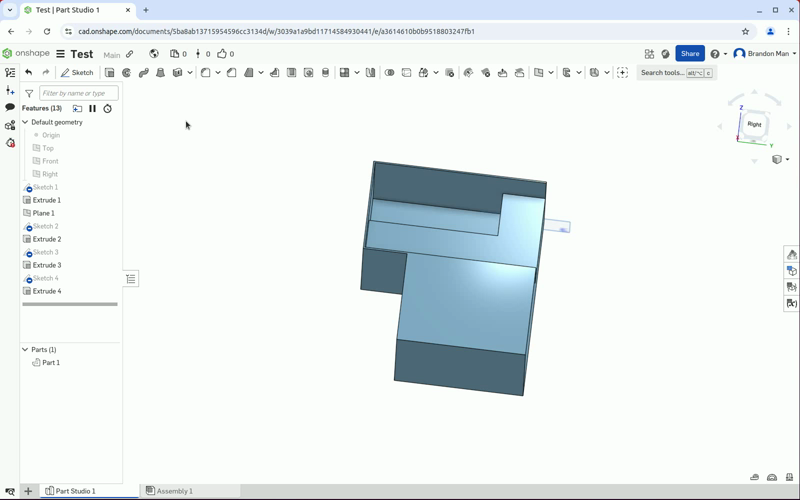
key(right, 3)
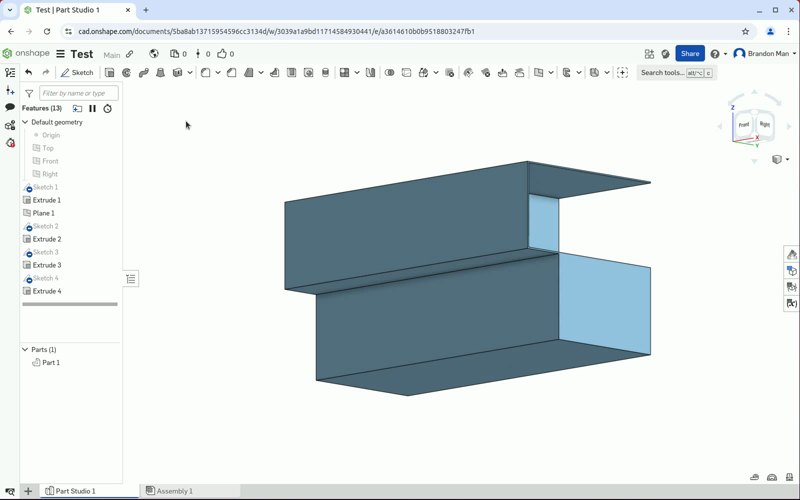
key(down, 3)
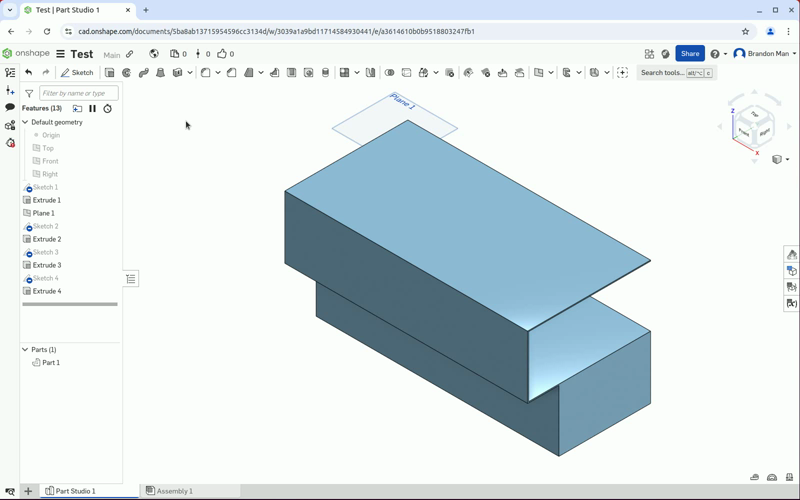
mouse_move(73, 189)
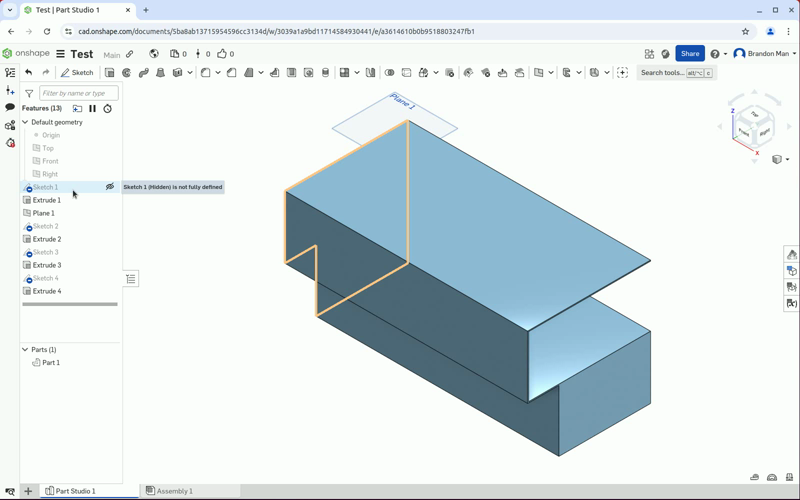
click(73, 189)